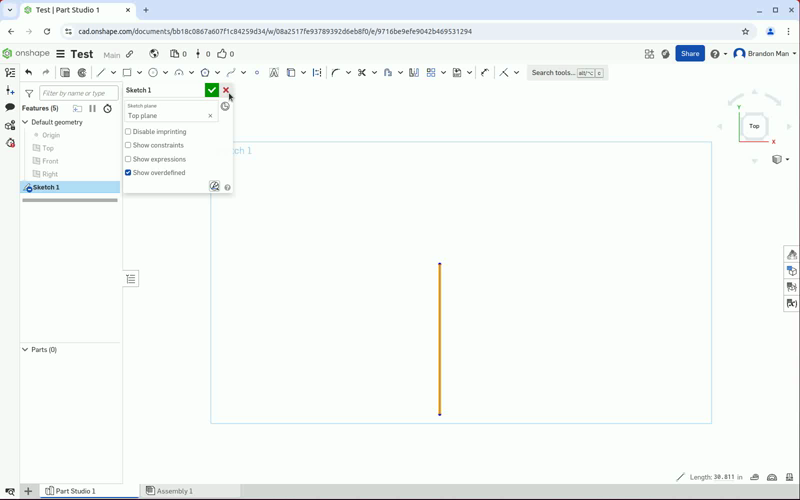
key(shift+h)
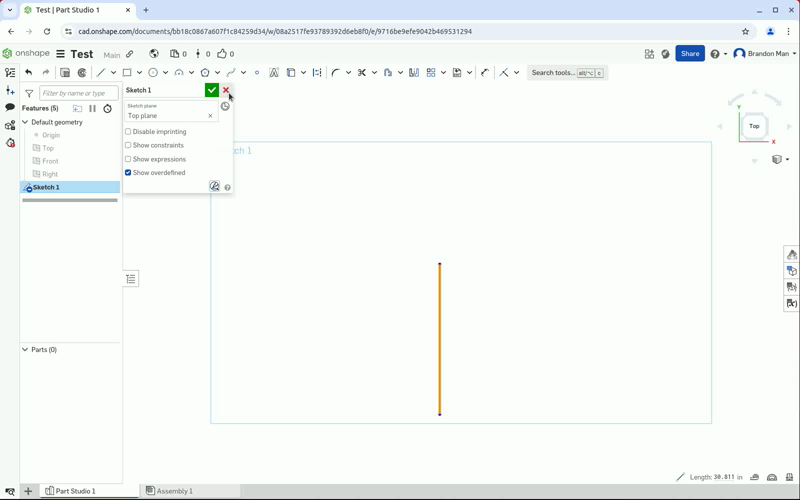
key(shift+s)
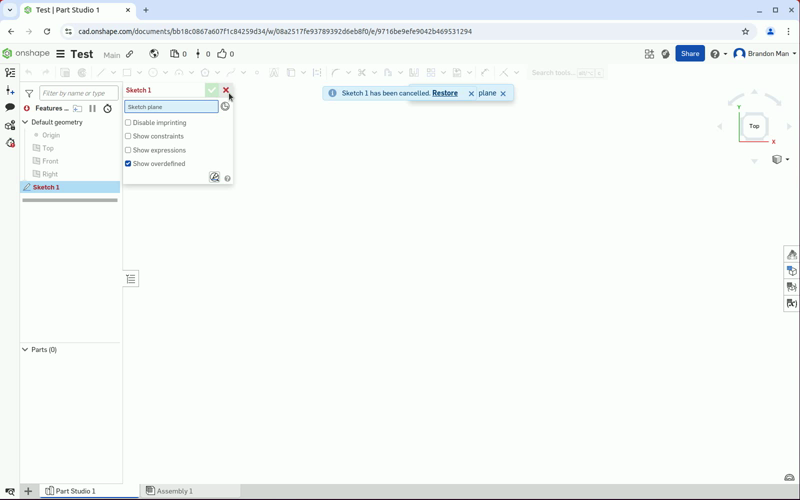
mouse_move(73, 150)
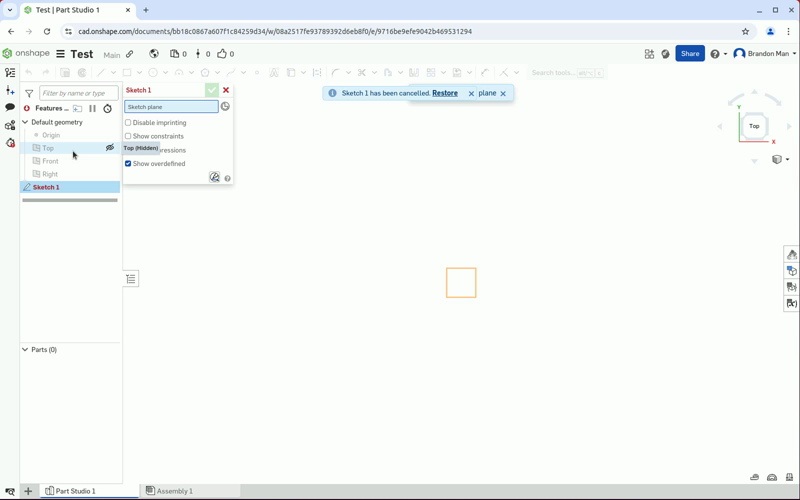
click(73, 150)
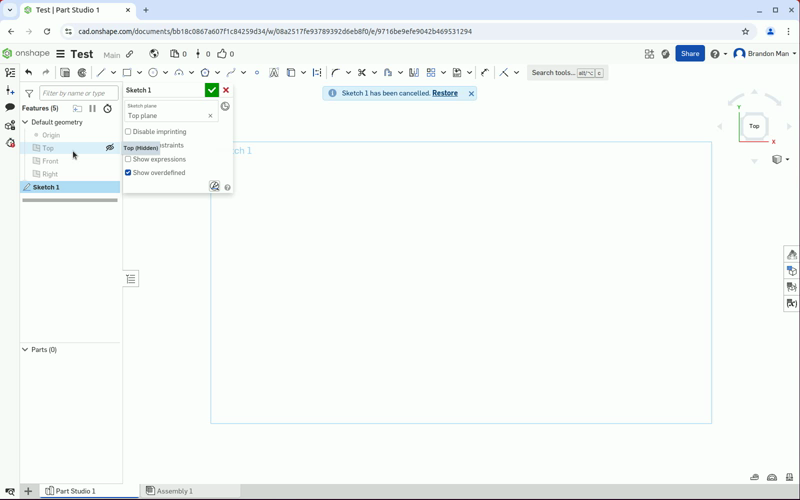
mouse_move(73, 352)
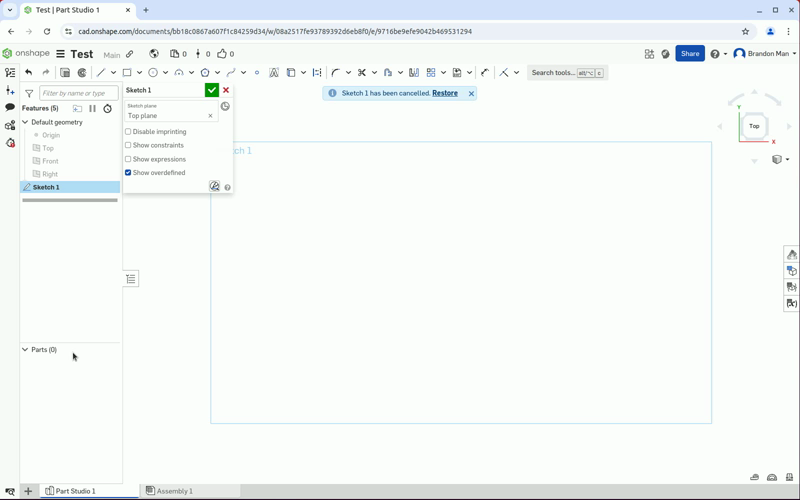
key(y)
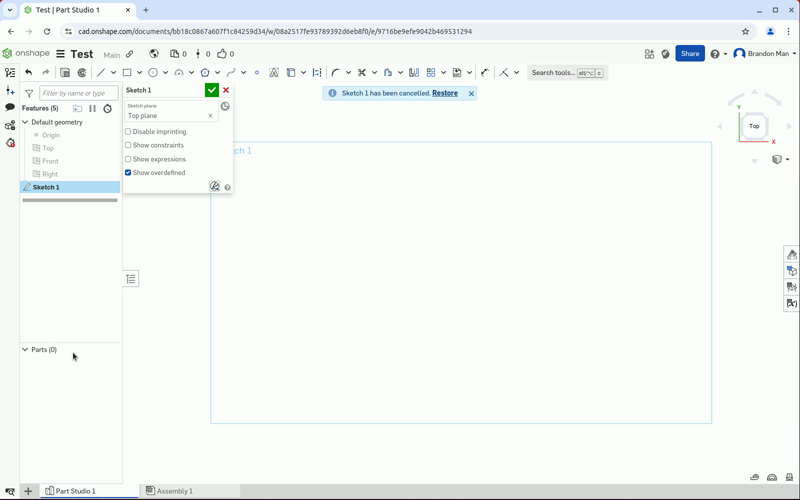
key(l)
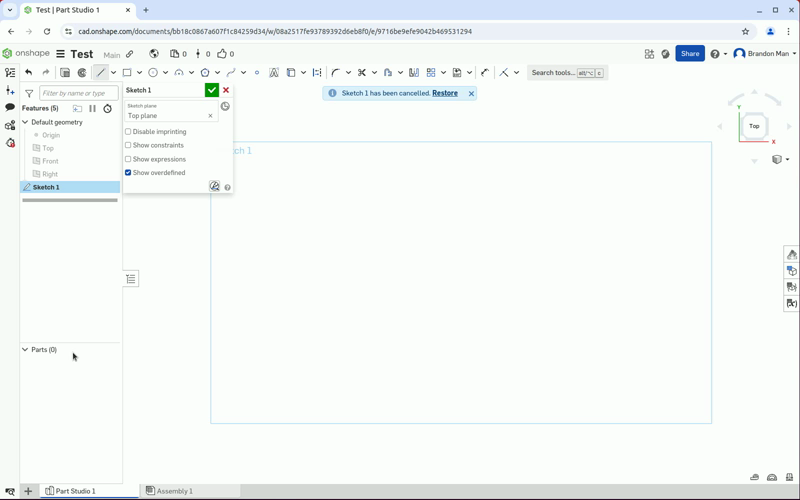
key_down(shift)
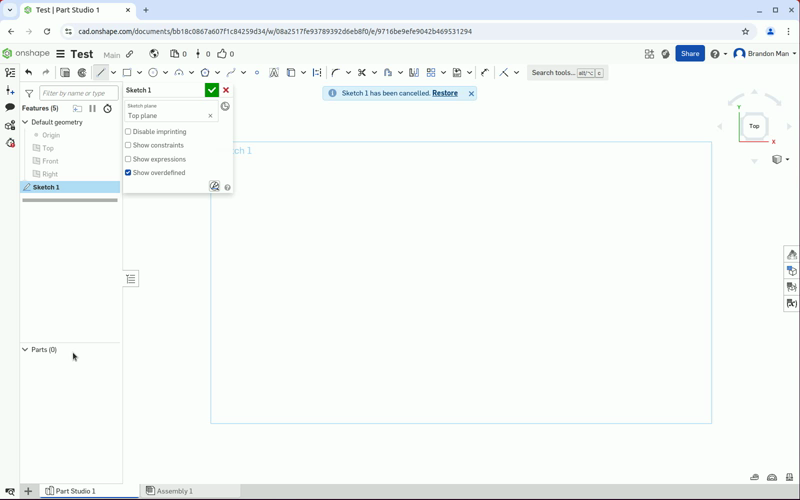
mouse_move(383, 216)
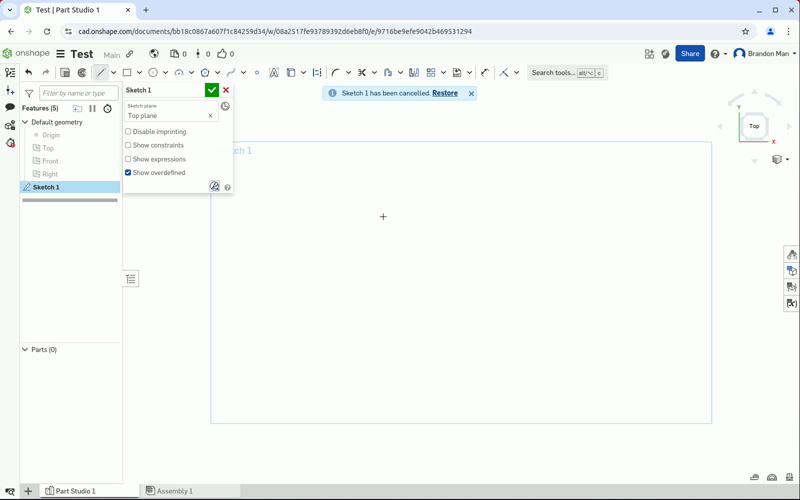
click(383, 216)
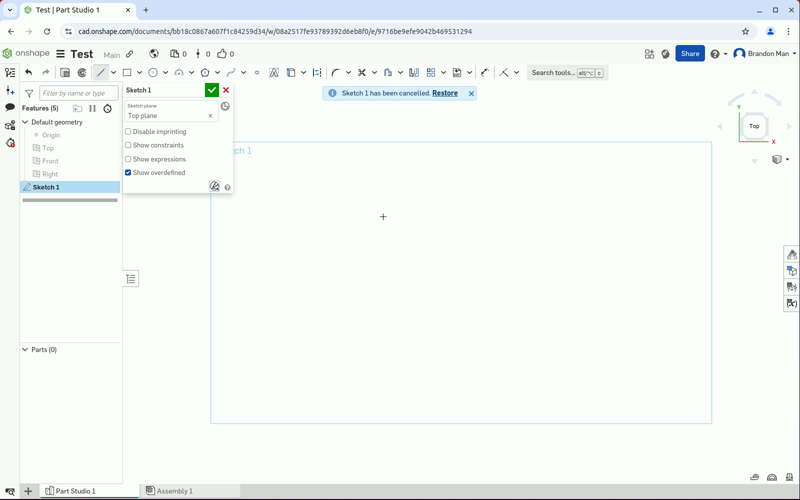
key_up(shift)
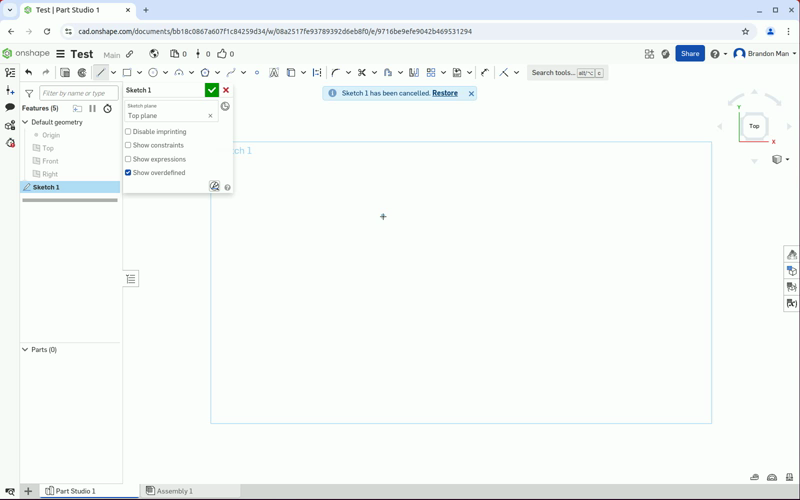
key_down(shift)
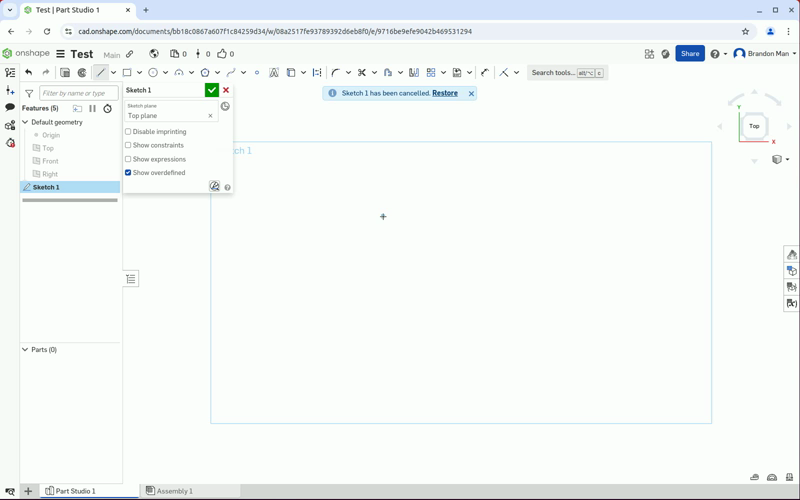
mouse_move(413, 216)
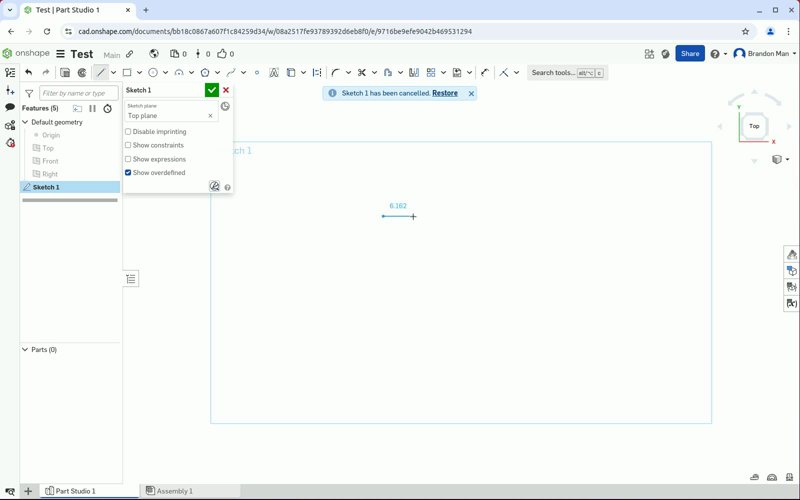
mouse_move(393, 224)
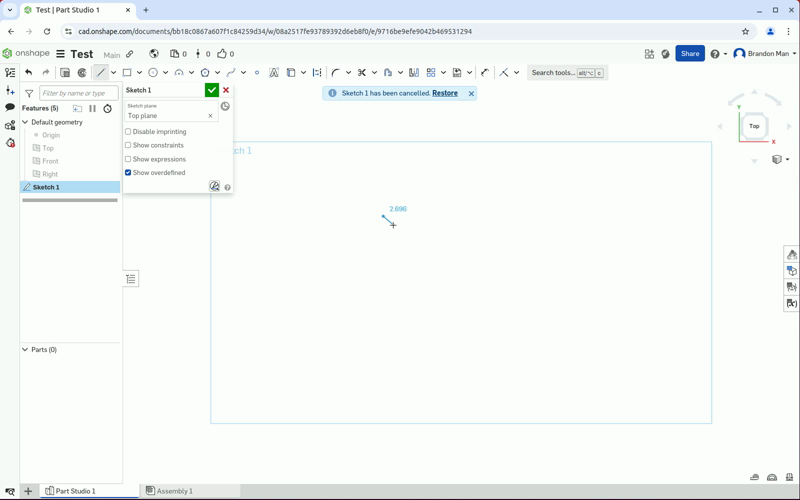
click(393, 224)
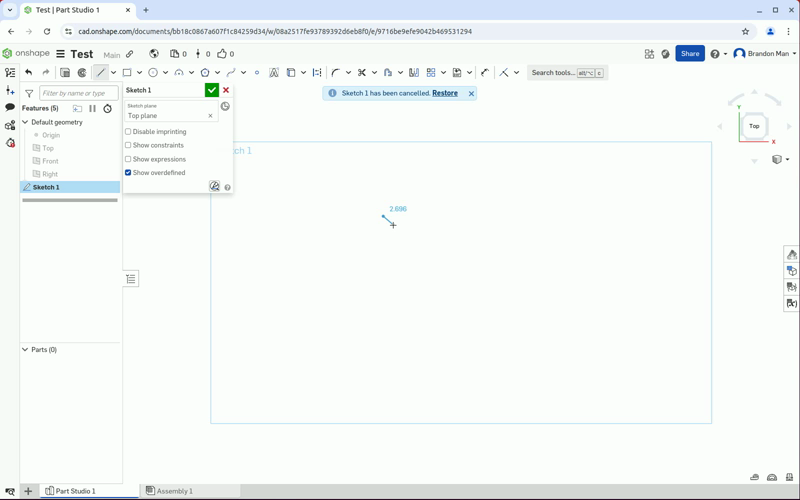
key_up(shift)
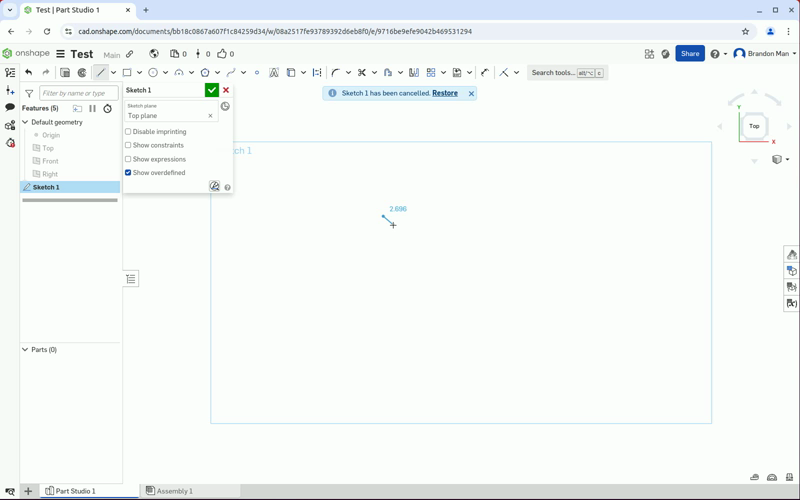
key(esc)
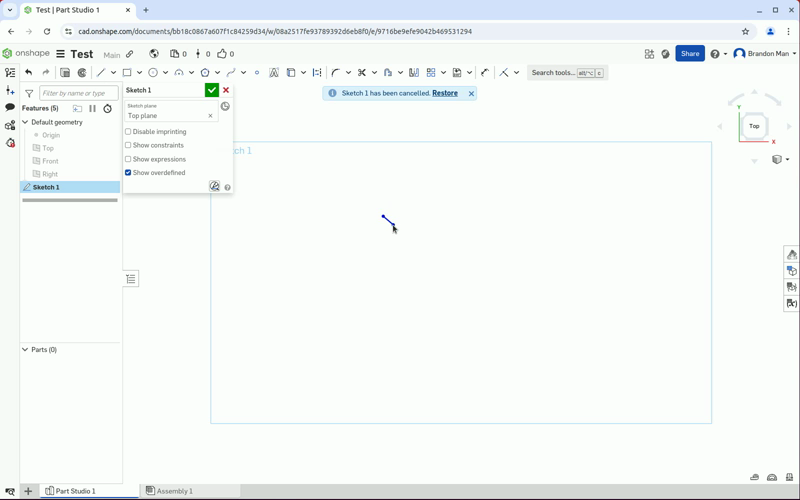
key(a)
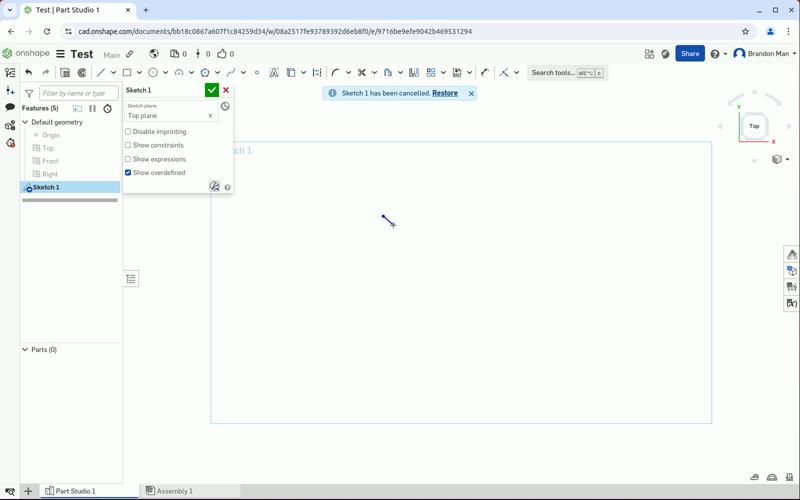
mouse_move(393, 224)
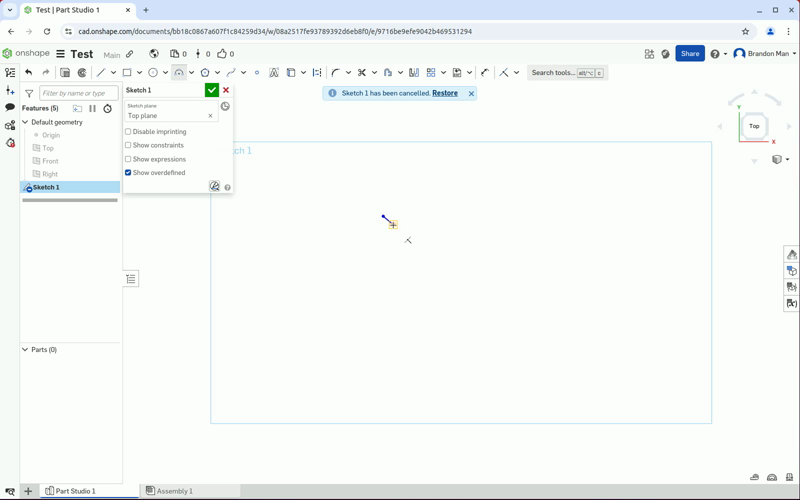
click(393, 224)
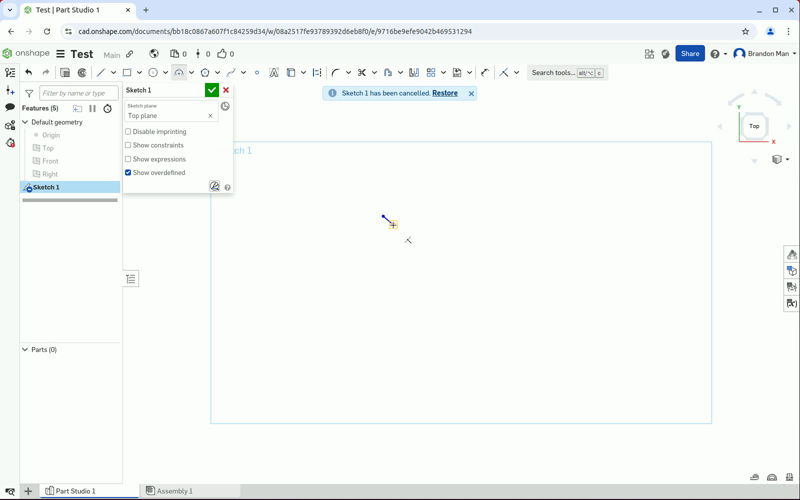
key_down(shift)
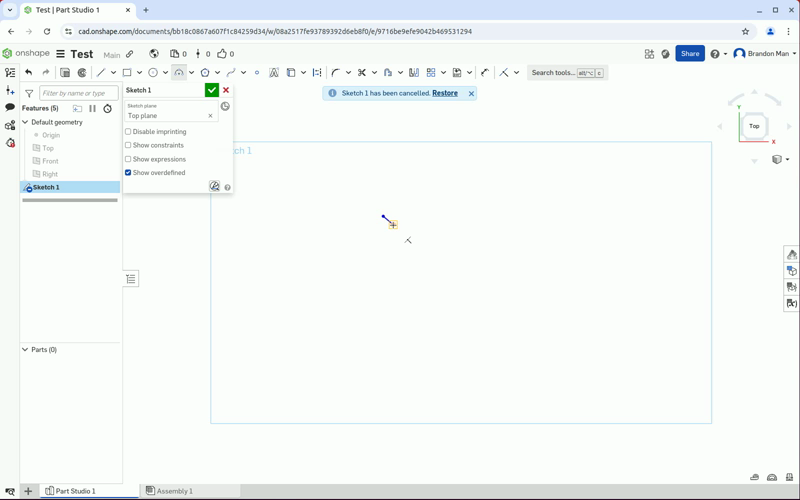
mouse_move(509, 210)
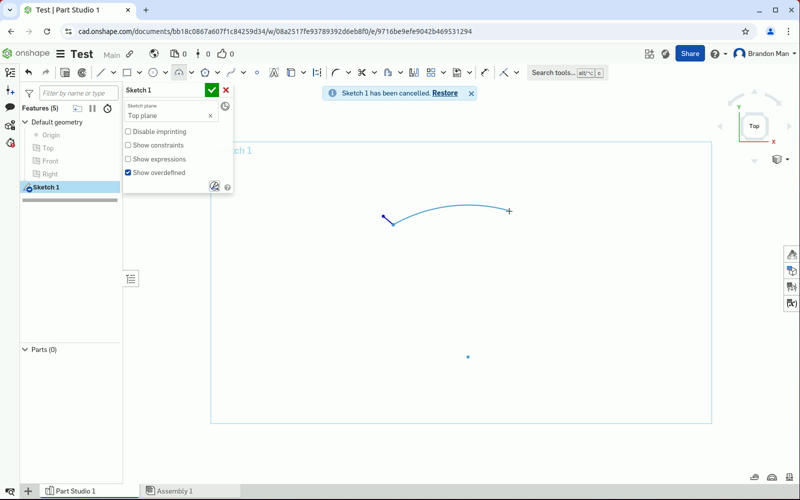
click(509, 210)
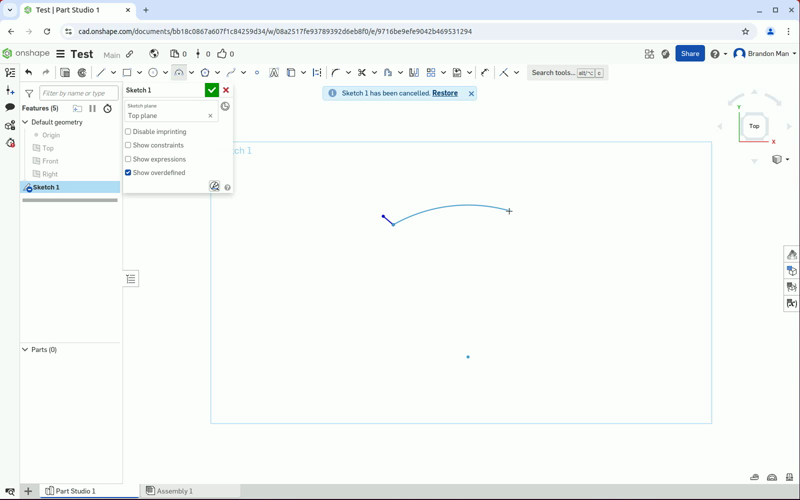
mouse_move(448, 191)
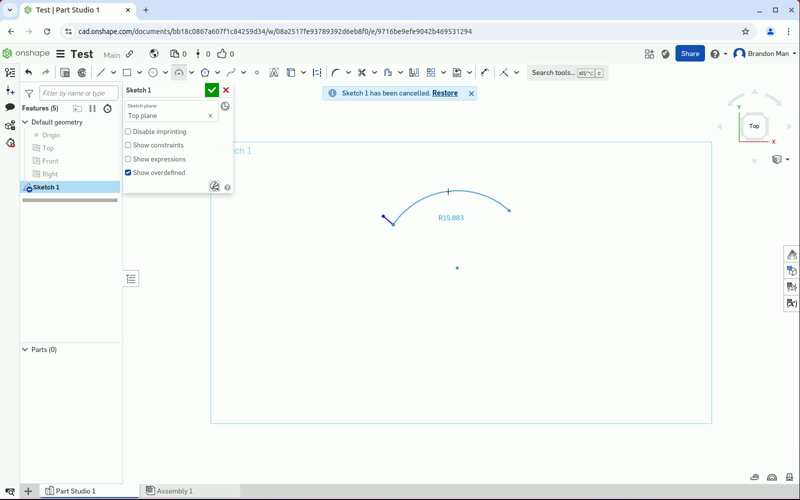
click(448, 191)
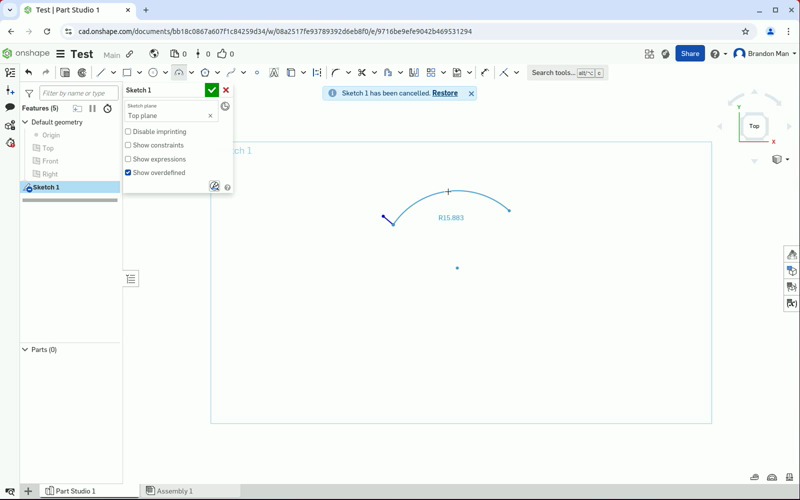
key_up(shift)
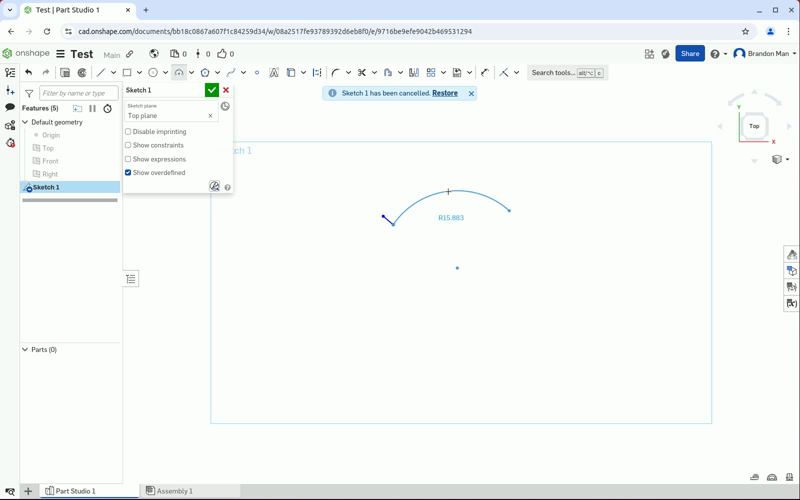
key(esc)
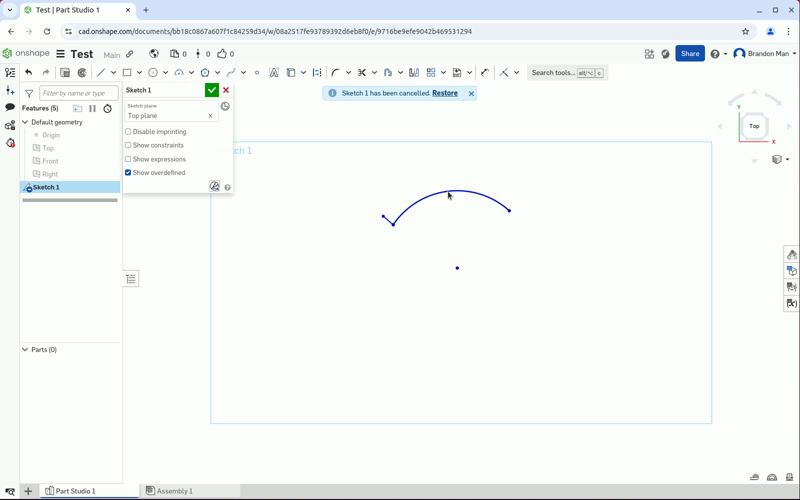
key(l)
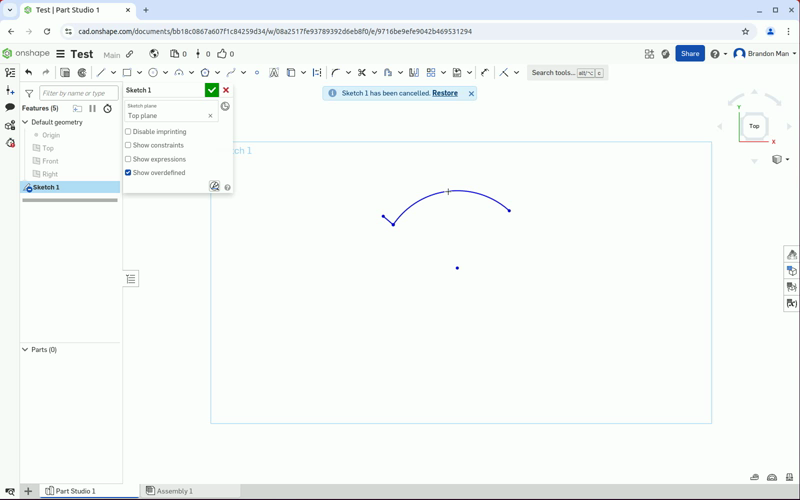
mouse_move(509, 210)
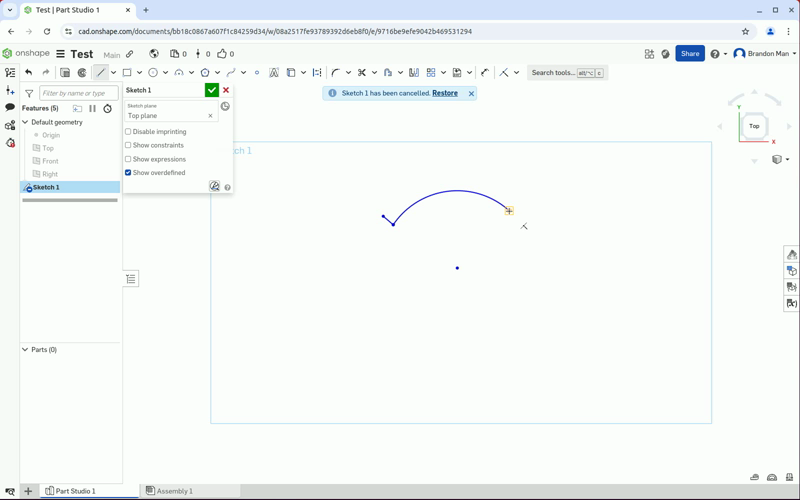
click(509, 210)
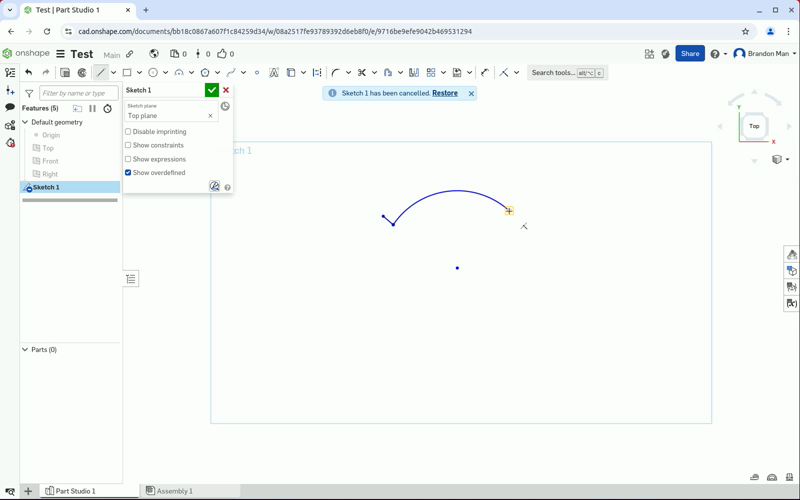
key_down(shift)
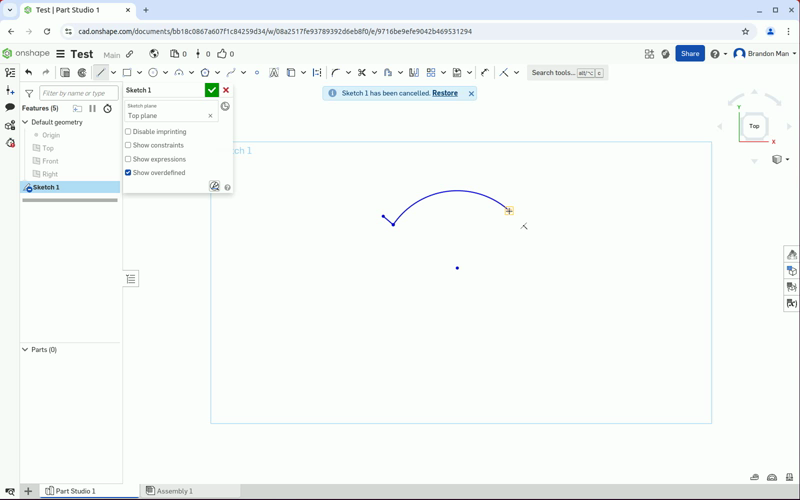
mouse_move(539, 210)
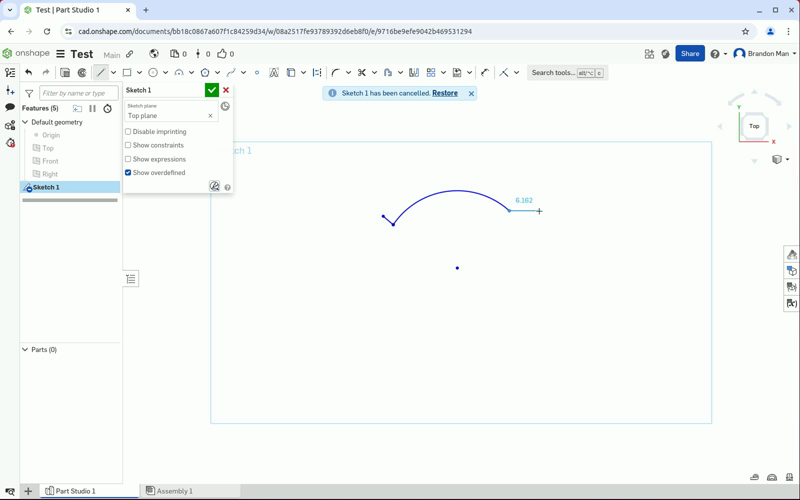
mouse_move(517, 199)
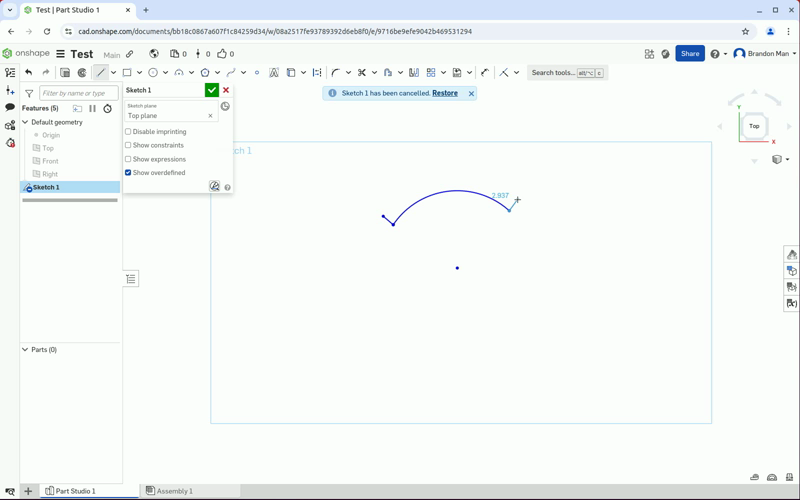
click(517, 199)
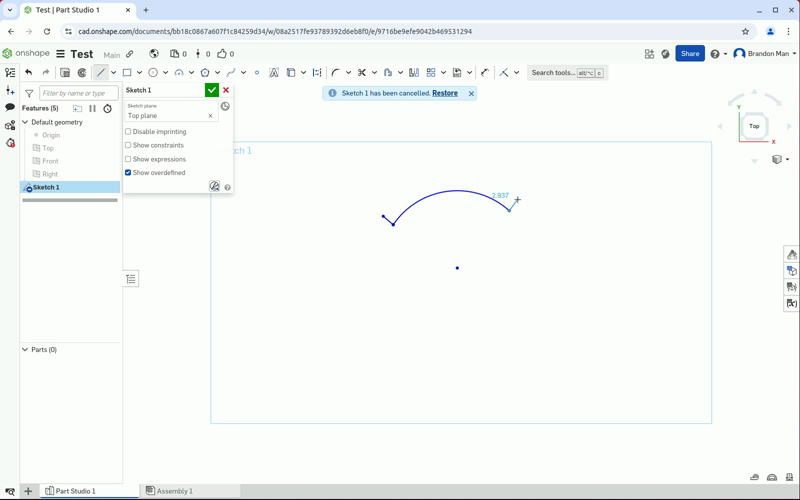
key_up(shift)
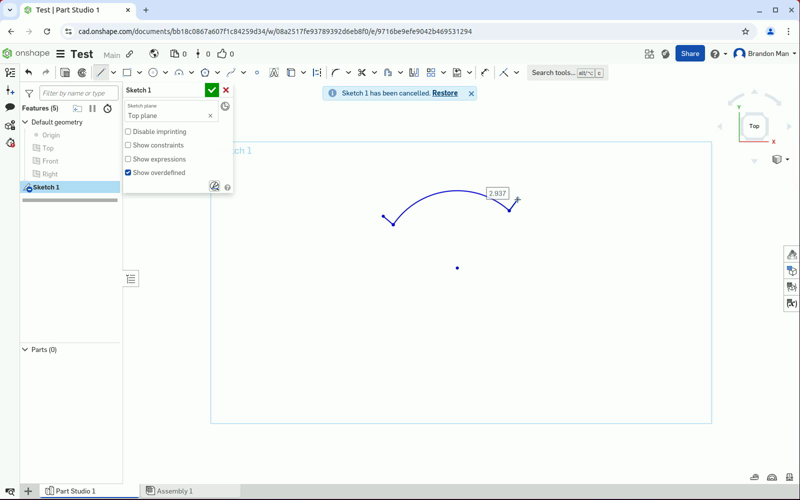
key(esc)
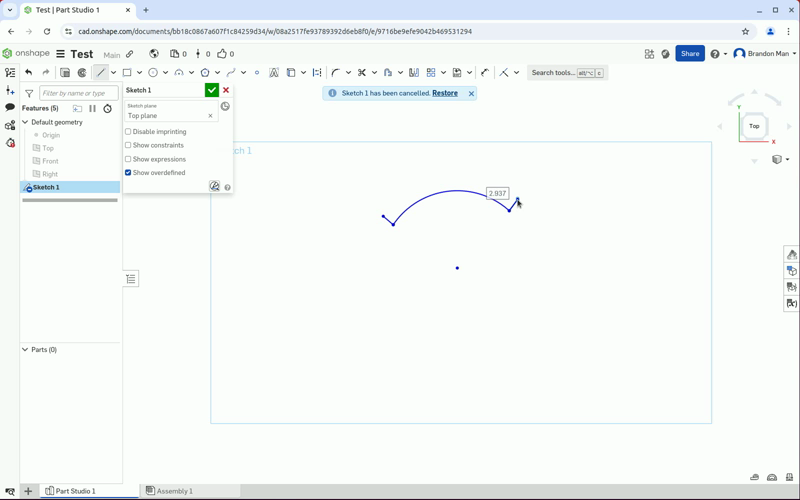
key(a)
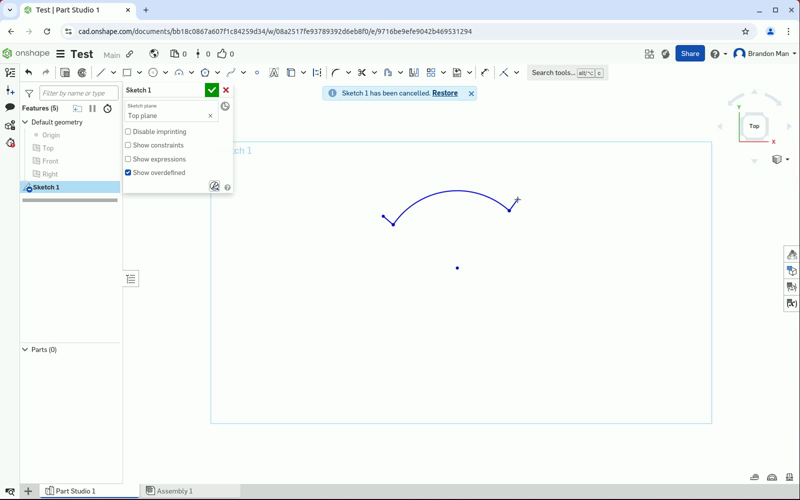
mouse_move(517, 199)
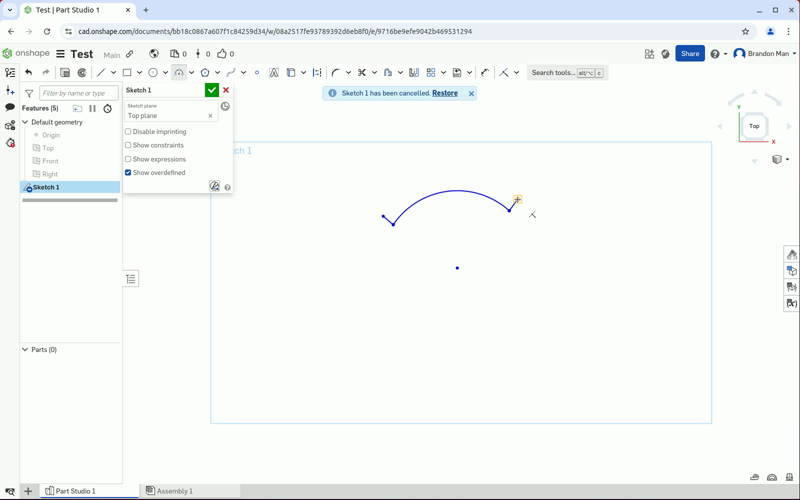
click(517, 199)
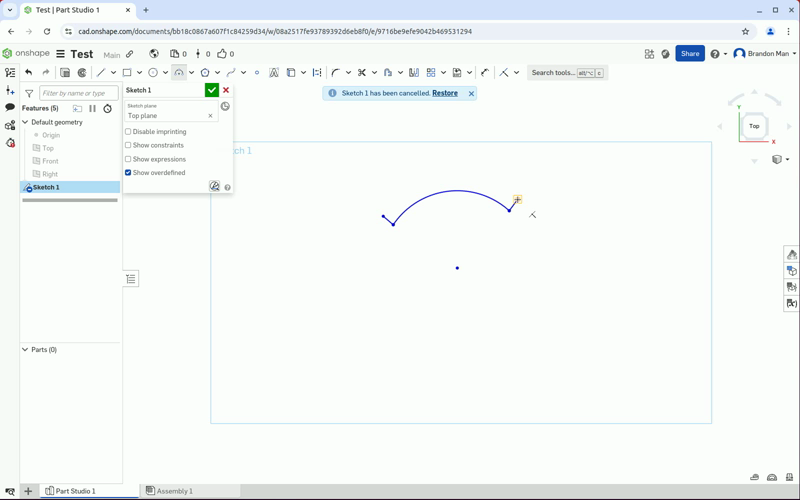
mouse_move(383, 216)
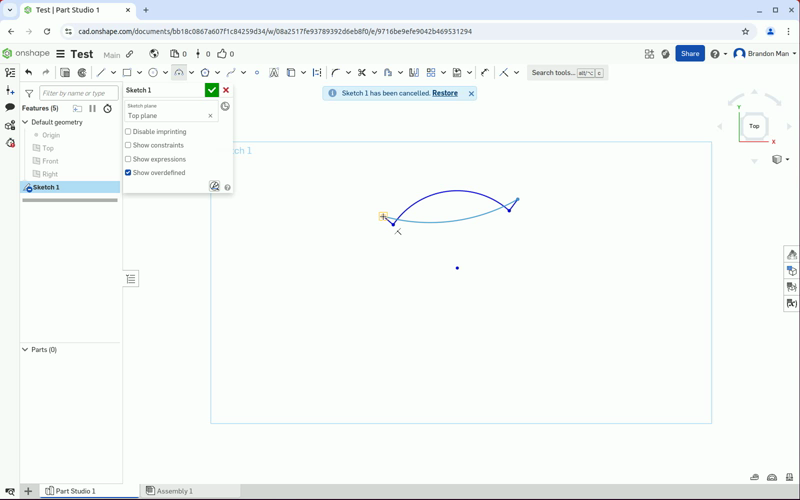
click(383, 216)
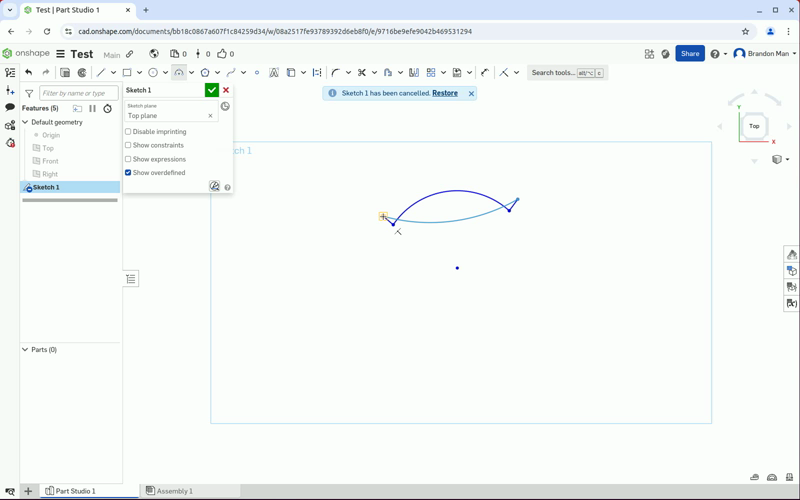
key_down(shift)
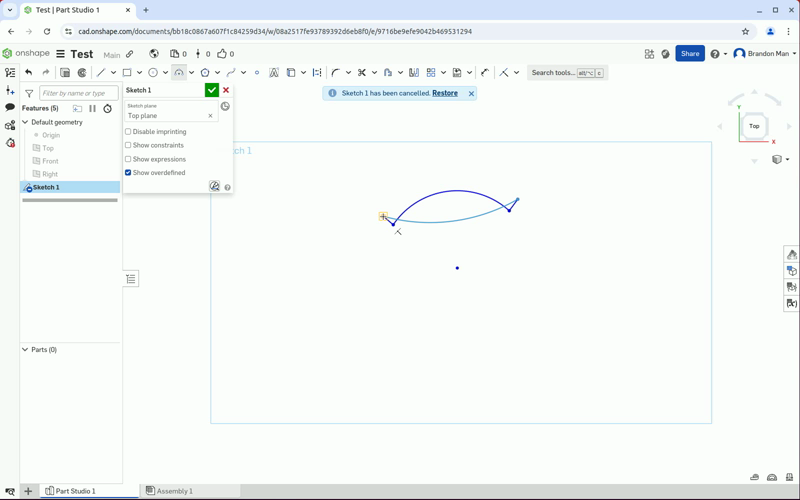
mouse_move(446, 170)
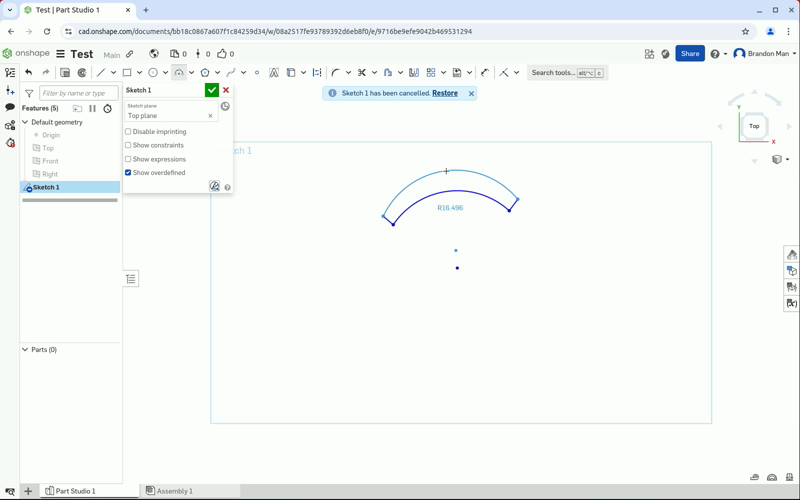
click(446, 170)
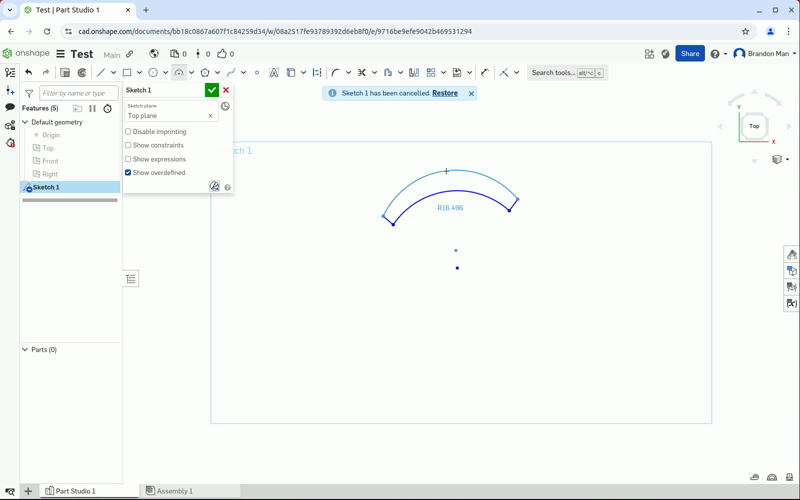
key_up(shift)
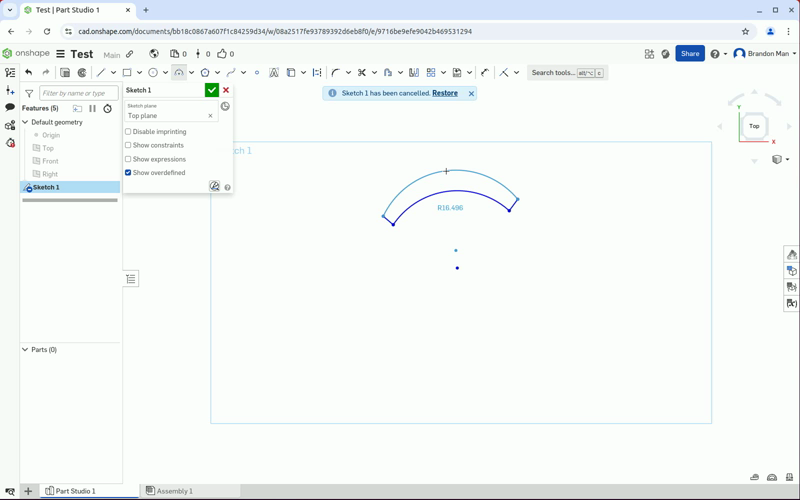
key(esc)
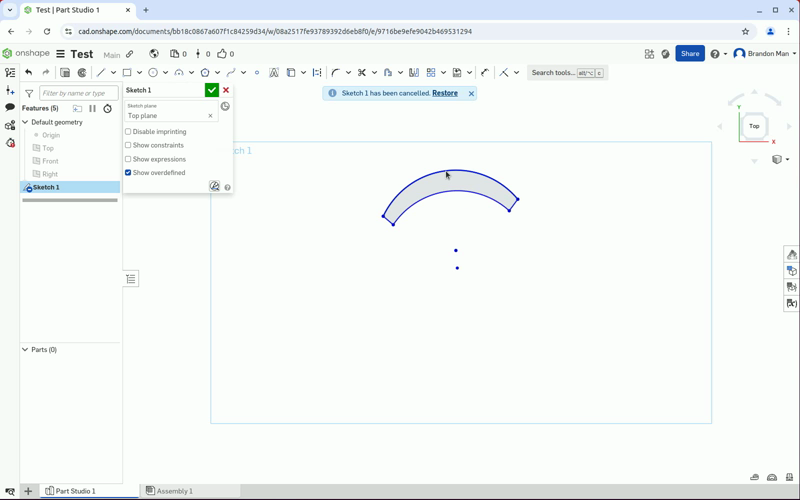
mouse_move(428, 181)
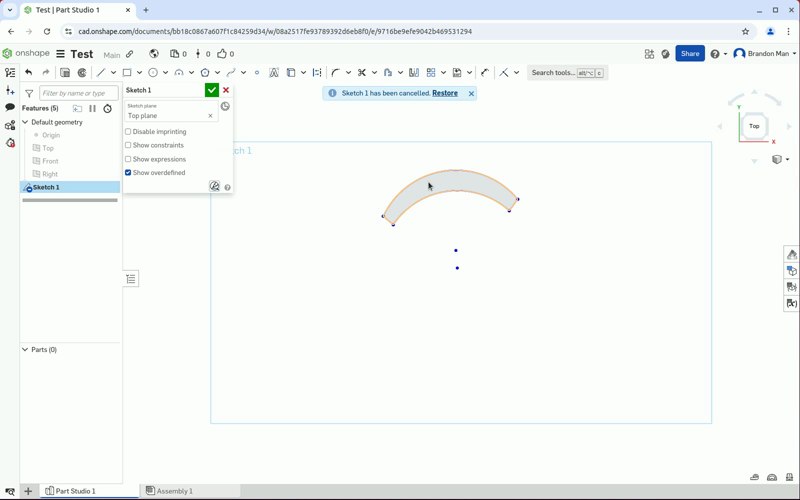
click(428, 181)
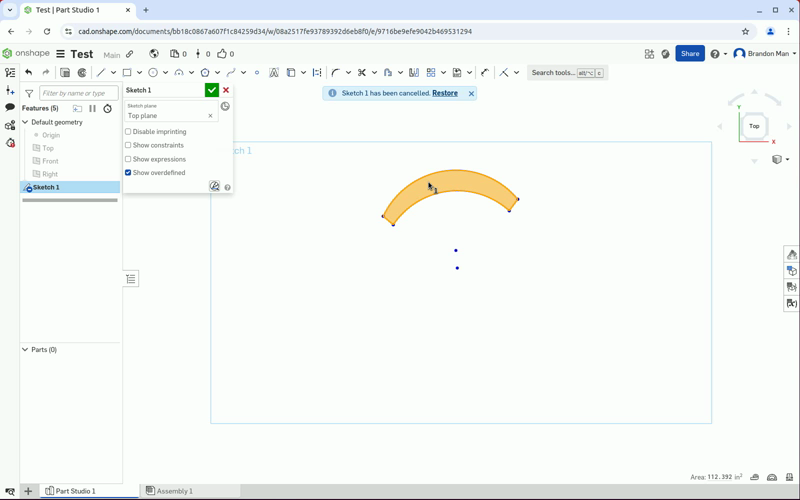
mouse_move(73, 352)
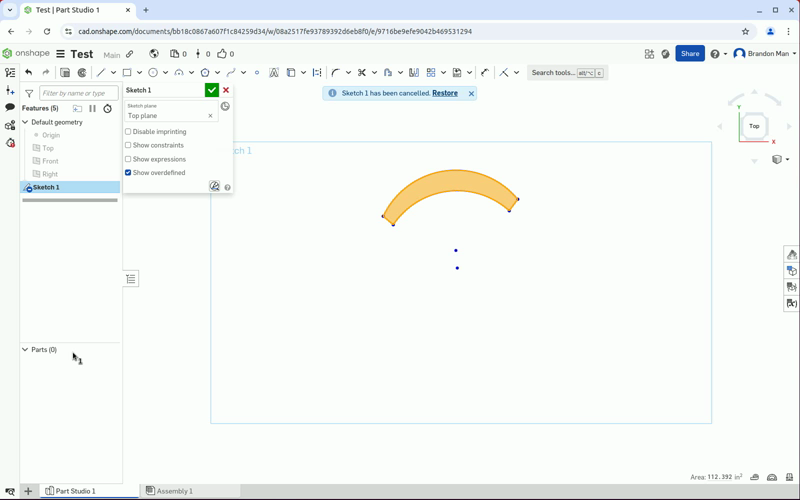
key(shift+y)
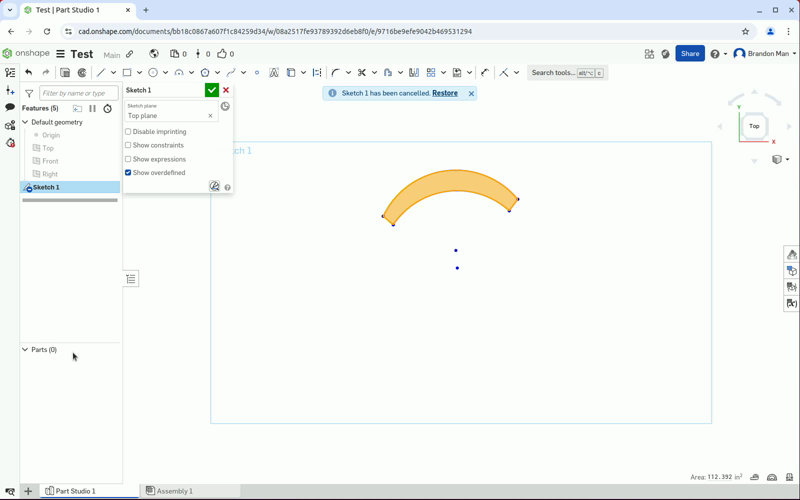
key(shift+e)
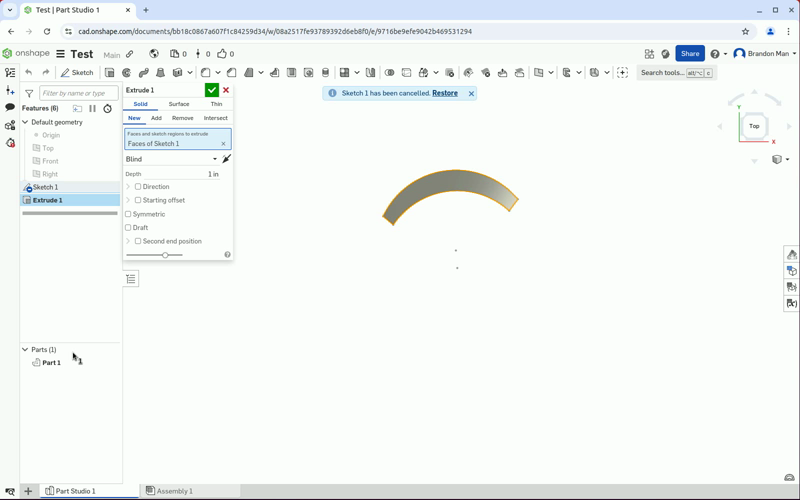
mouse_move(143, 106)
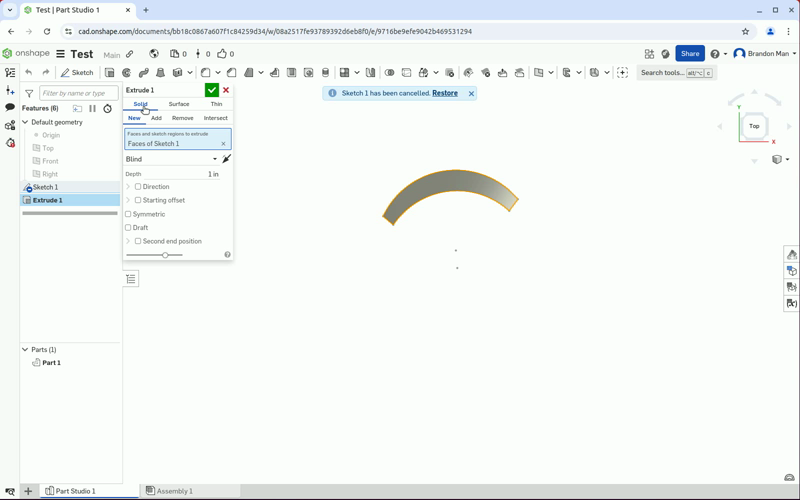
click(143, 106)
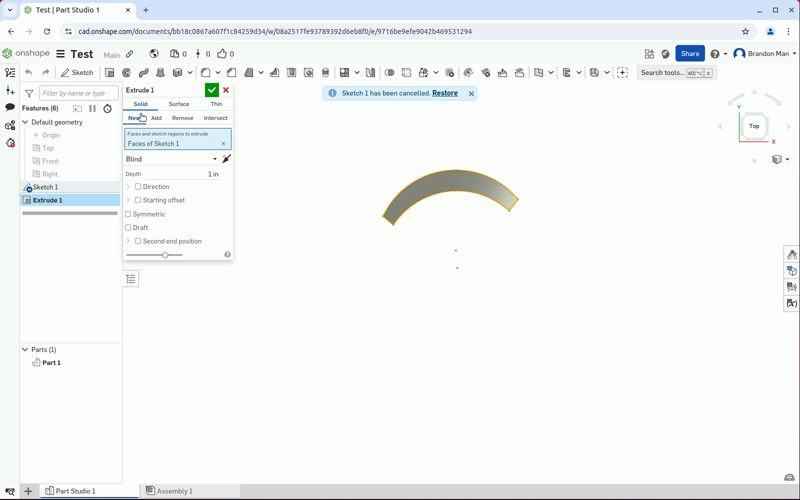
mouse_move(137, 120)
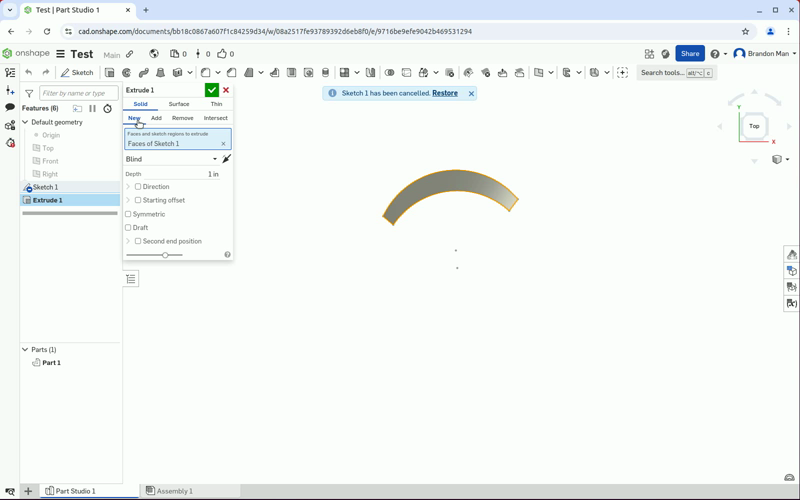
click(137, 120)
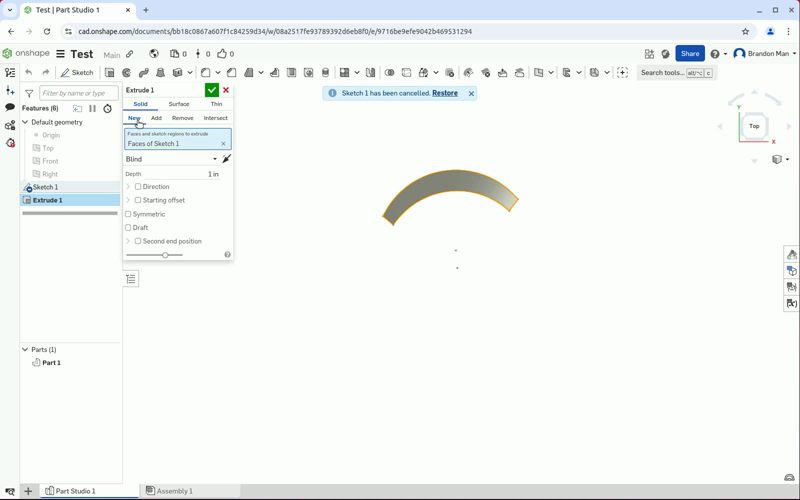
key(tab, 4)
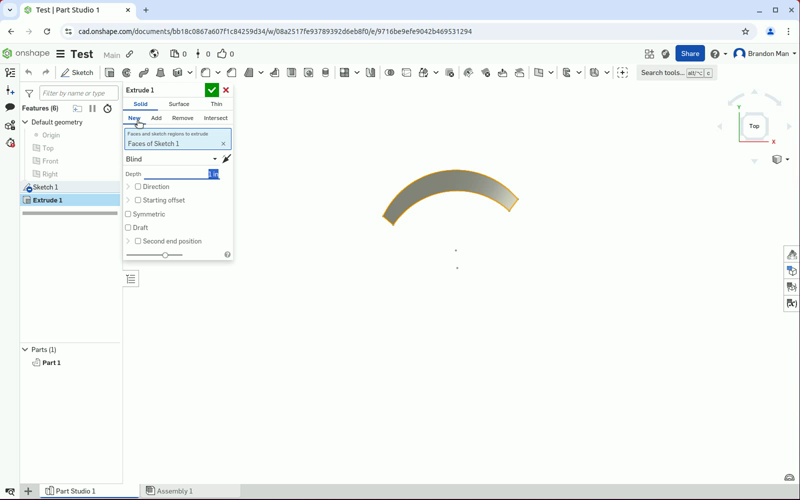
text(2.166)
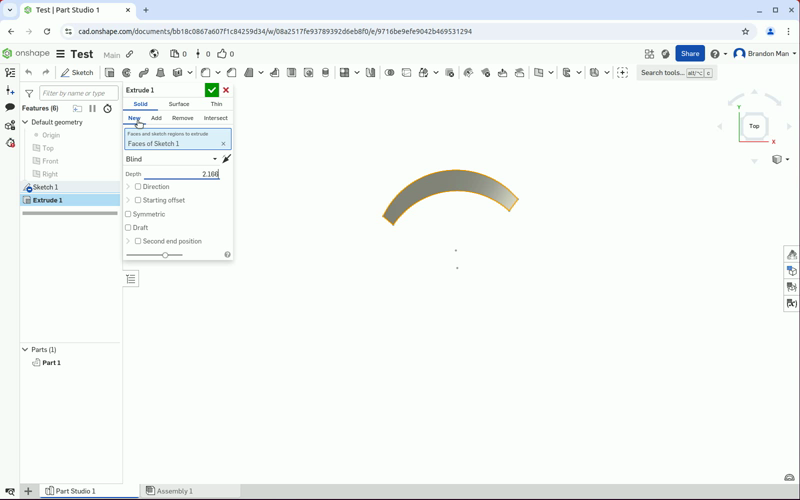
key(enter)
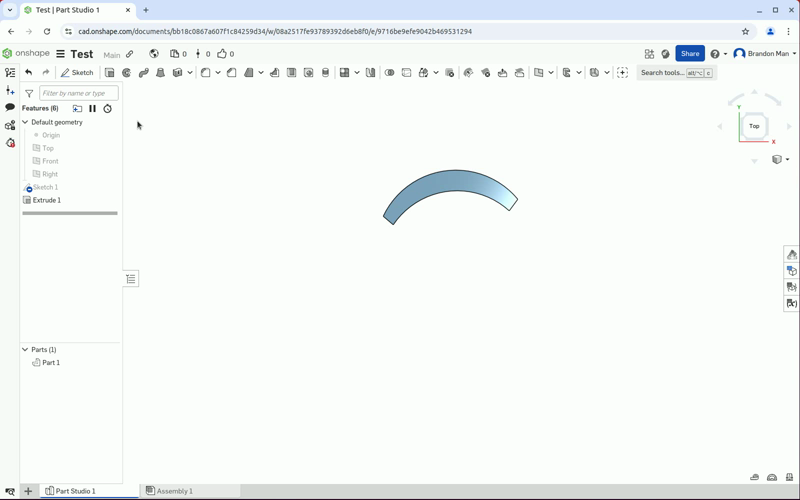
key(shift+h)
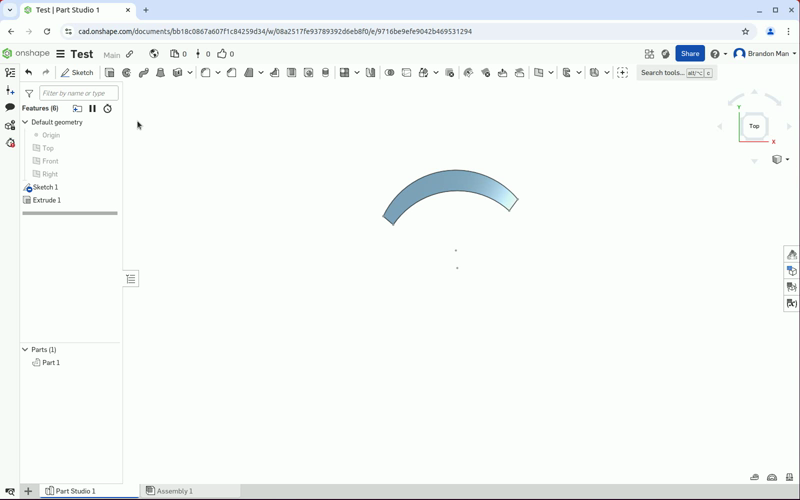
key(shift+h)
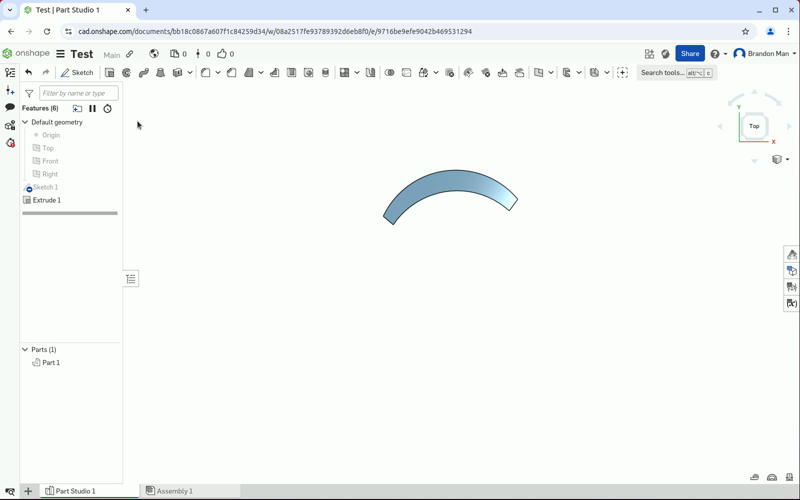
mouse_move(73, 189)
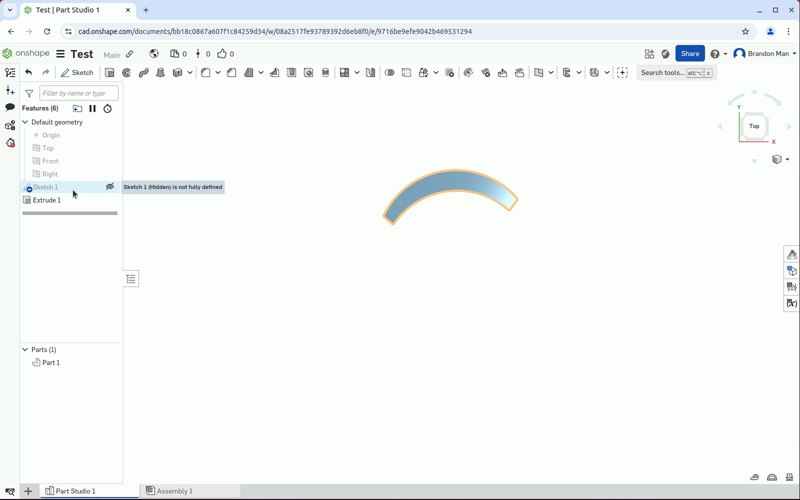
click(73, 189)
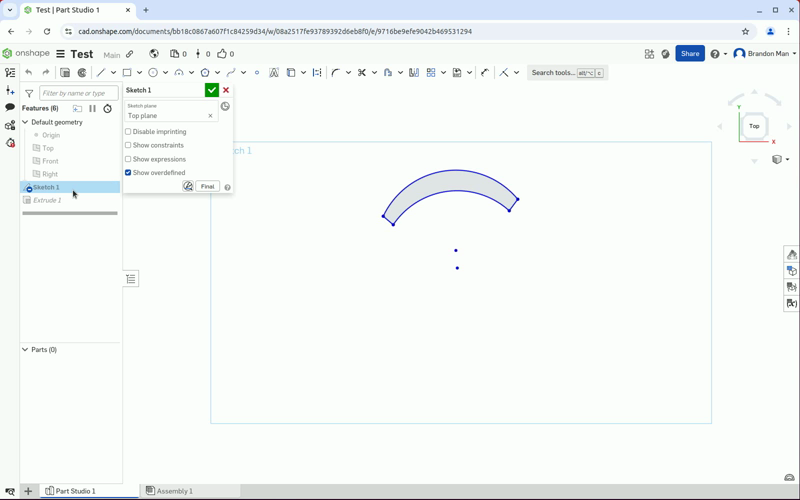
mouse_move(229, 92)
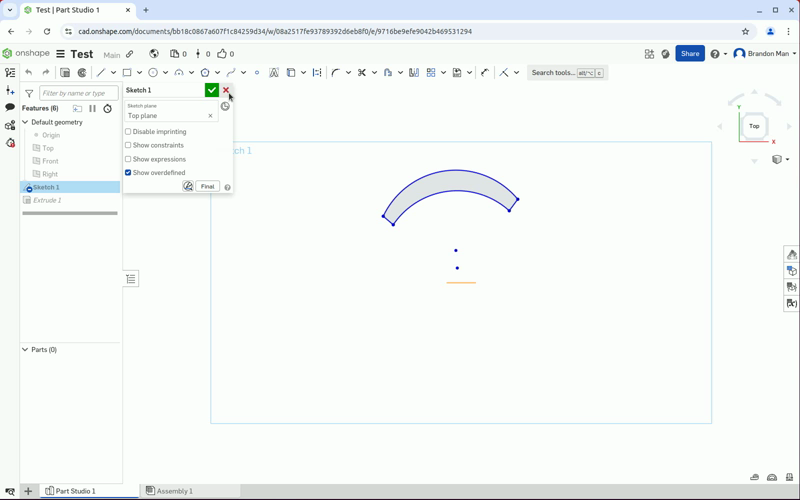
click(229, 92)
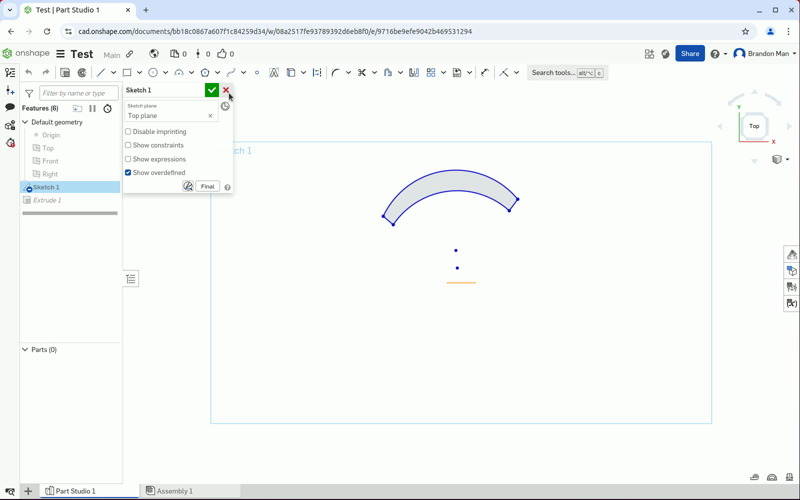
key(shift+s)
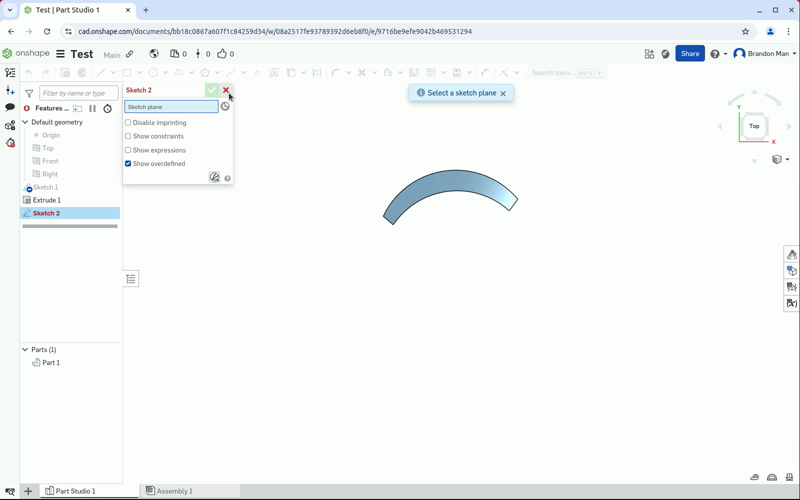
mouse_move(73, 150)
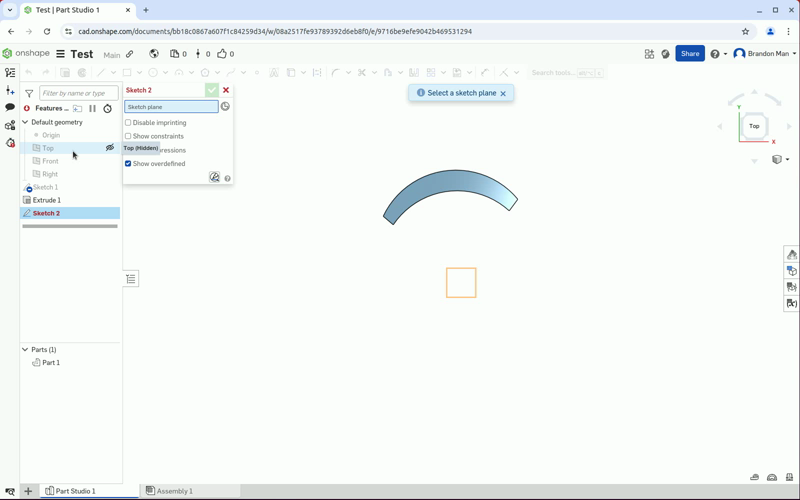
click(73, 150)
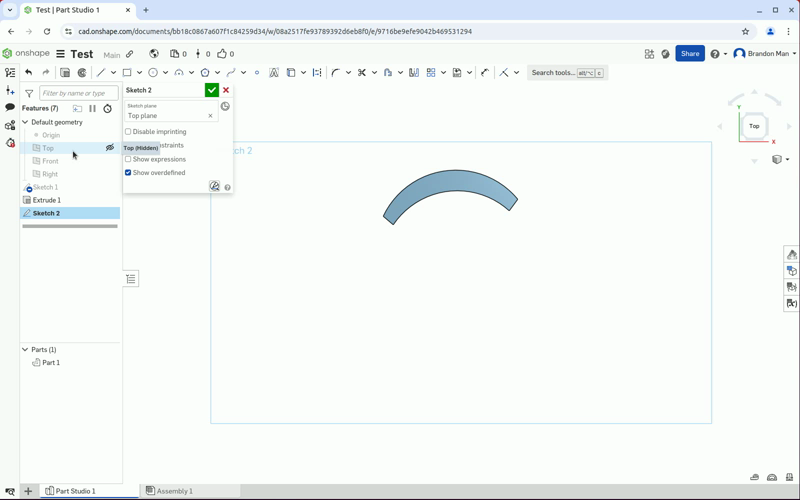
mouse_move(73, 352)
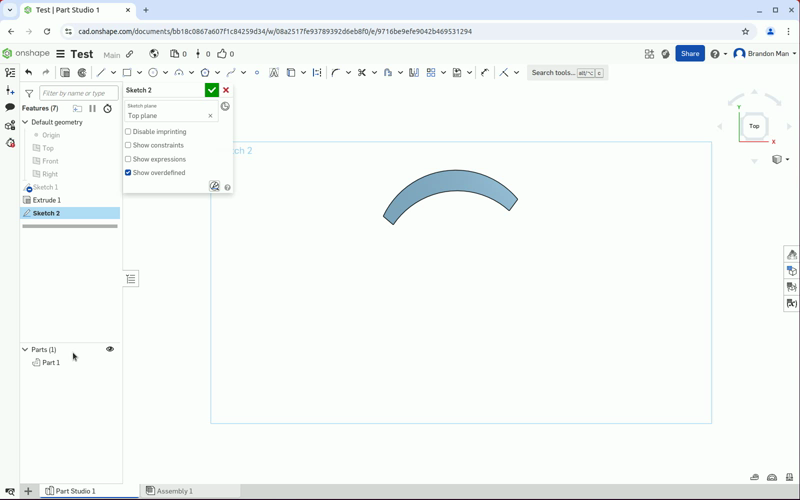
key(y)
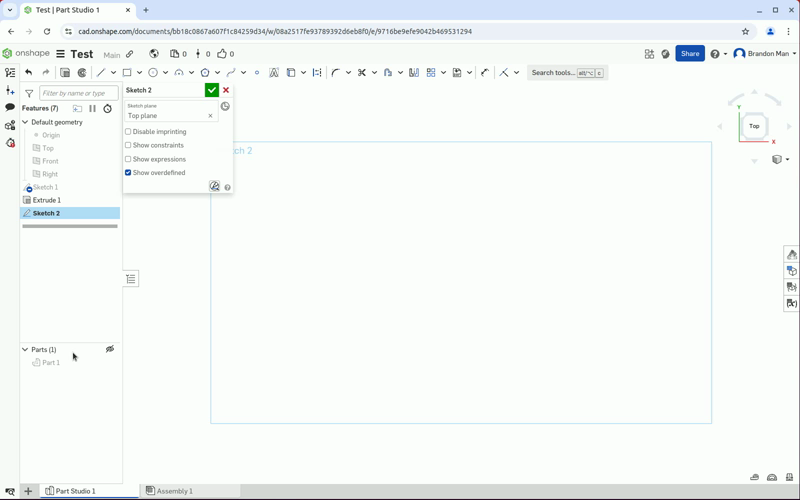
key(l)
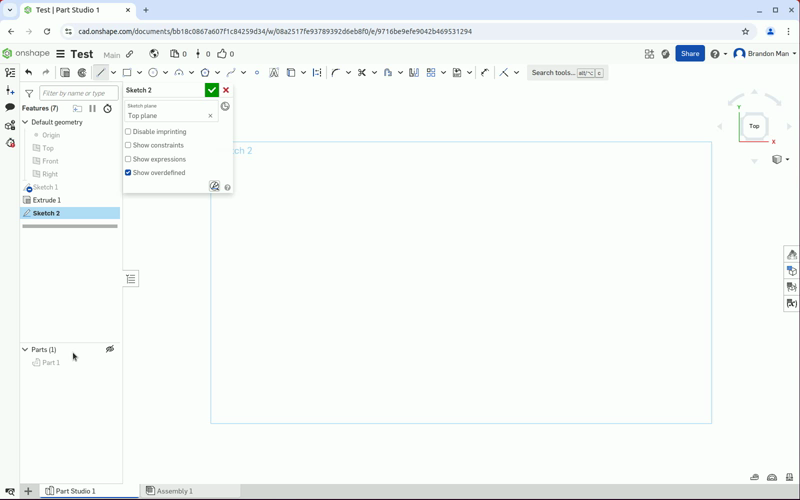
key_down(shift)
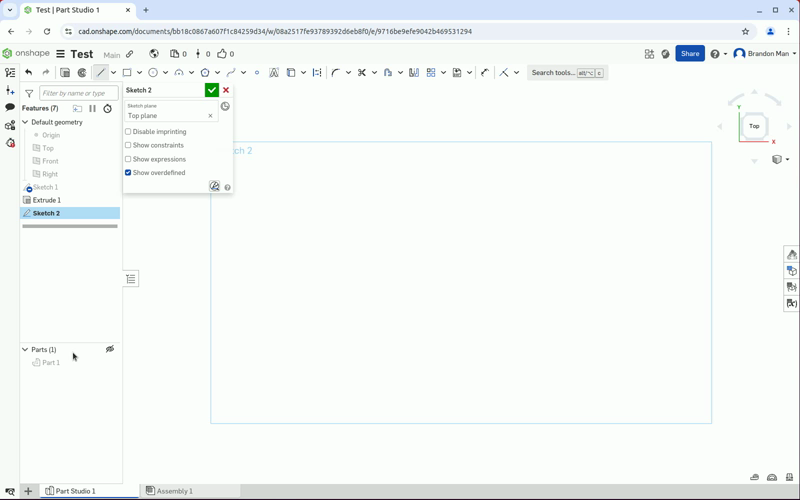
mouse_move(393, 225)
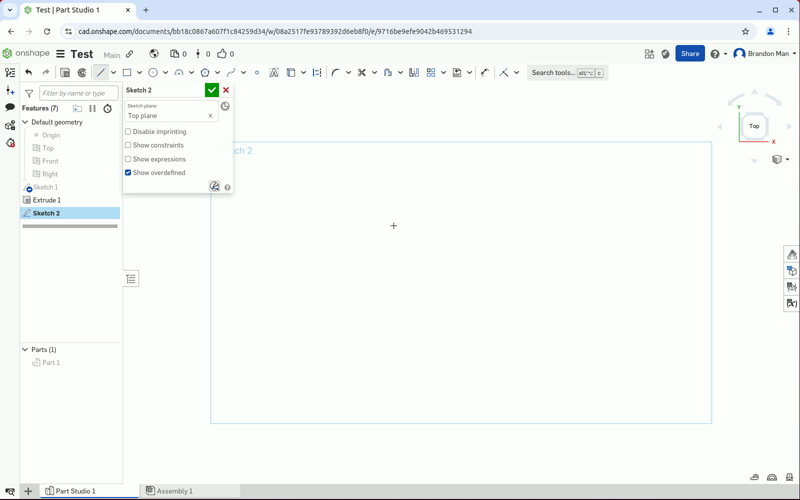
click(393, 225)
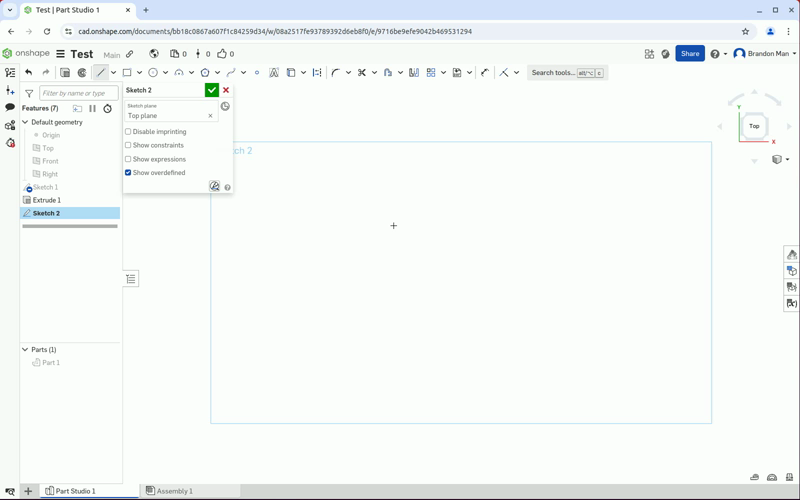
key_up(shift)
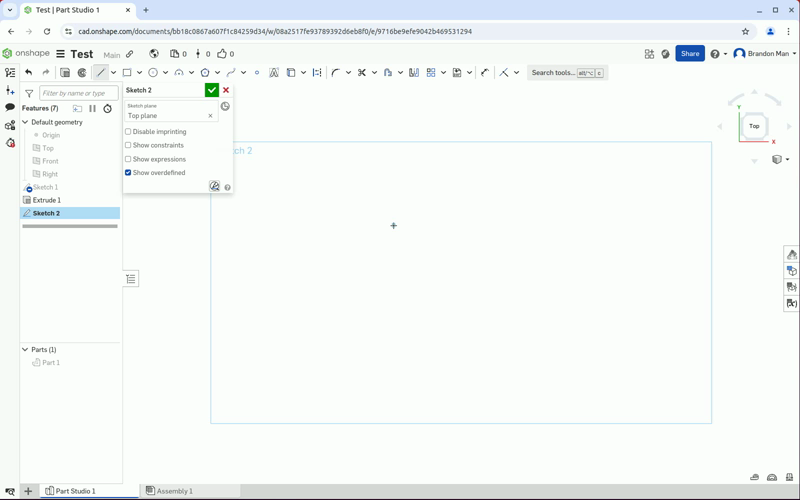
key_down(shift)
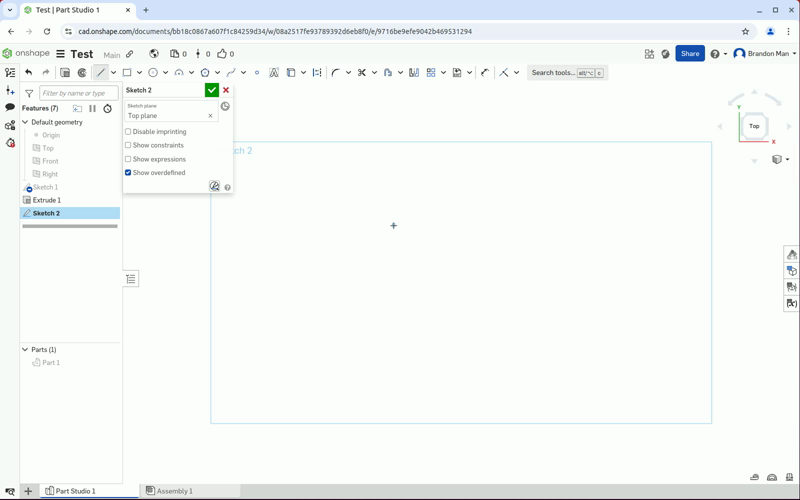
mouse_move(460, 283)
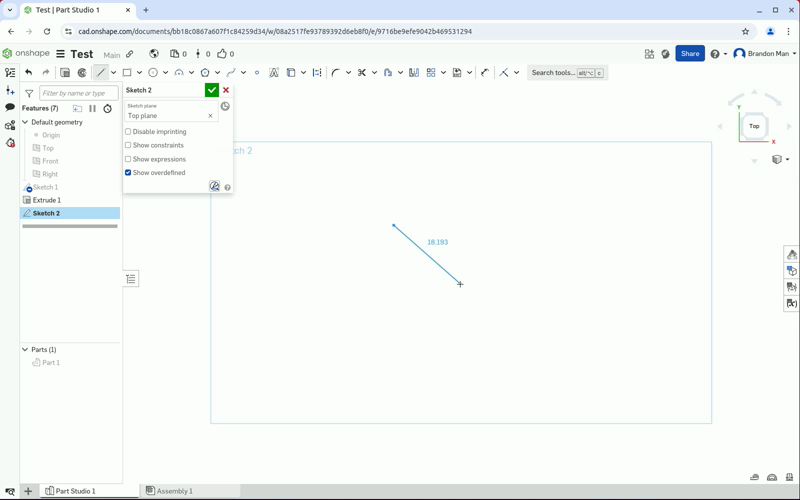
click(460, 283)
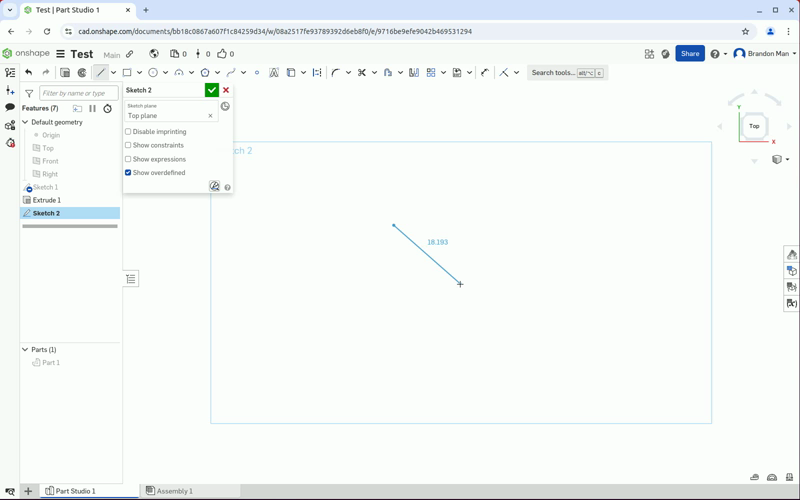
key_up(shift)
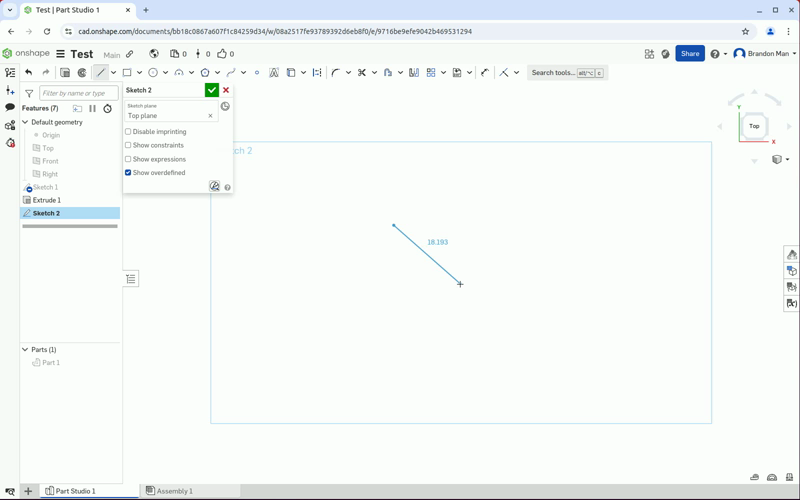
key_down(shift)
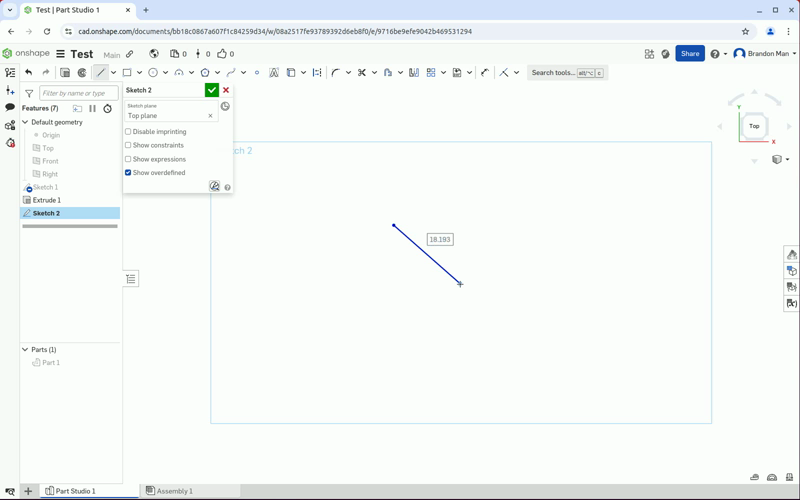
mouse_move(511, 210)
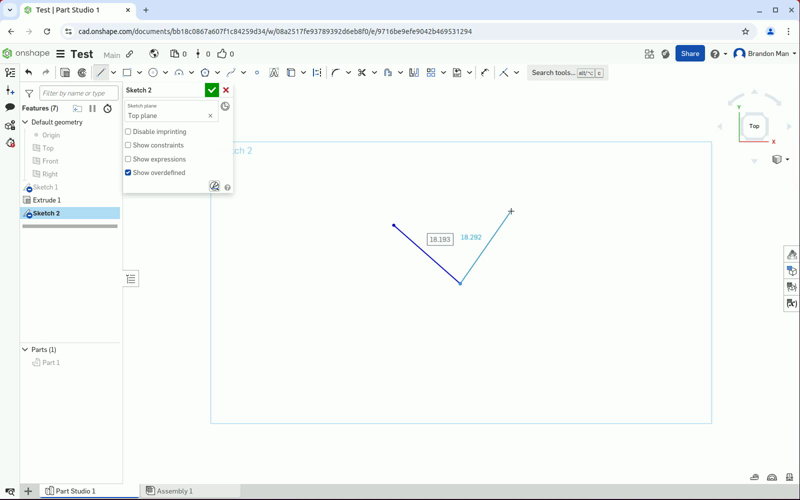
click(511, 210)
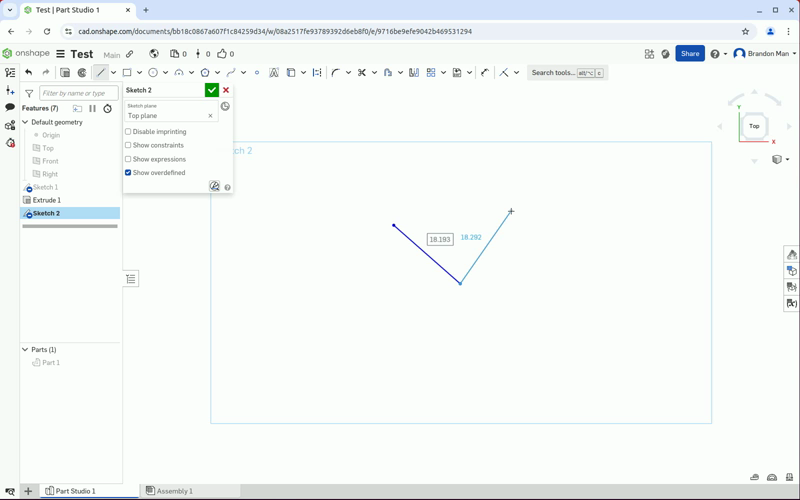
key_up(shift)
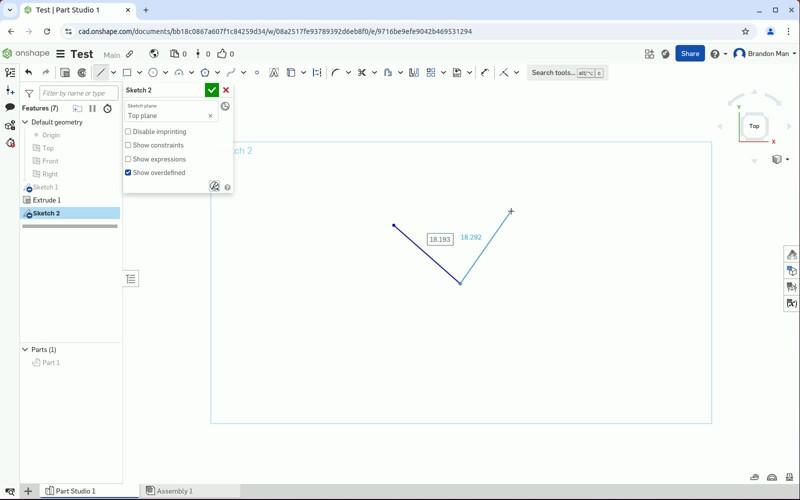
key(esc)
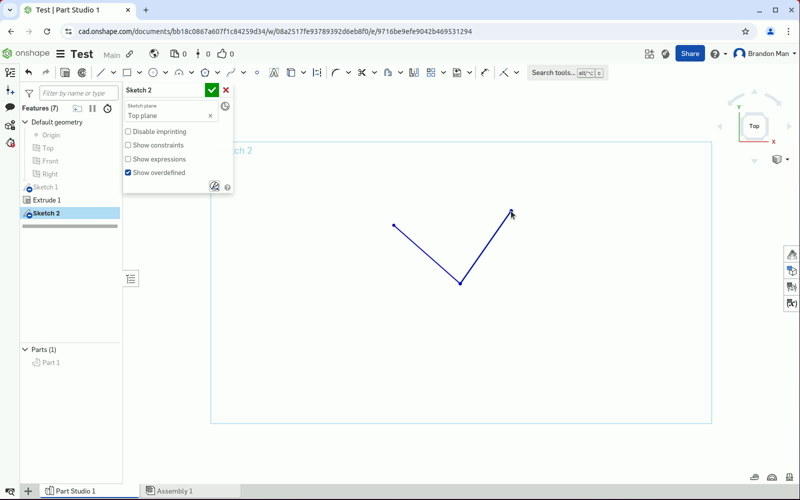
key(a)
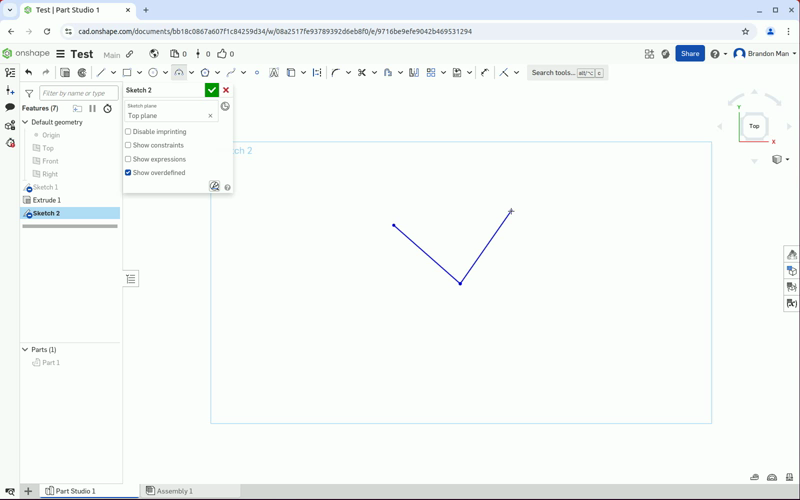
mouse_move(511, 210)
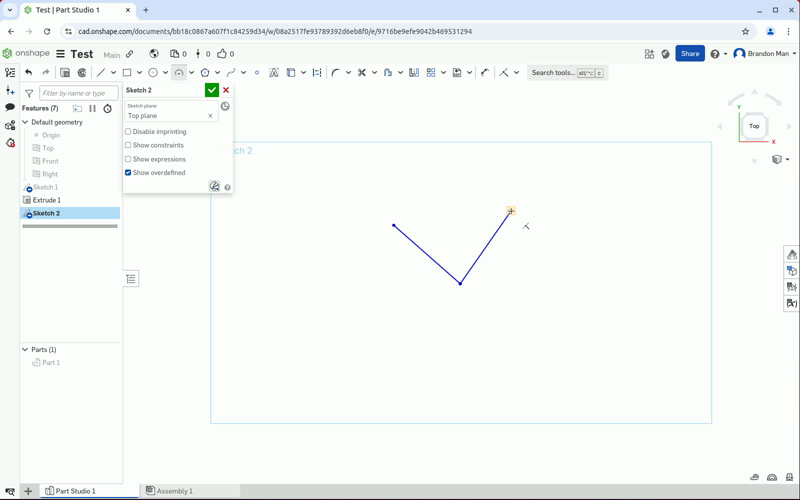
click(511, 210)
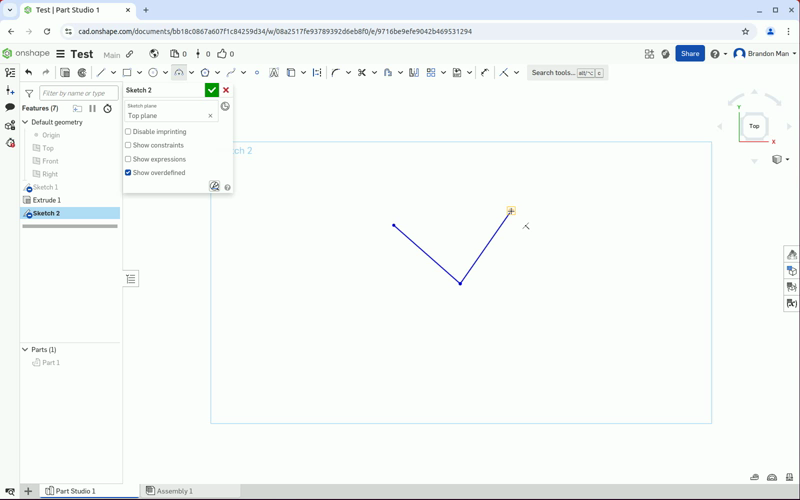
mouse_move(393, 225)
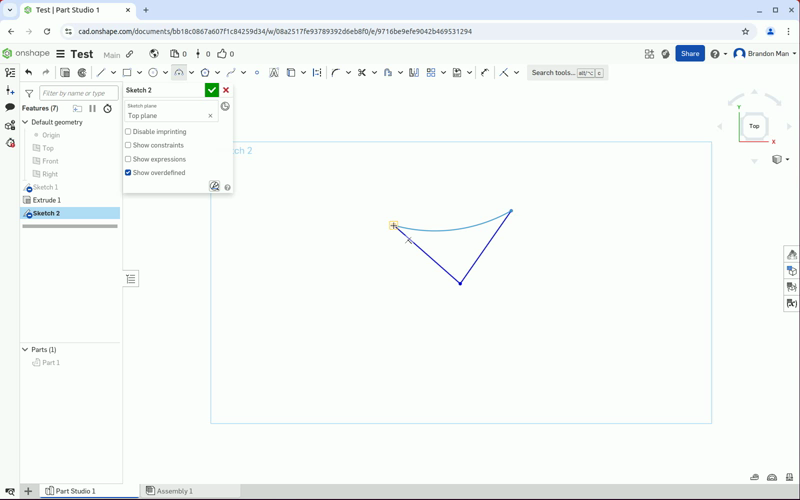
click(393, 225)
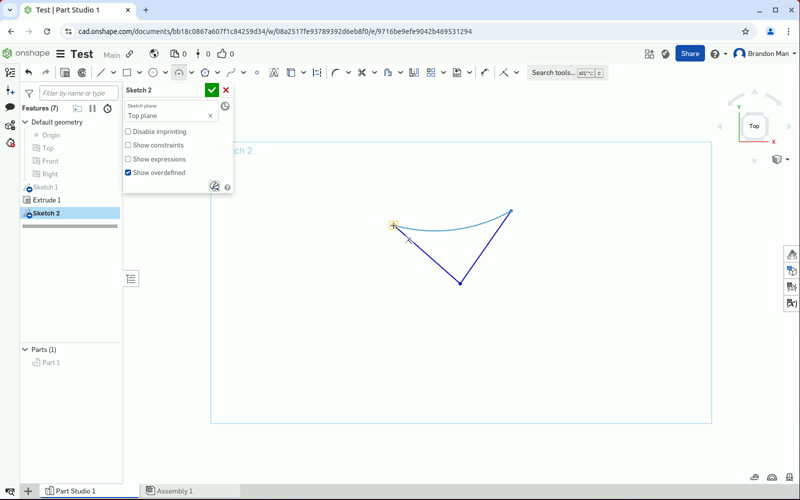
key_down(shift)
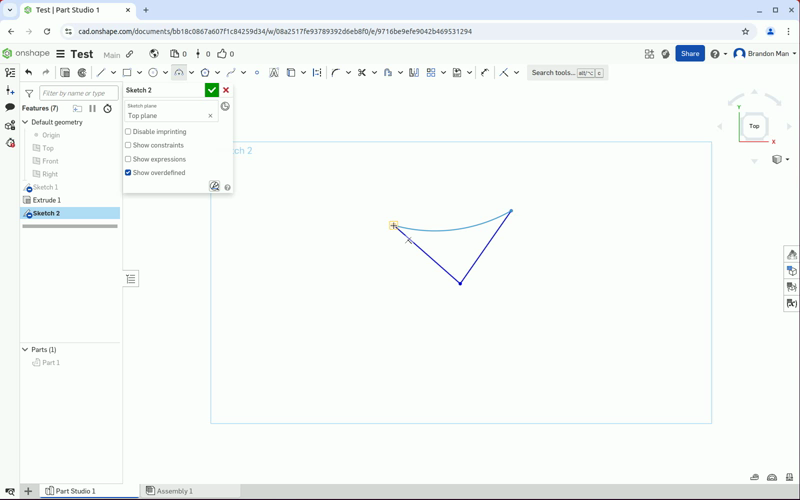
mouse_move(449, 191)
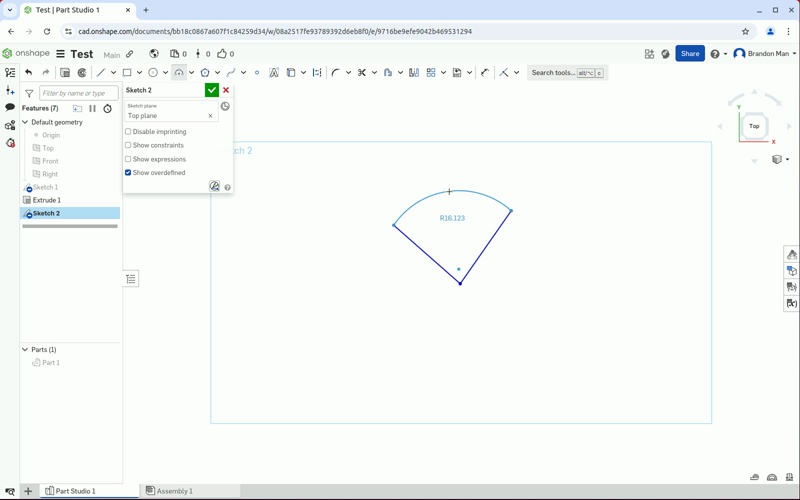
click(449, 191)
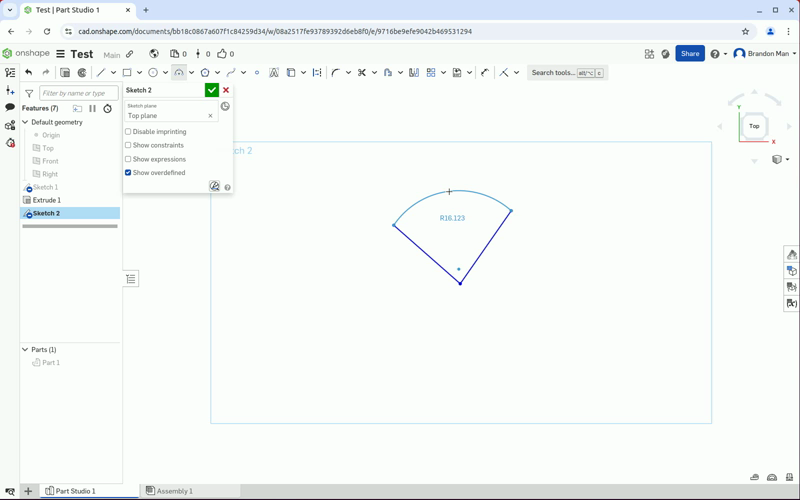
key_up(shift)
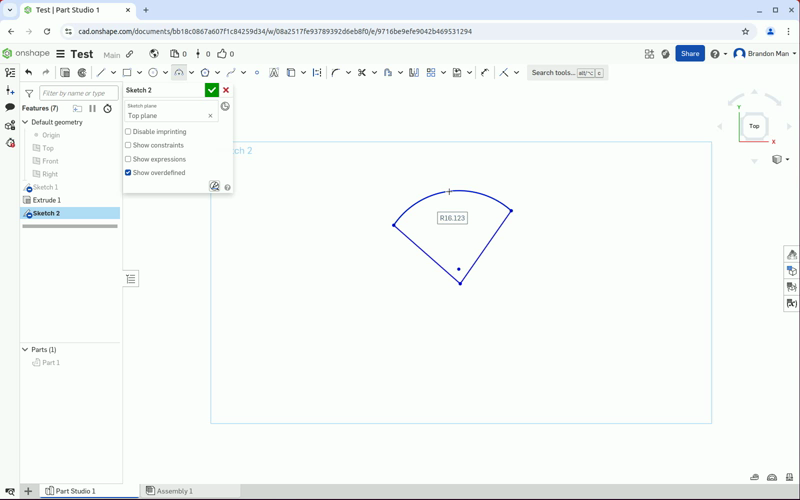
key(esc)
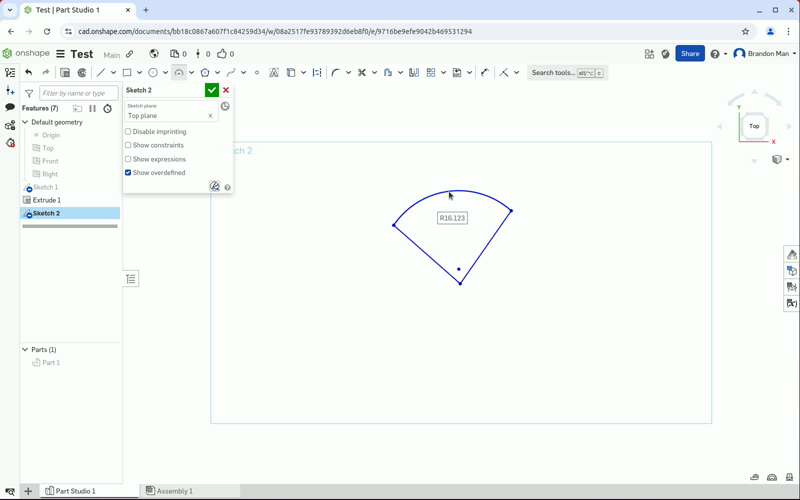
key(c)
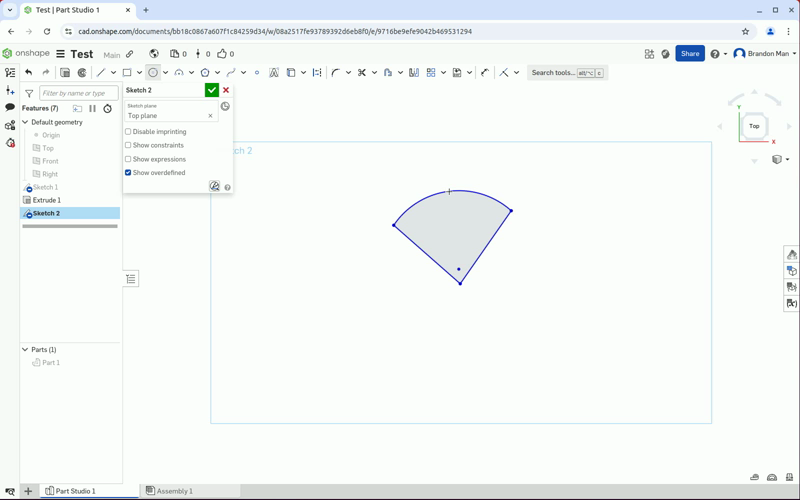
key_down(shift)
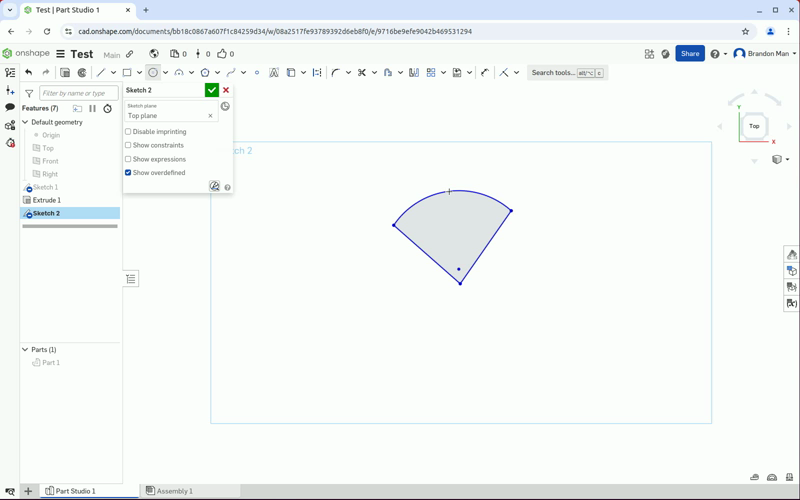
mouse_move(427, 241)
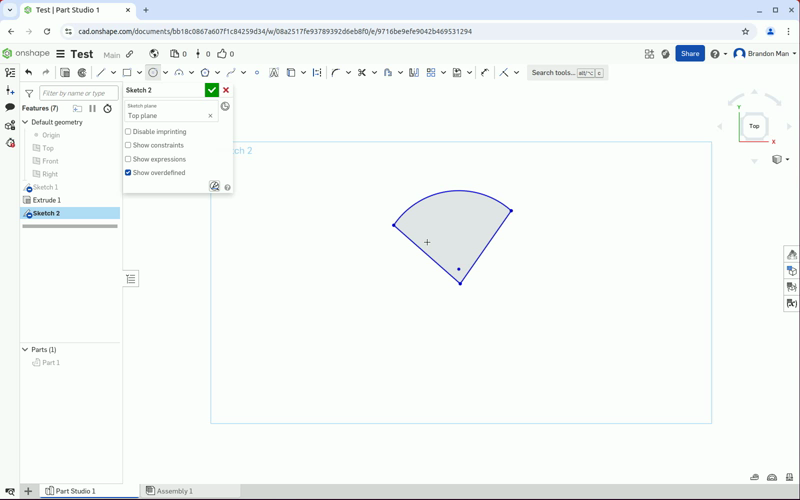
click(427, 241)
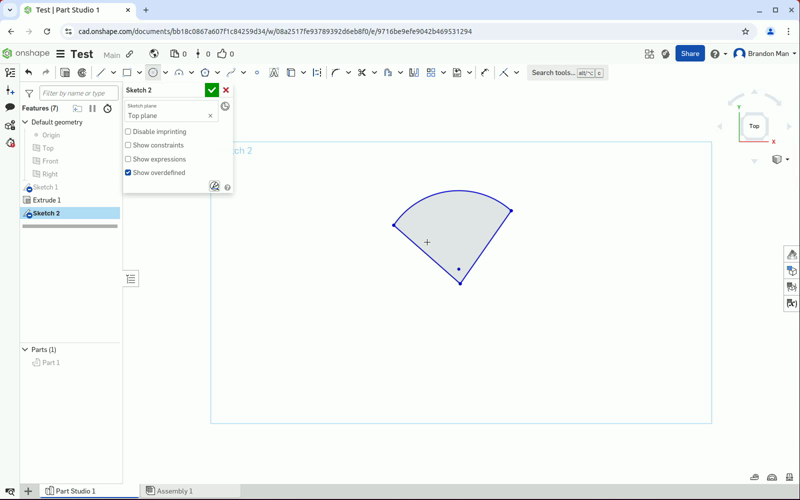
key_up(shift)
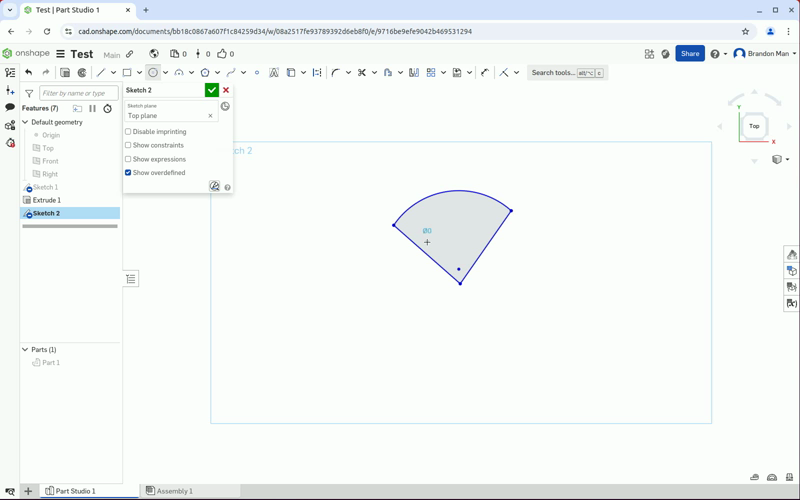
mouse_move(437, 241)
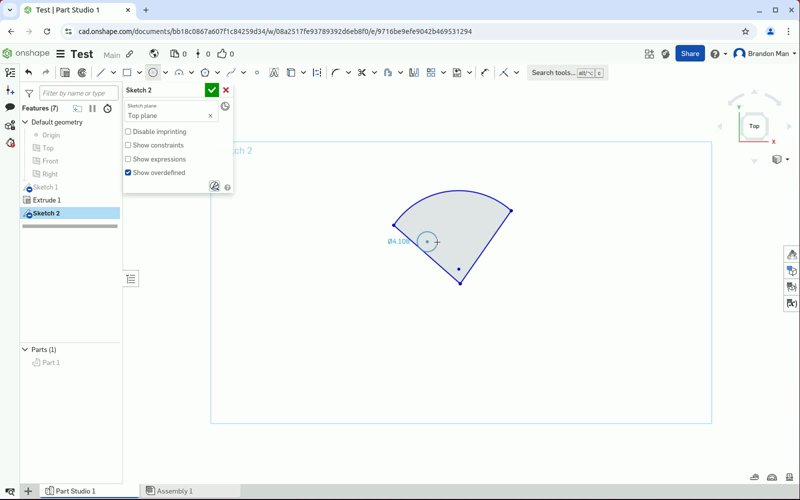
click(437, 241)
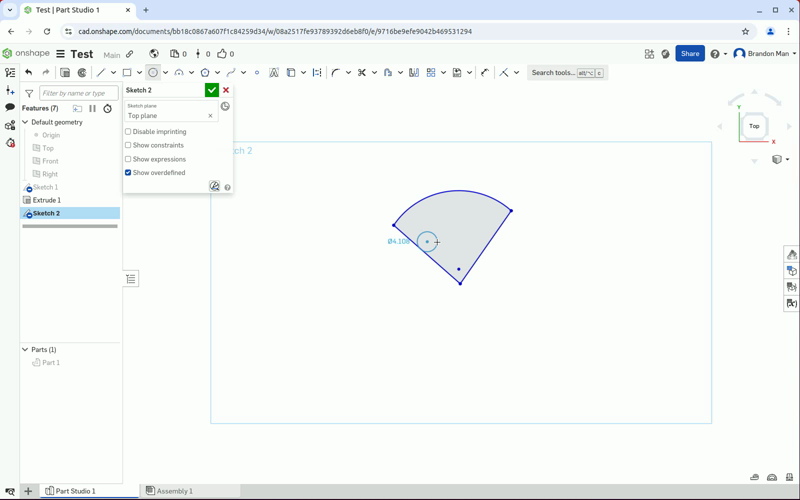
key(esc)
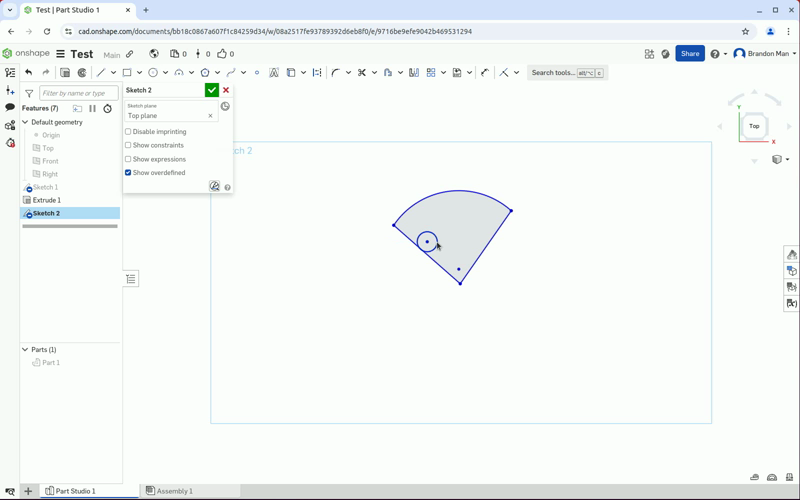
key(c)
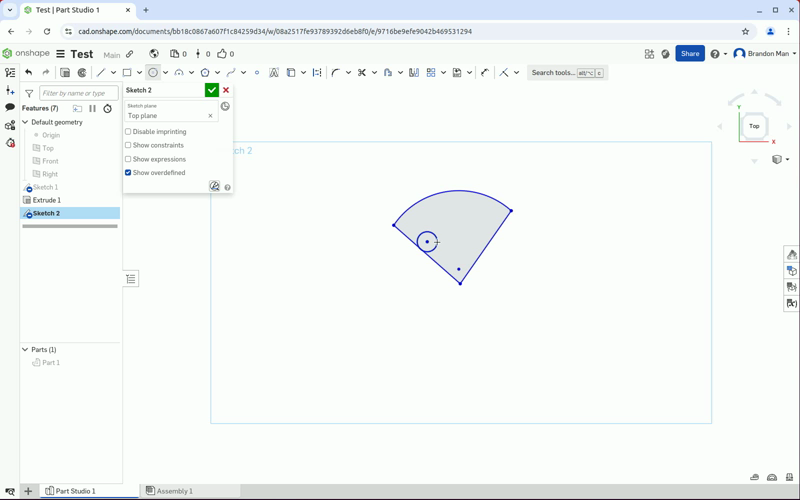
key_down(shift)
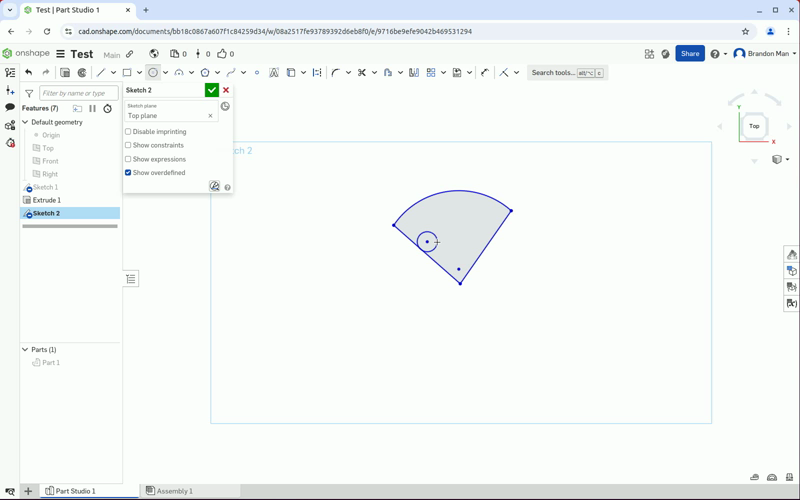
mouse_move(432, 214)
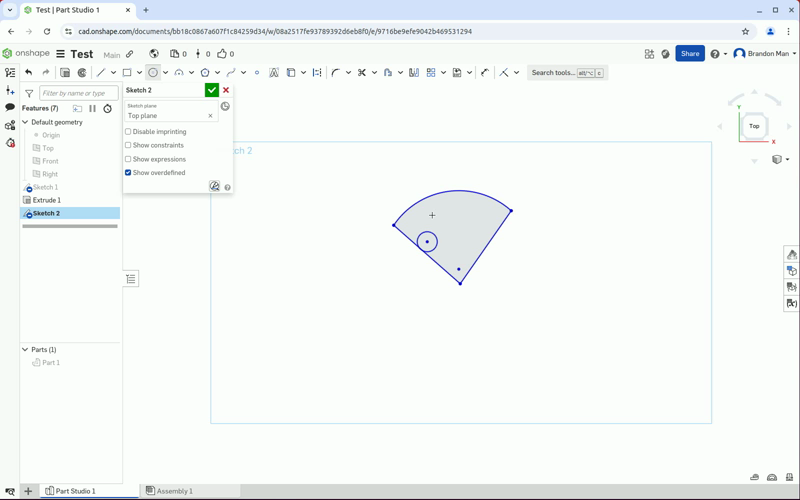
click(432, 214)
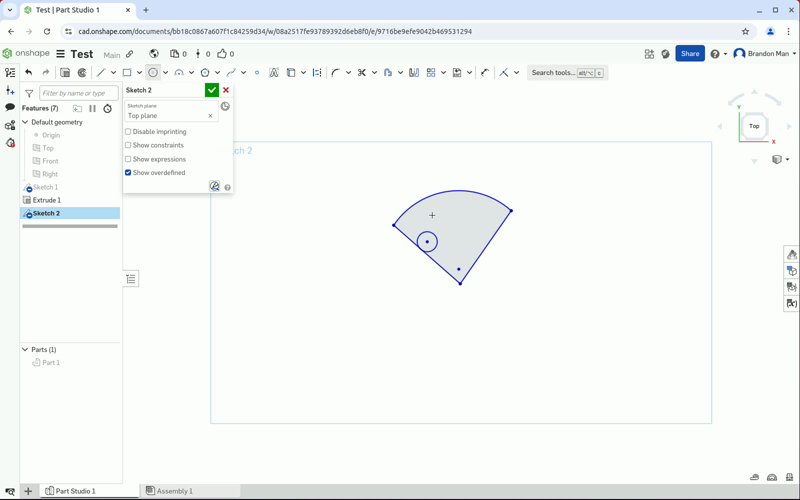
key_up(shift)
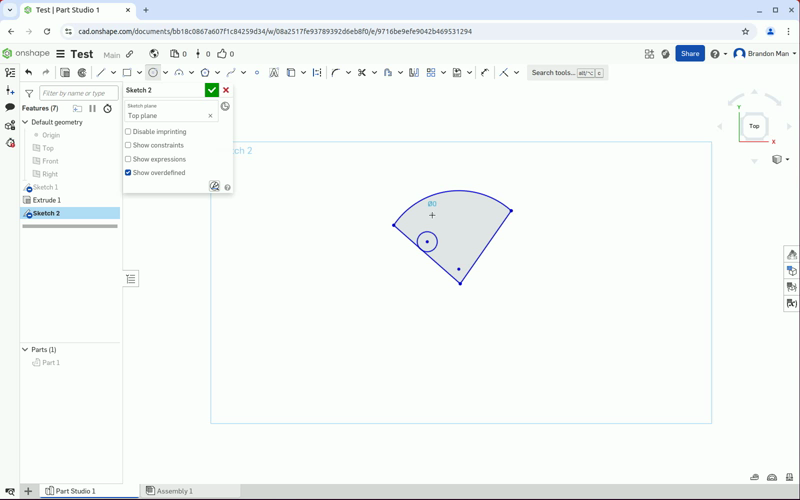
mouse_move(443, 214)
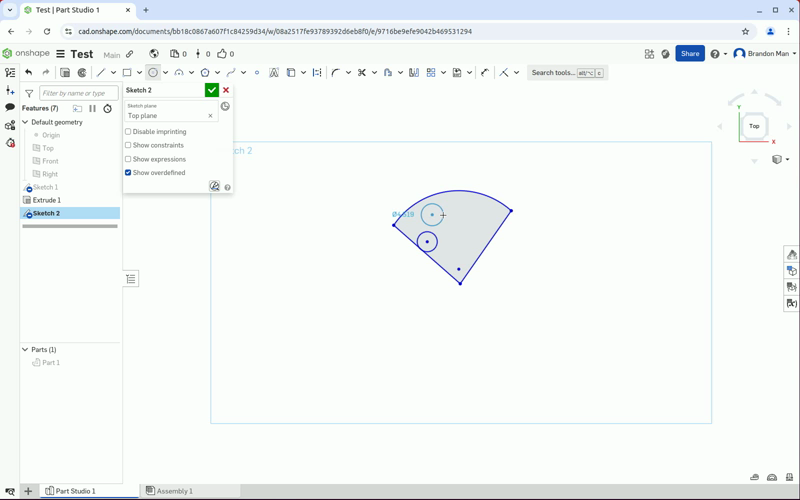
click(443, 214)
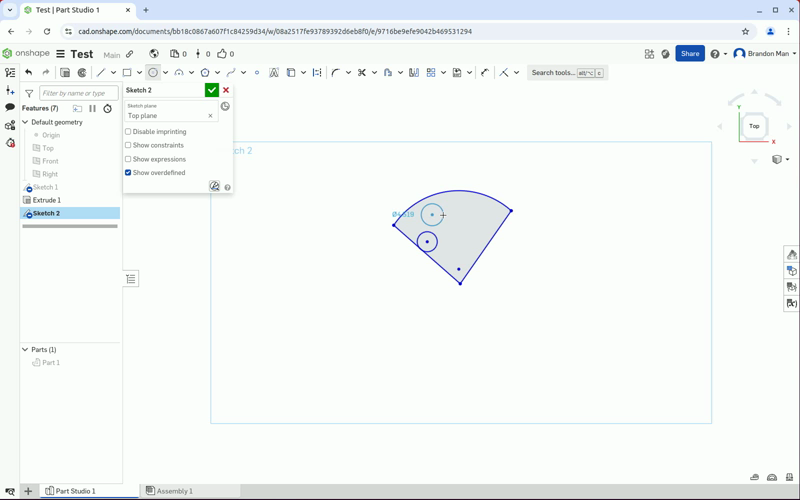
key(esc)
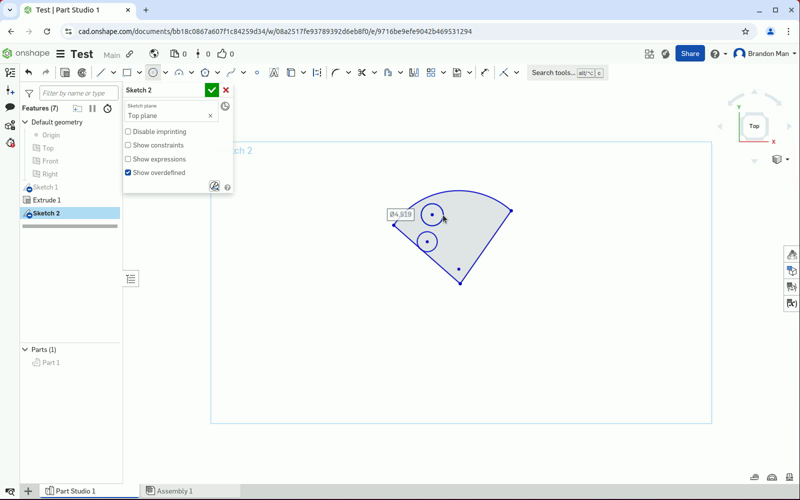
key(c)
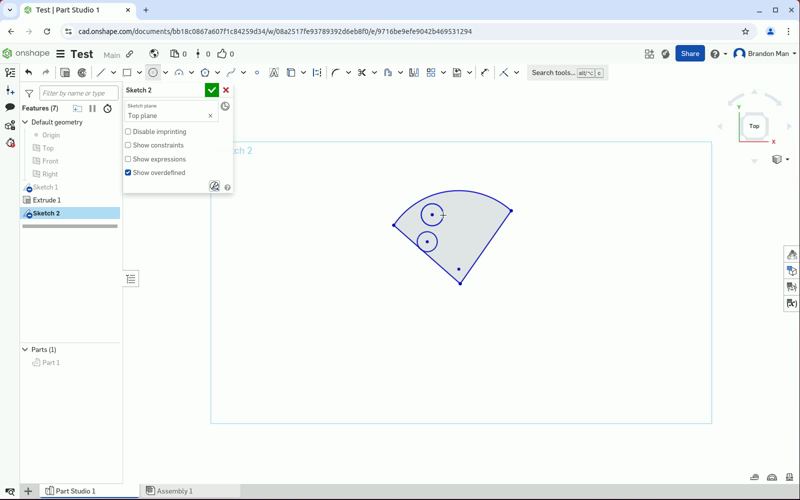
key_down(shift)
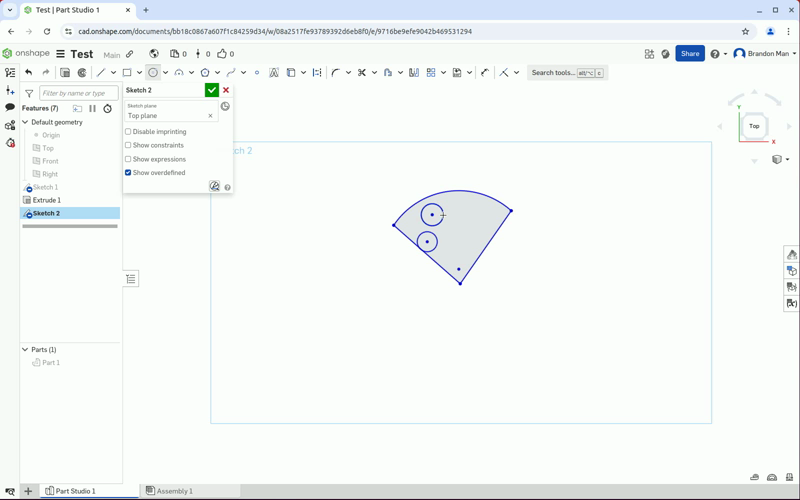
mouse_move(455, 209)
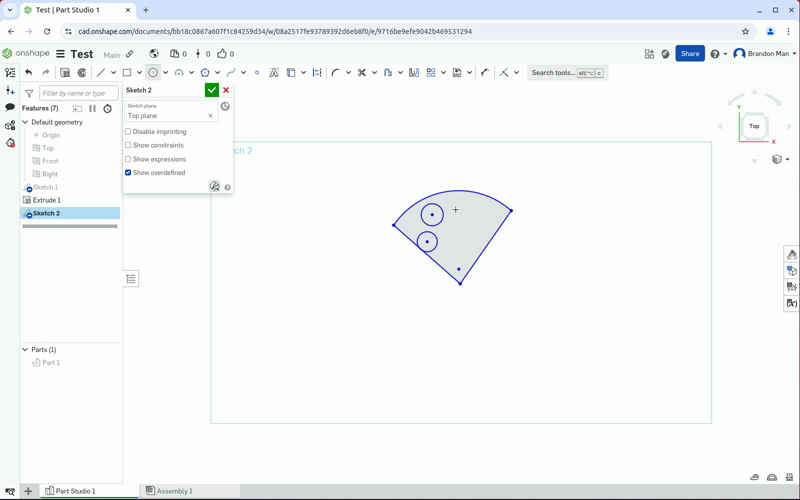
click(455, 209)
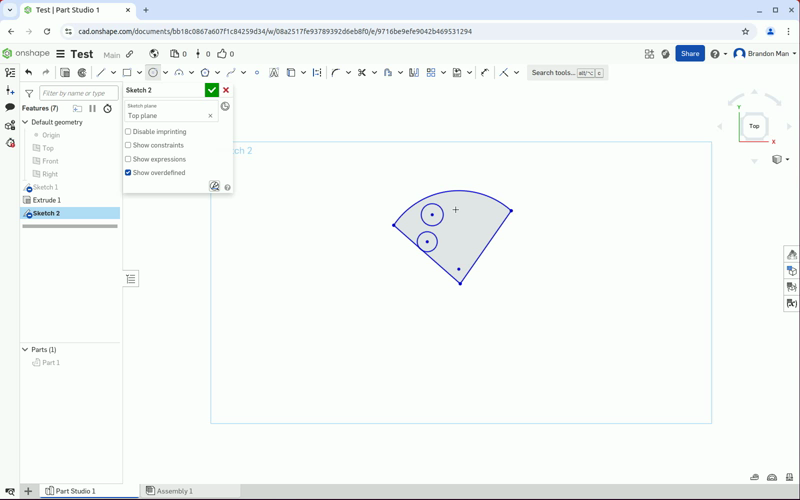
key_up(shift)
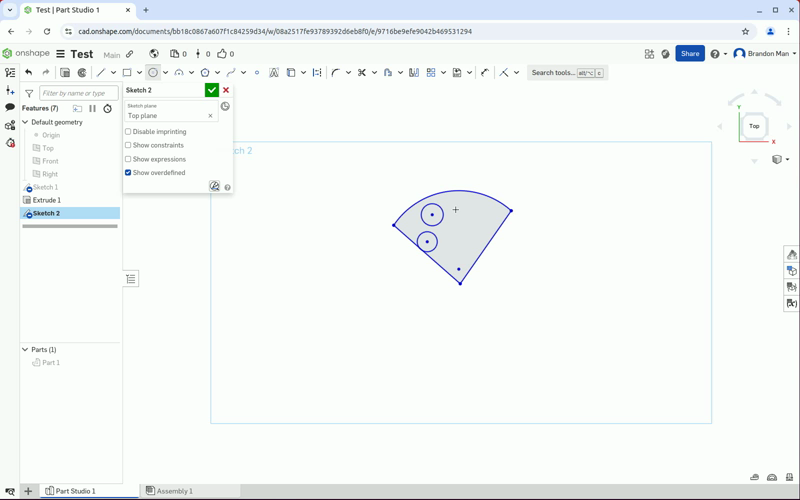
mouse_move(465, 209)
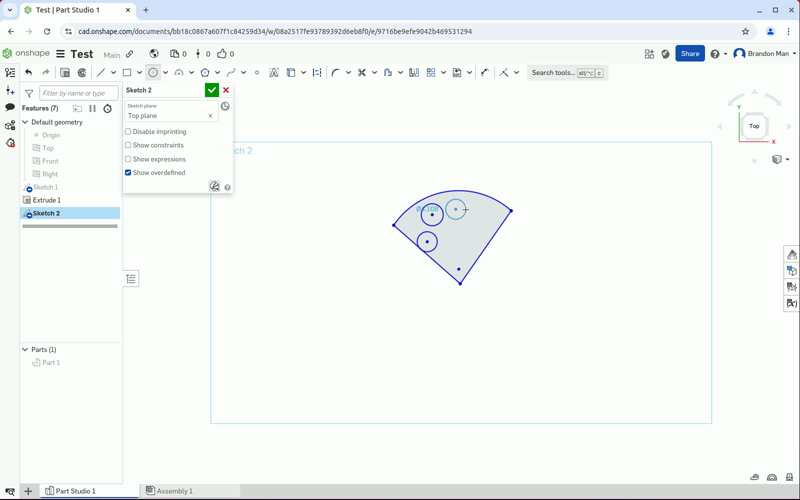
click(465, 209)
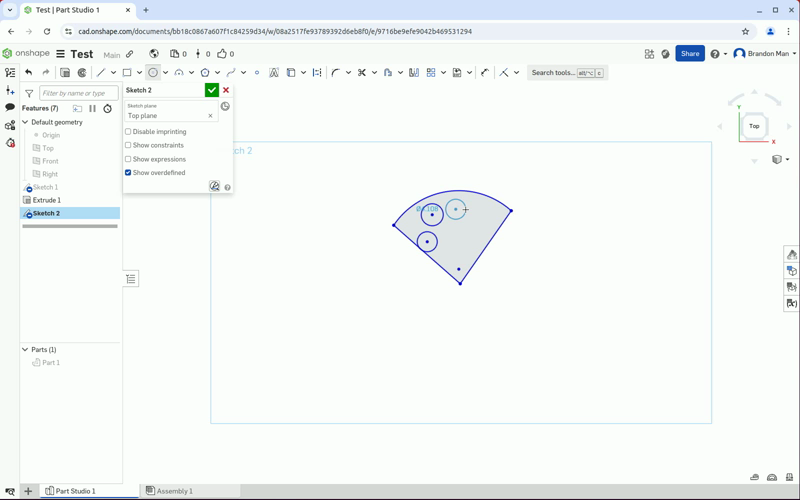
key(esc)
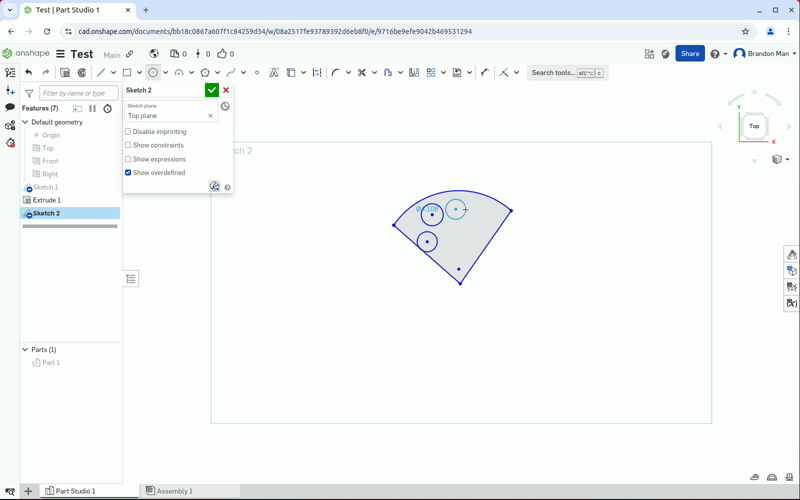
key(c)
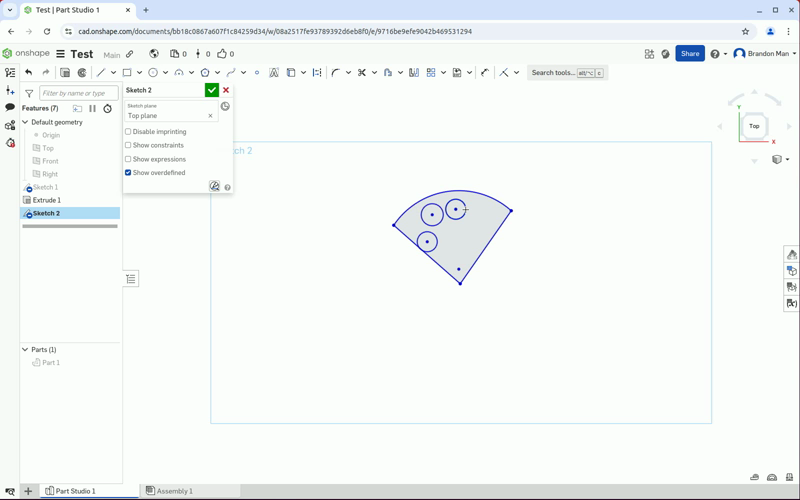
key_down(shift)
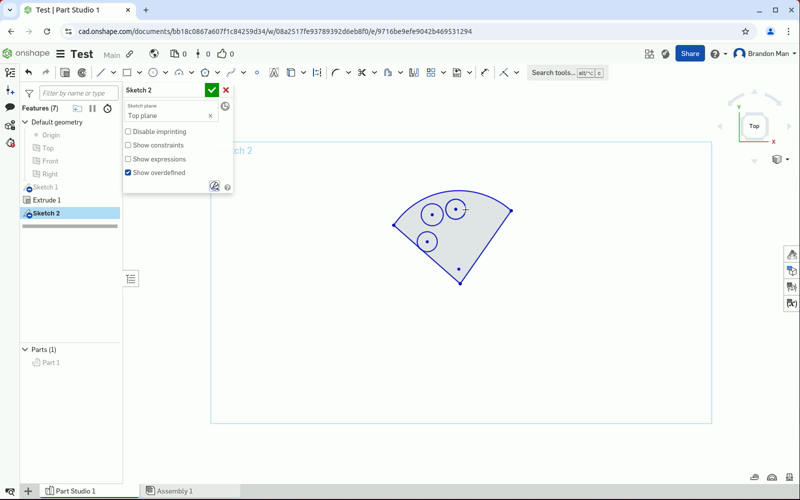
mouse_move(456, 251)
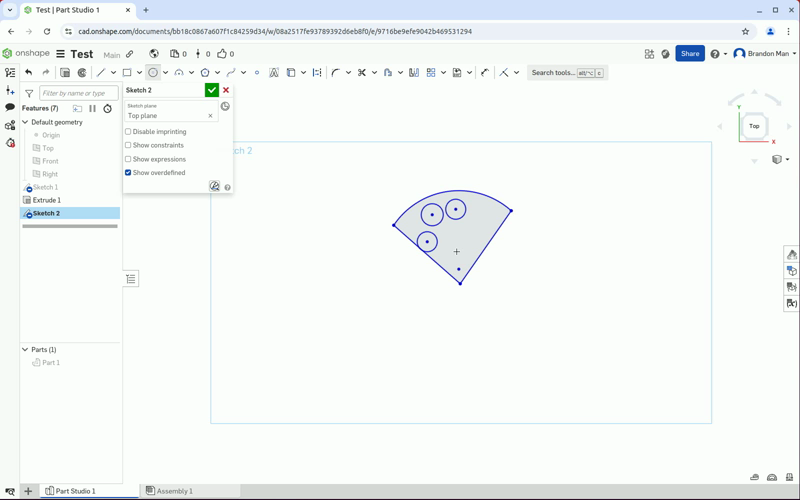
click(456, 251)
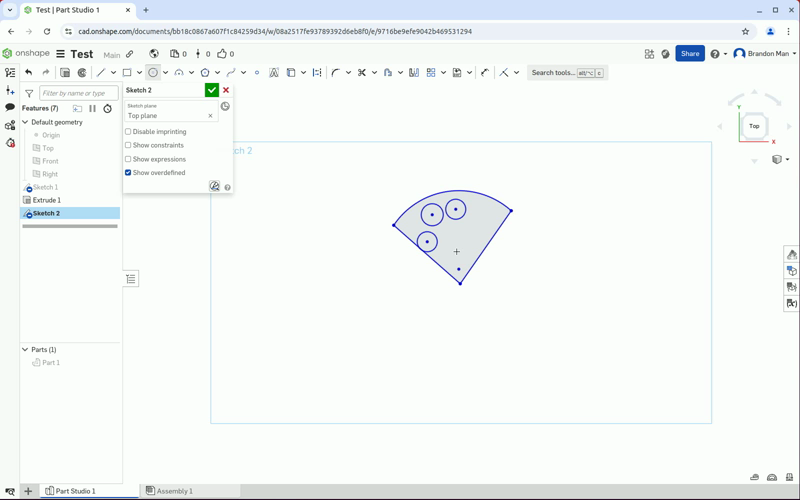
key_up(shift)
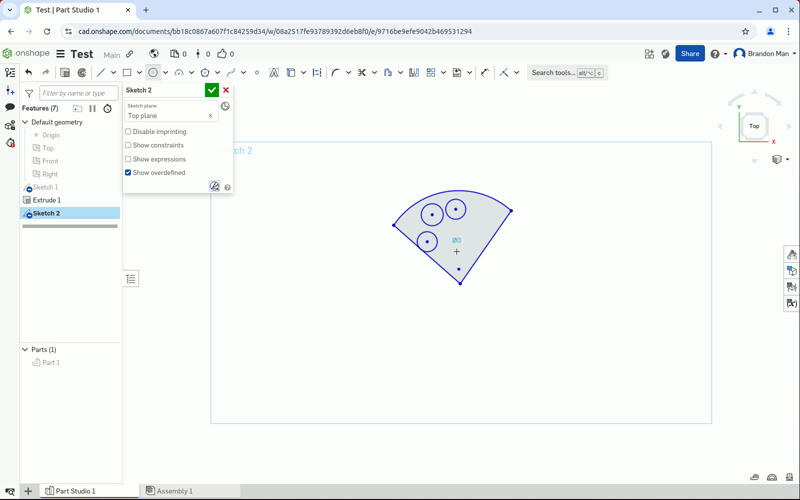
mouse_move(465, 251)
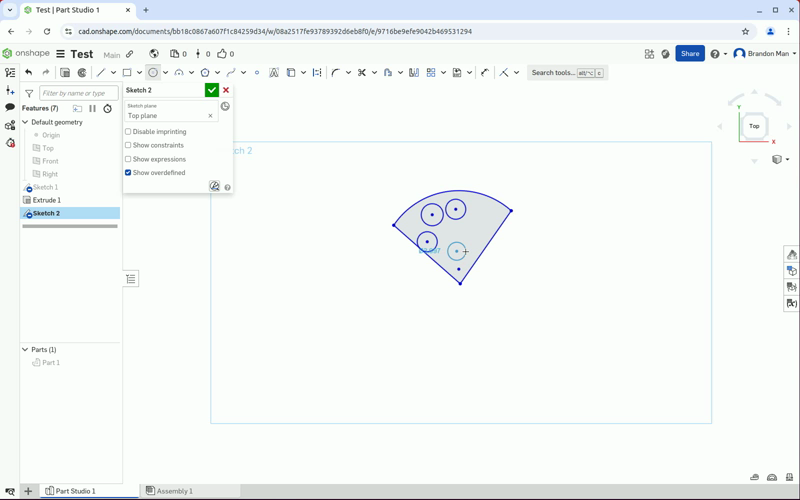
click(465, 251)
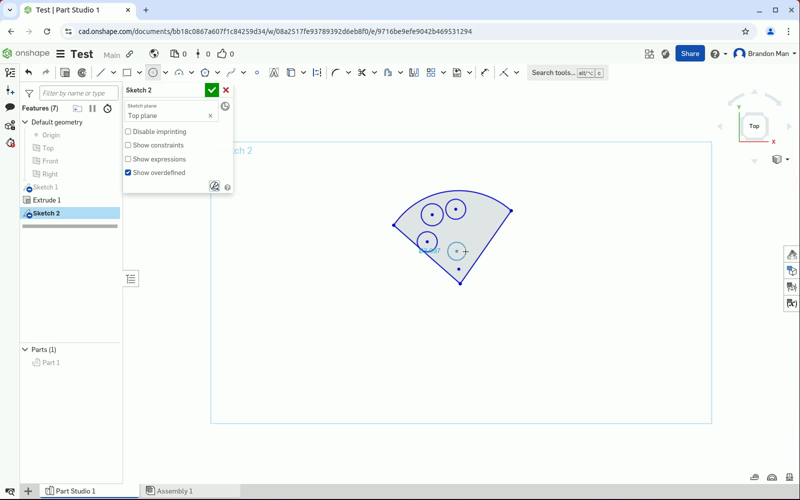
key(esc)
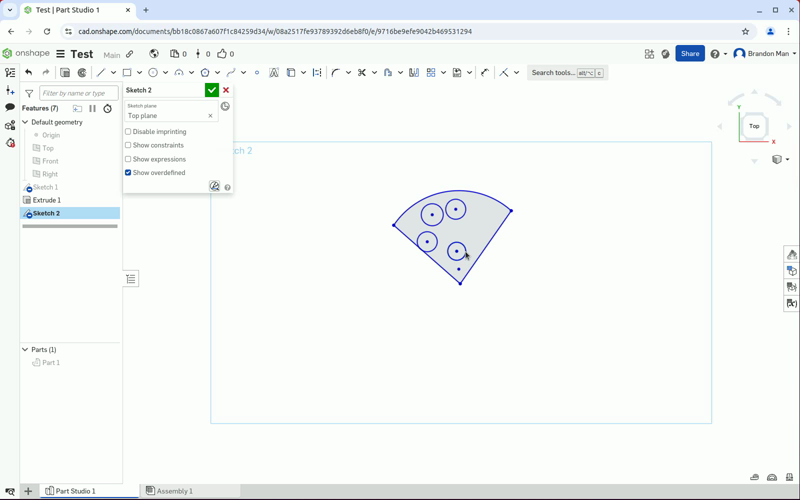
key(c)
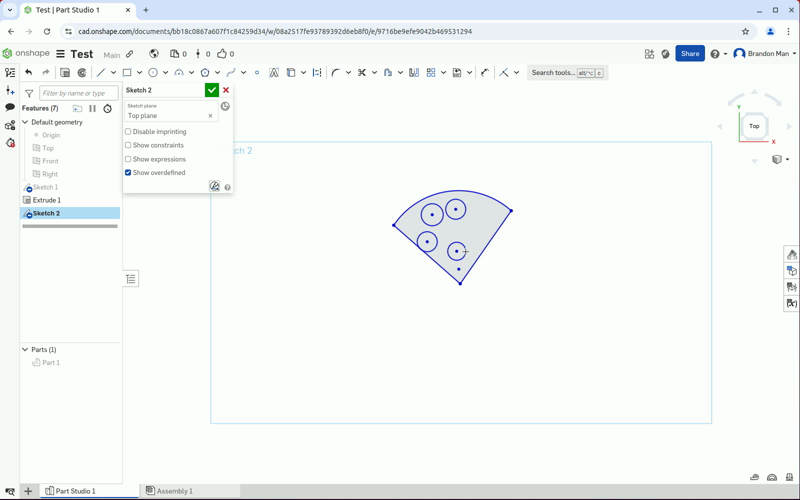
key_down(shift)
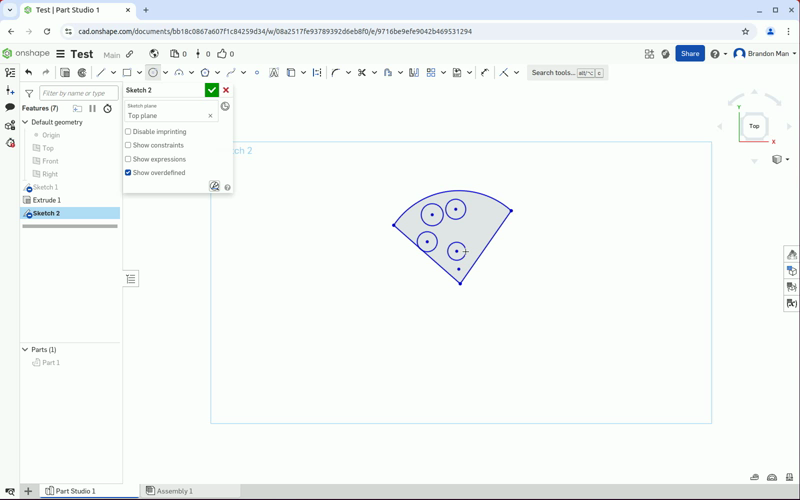
mouse_move(476, 231)
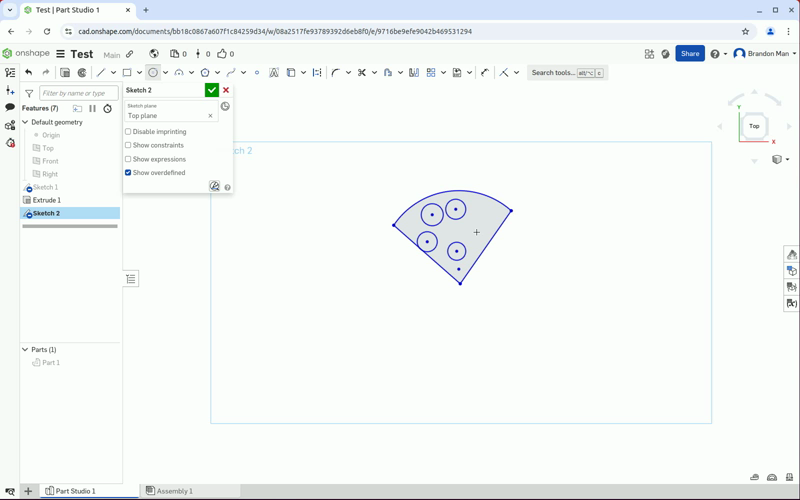
click(476, 231)
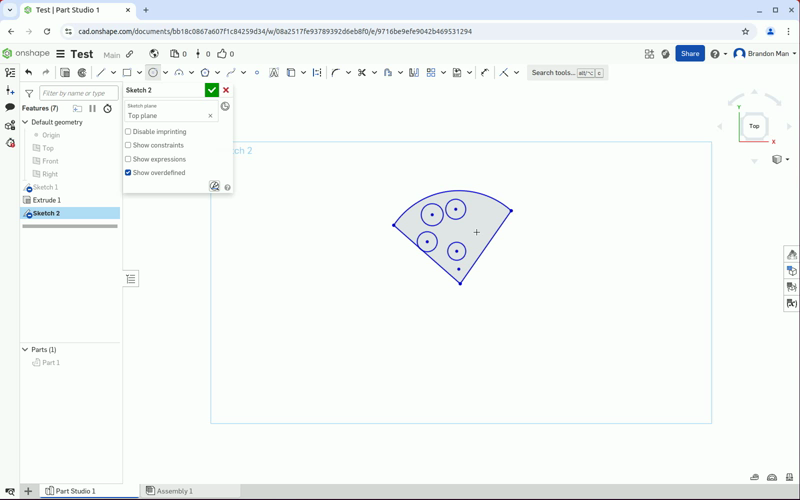
key_up(shift)
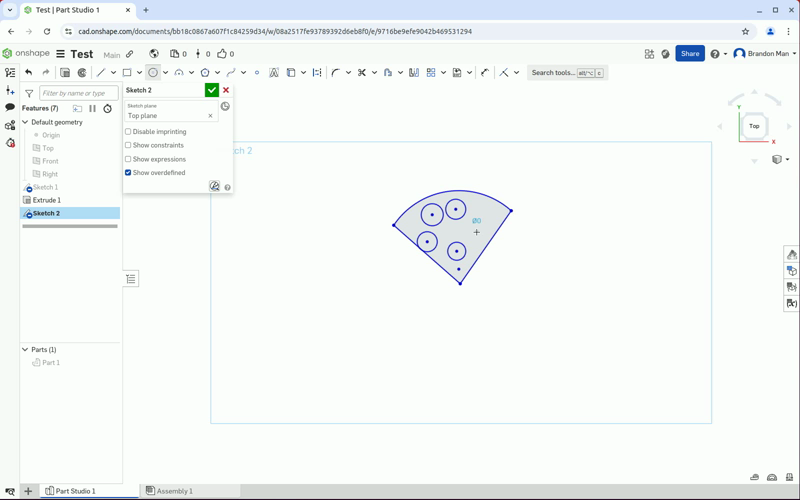
mouse_move(489, 231)
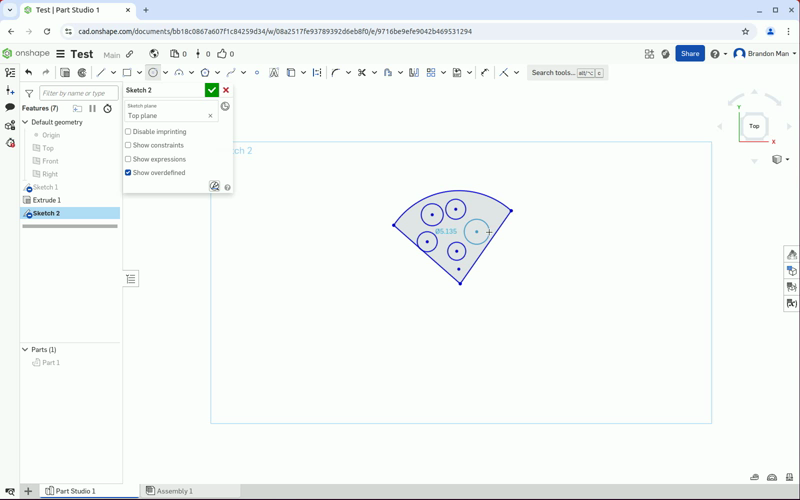
click(489, 231)
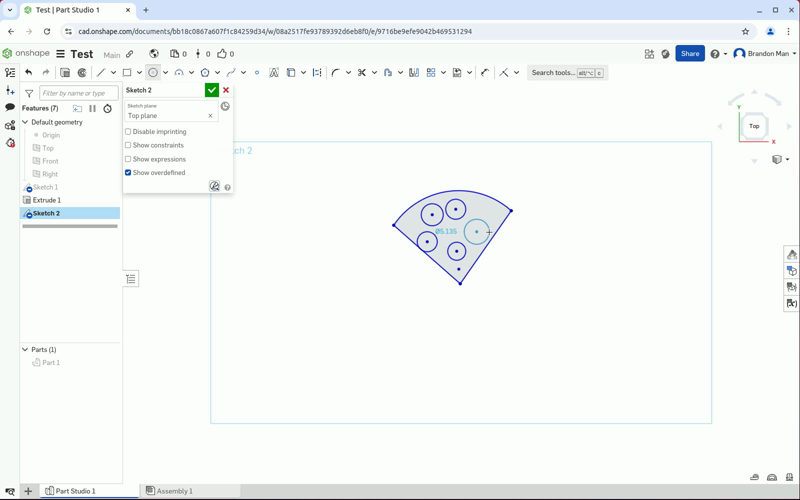
key(esc)
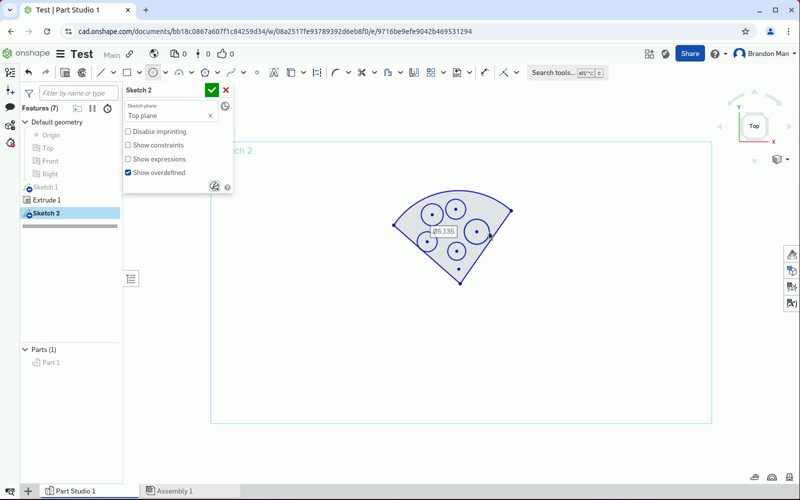
mouse_move(457, 232)
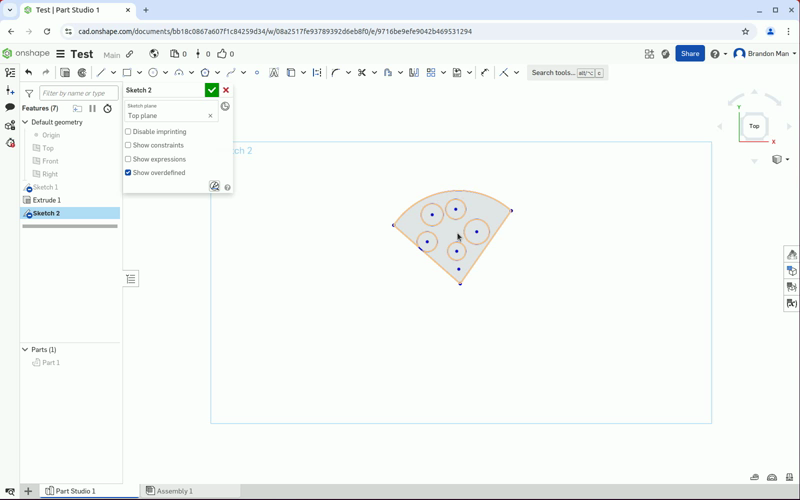
click(457, 232)
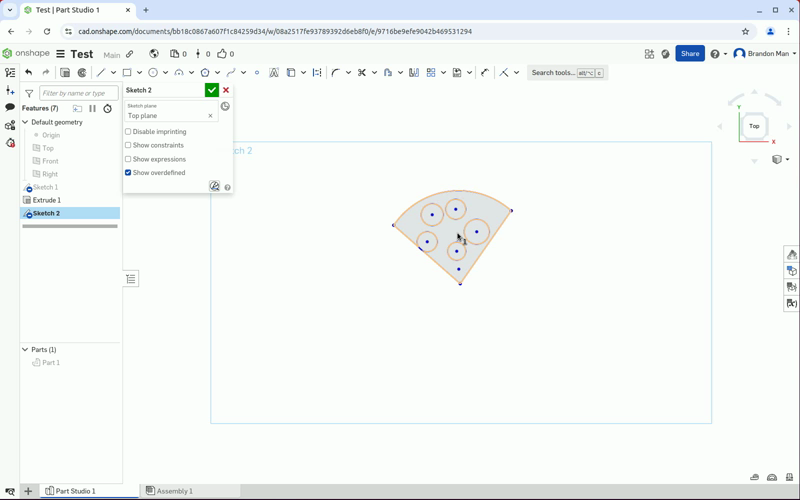
mouse_move(73, 352)
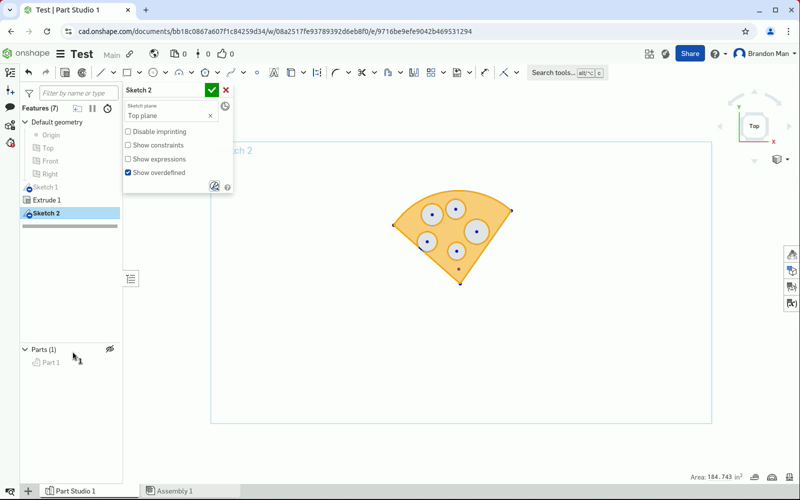
key(shift+y)
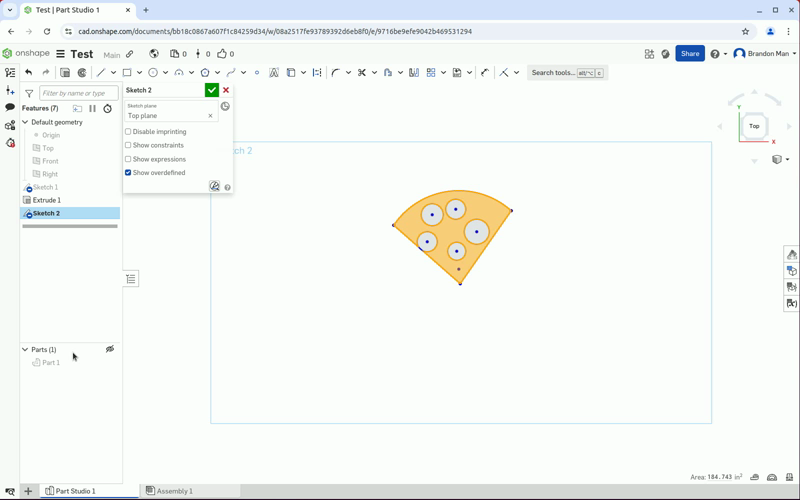
key(shift+e)
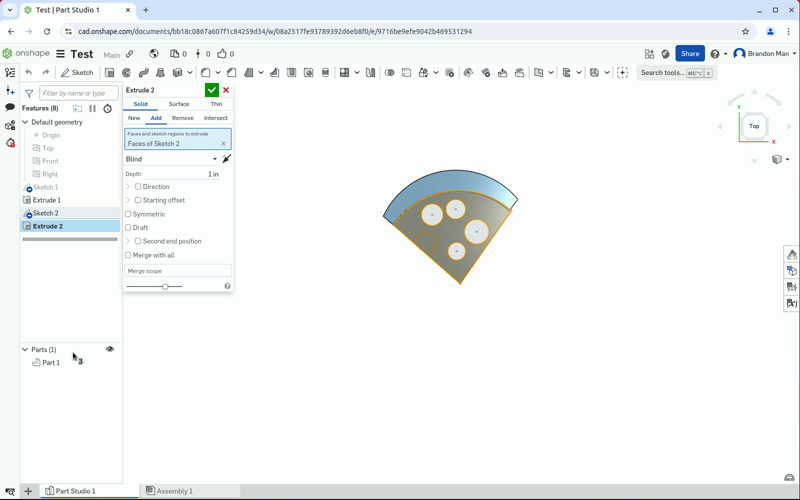
mouse_move(143, 106)
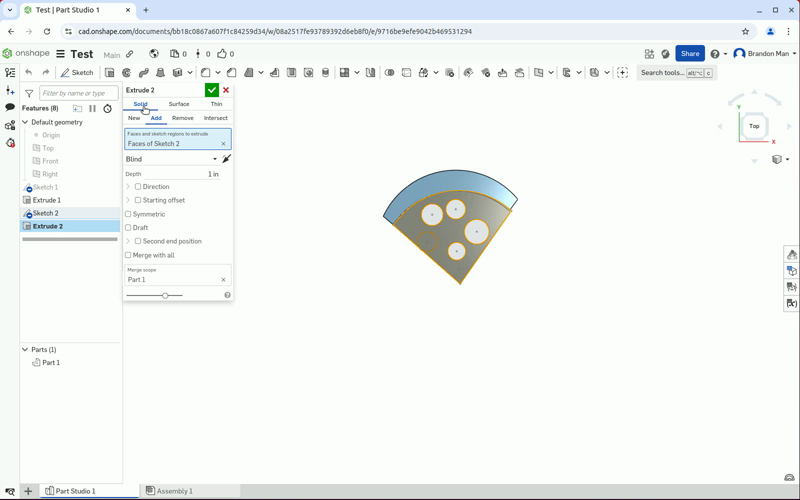
click(143, 106)
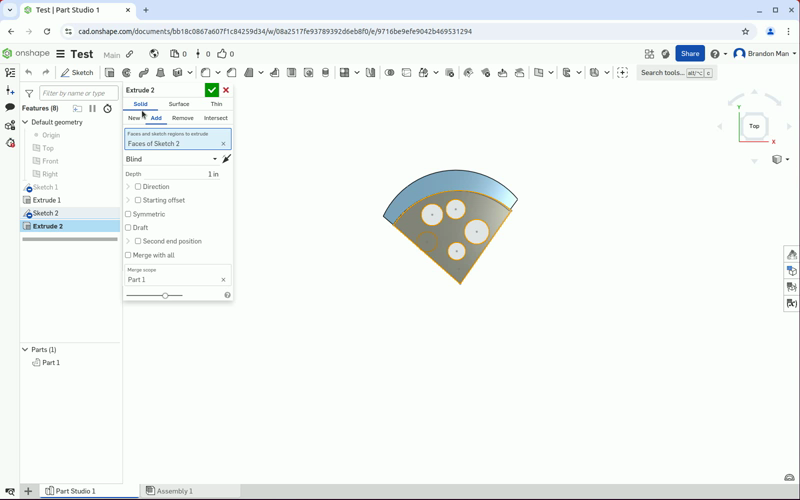
mouse_move(137, 120)
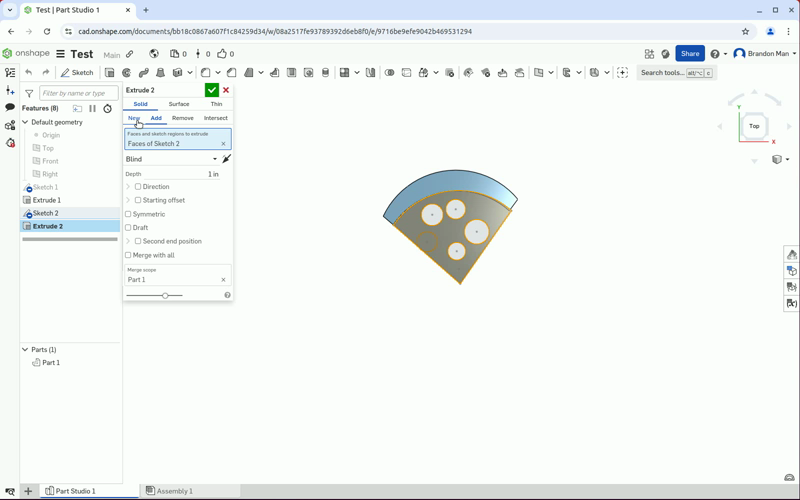
click(137, 120)
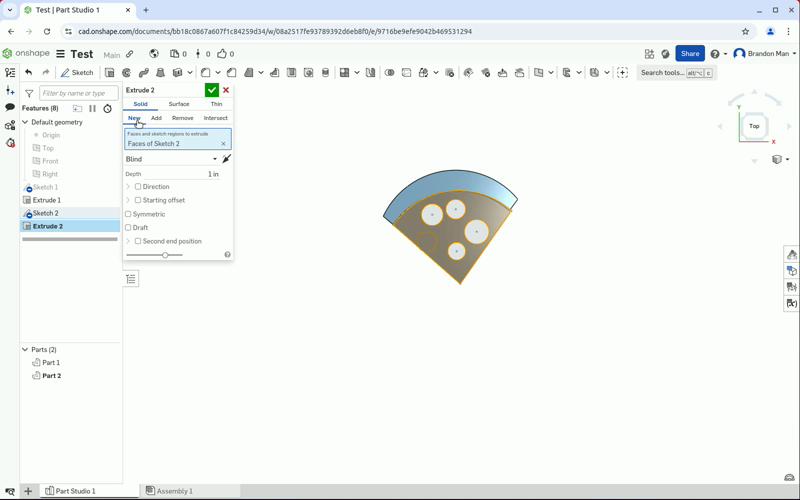
key(tab, 4)
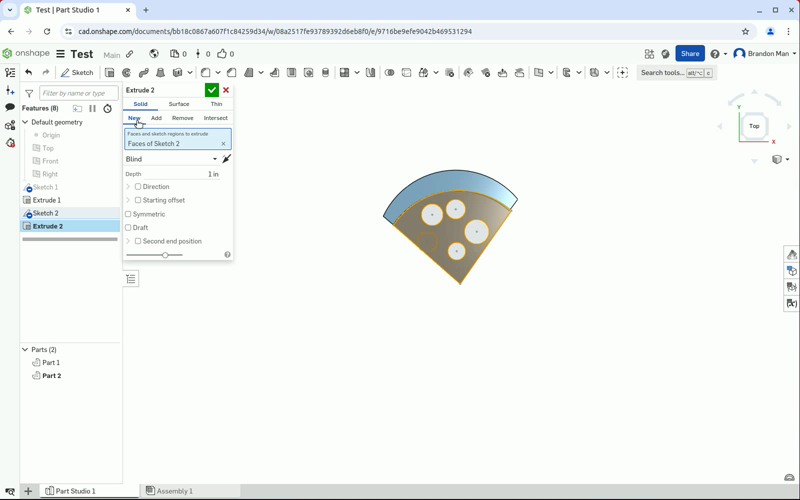
text(2.166)
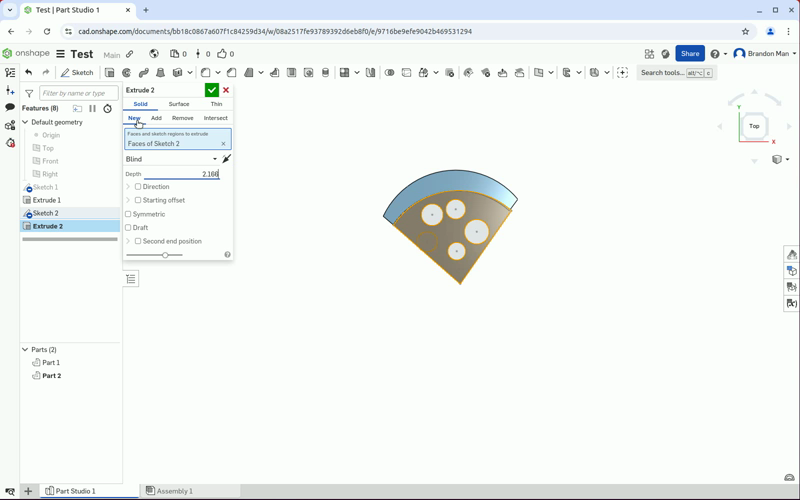
key(enter)
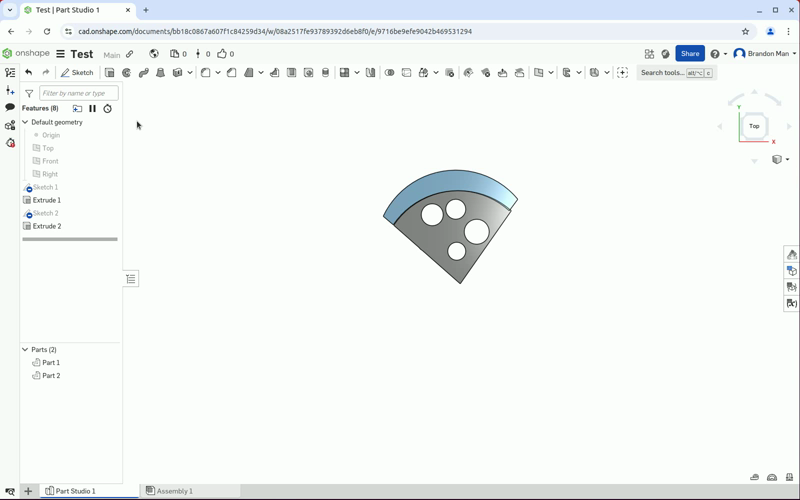
key(shift+h)
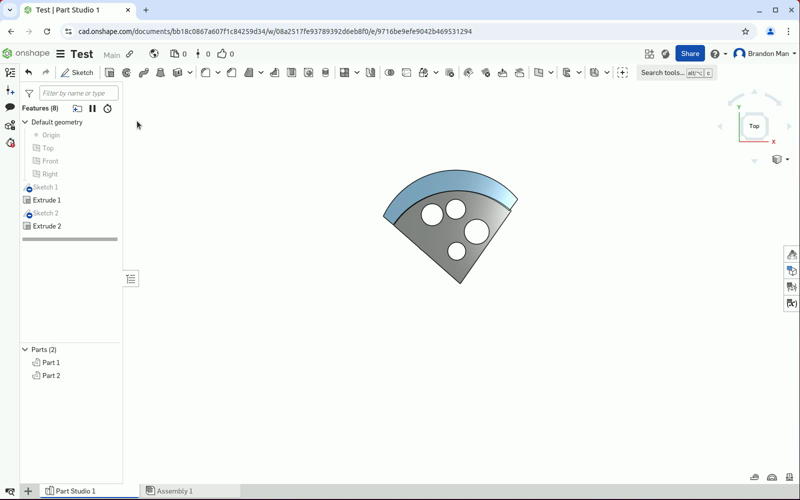
key(shift+h)
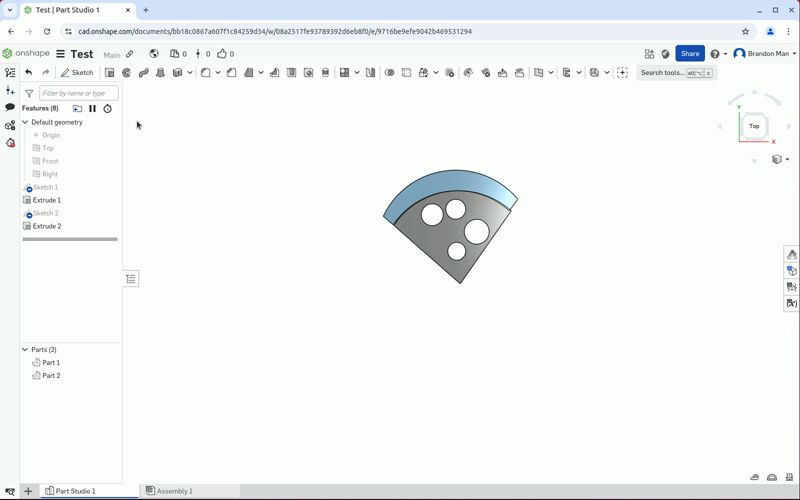
mouse_move(73, 189)
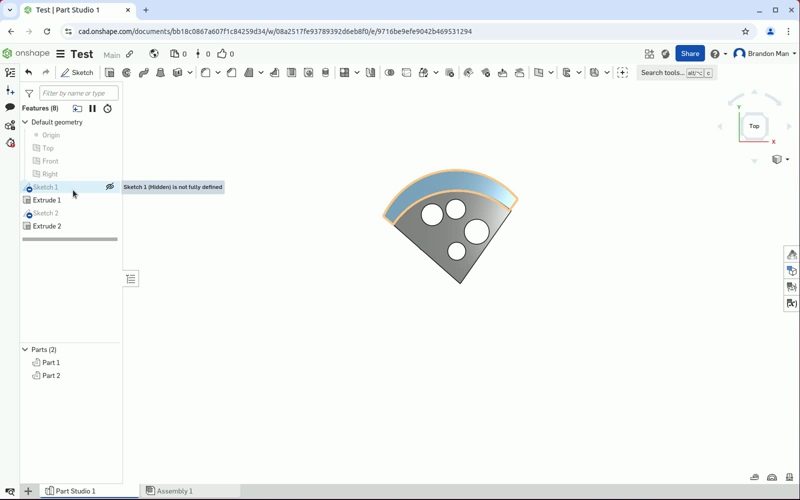
click(73, 189)
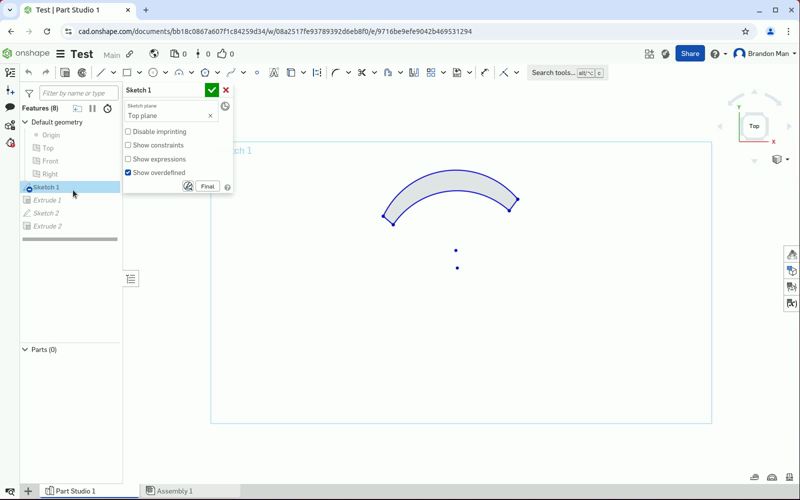
mouse_move(229, 92)
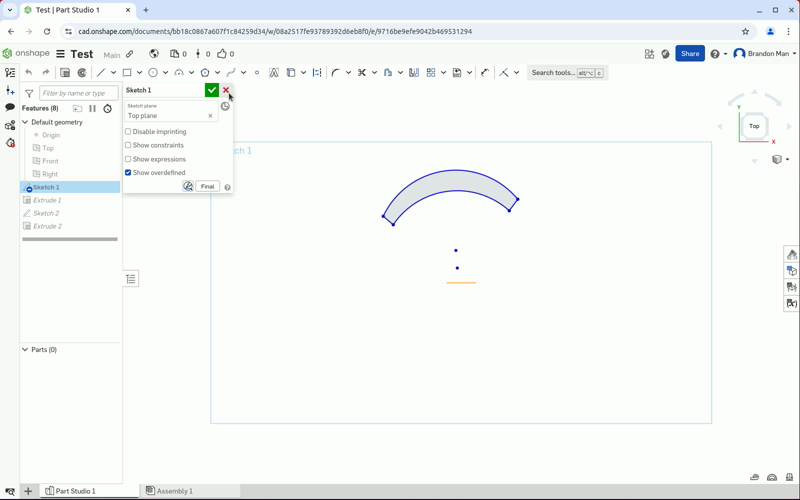
click(229, 92)
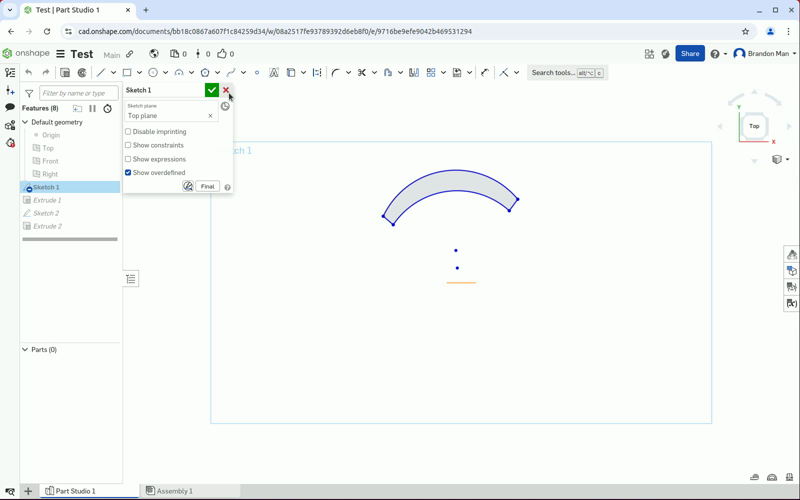
key(shift+s)
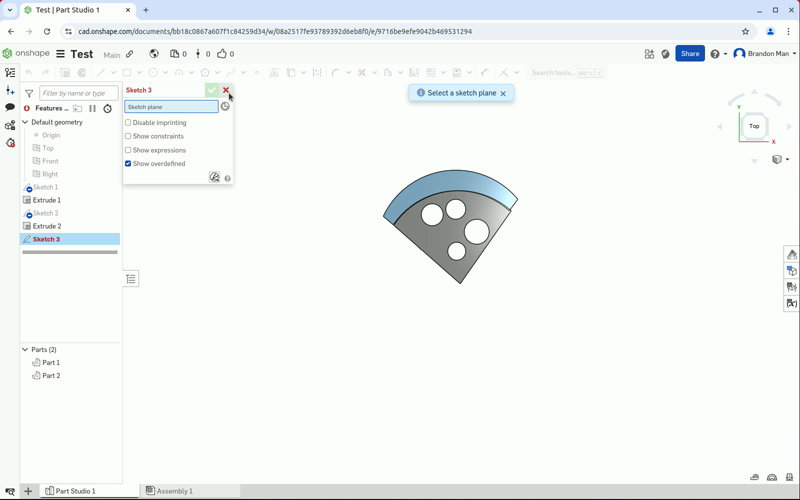
mouse_move(73, 150)
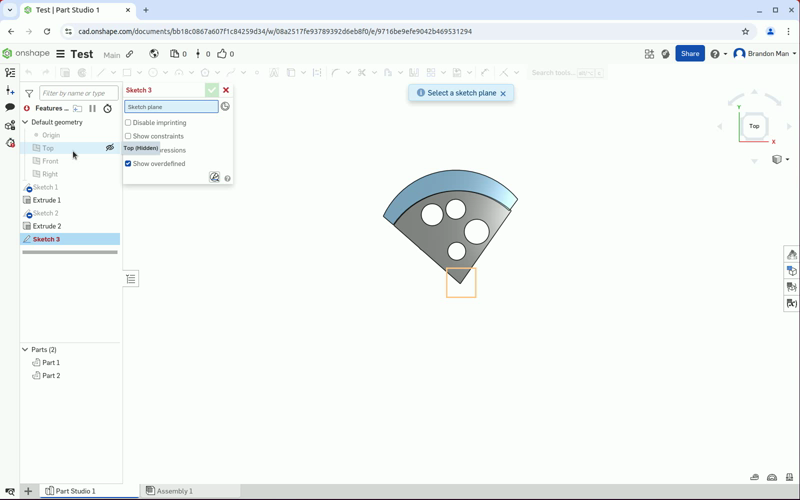
click(73, 150)
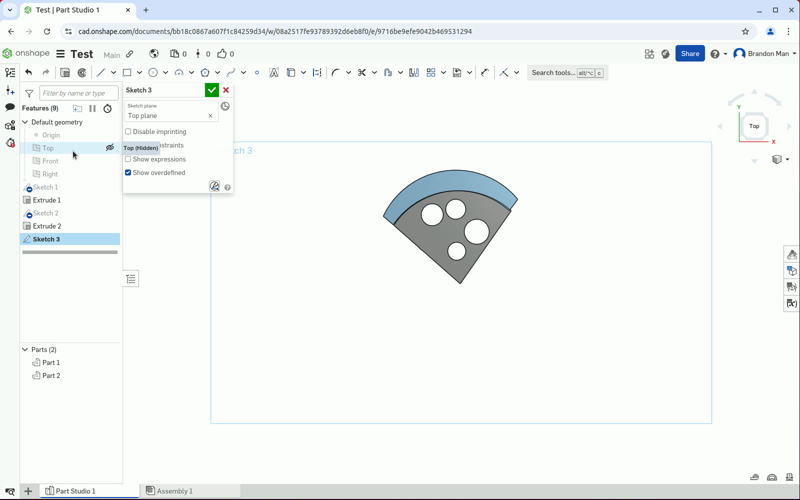
mouse_move(73, 352)
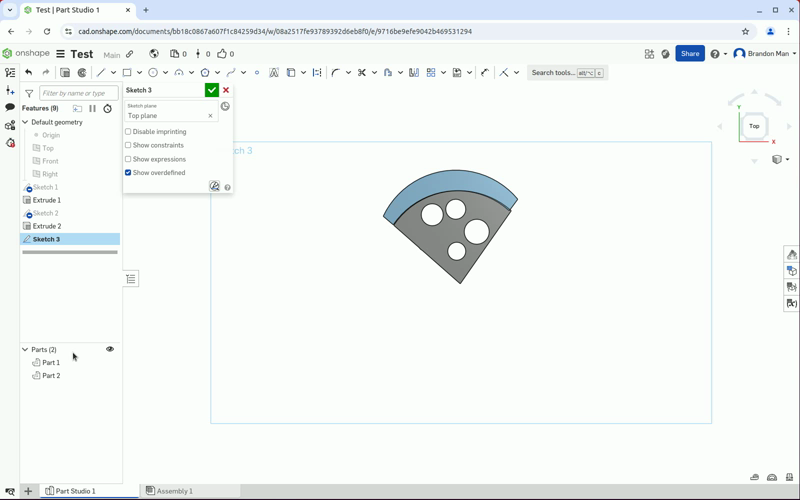
key(y)
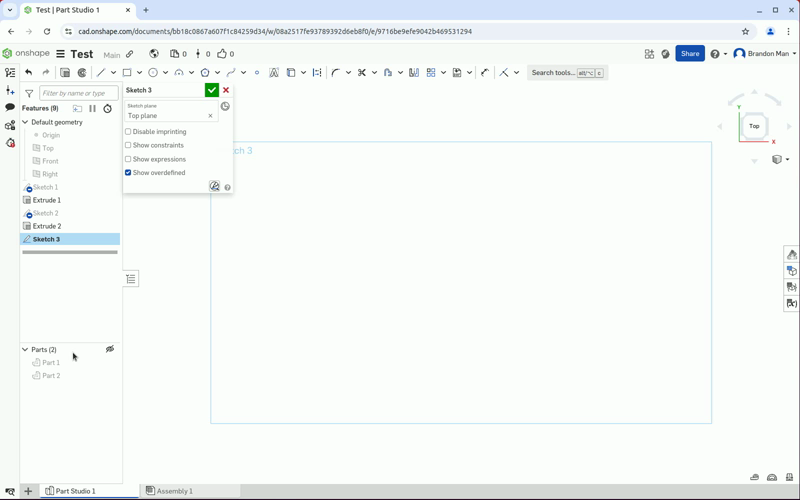
key(l)
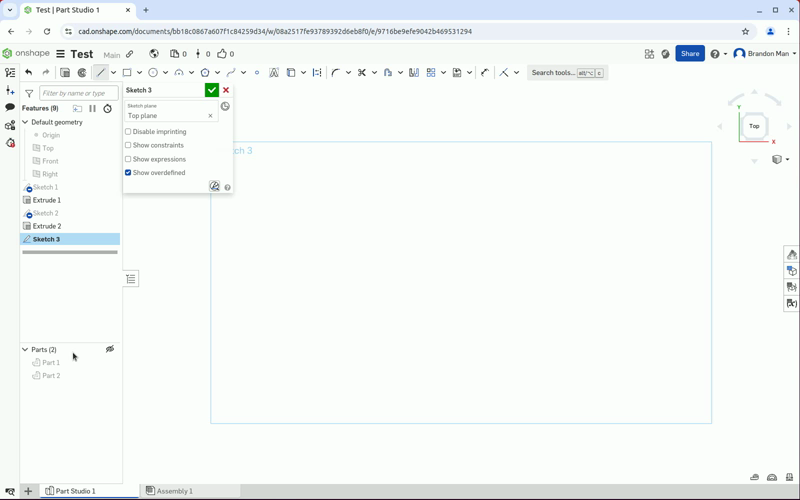
key_down(shift)
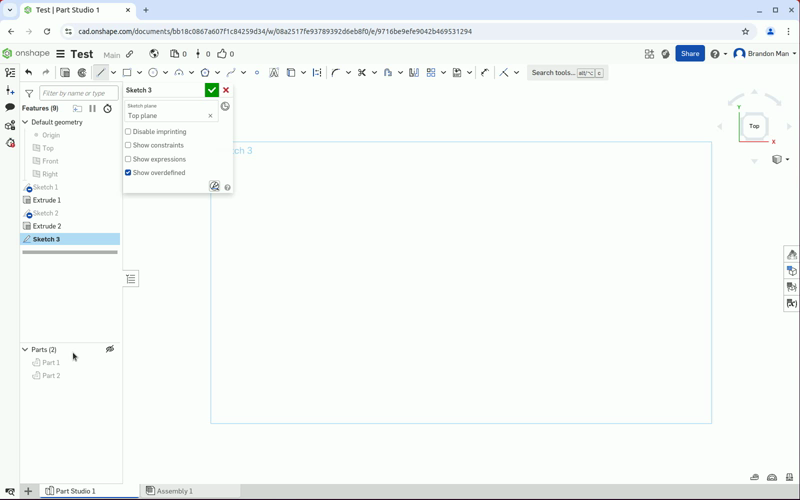
mouse_move(383, 216)
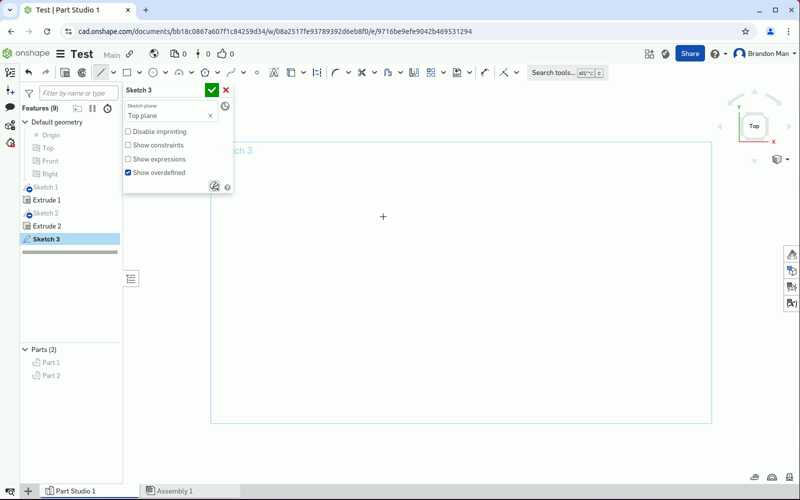
click(383, 216)
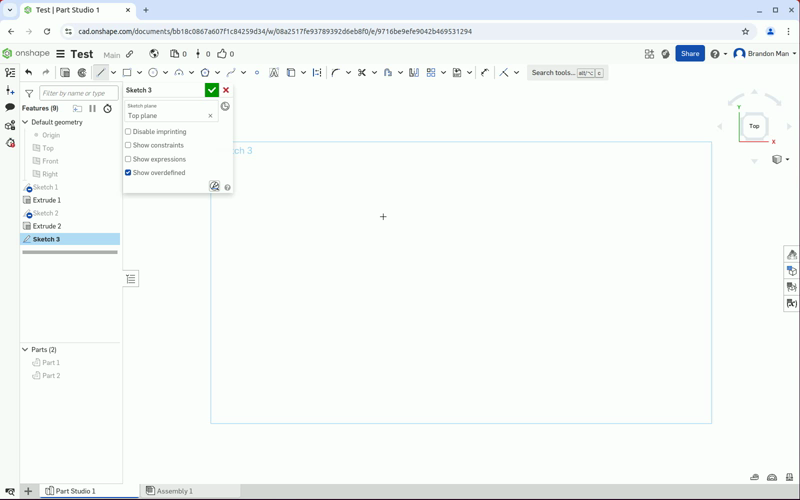
key_up(shift)
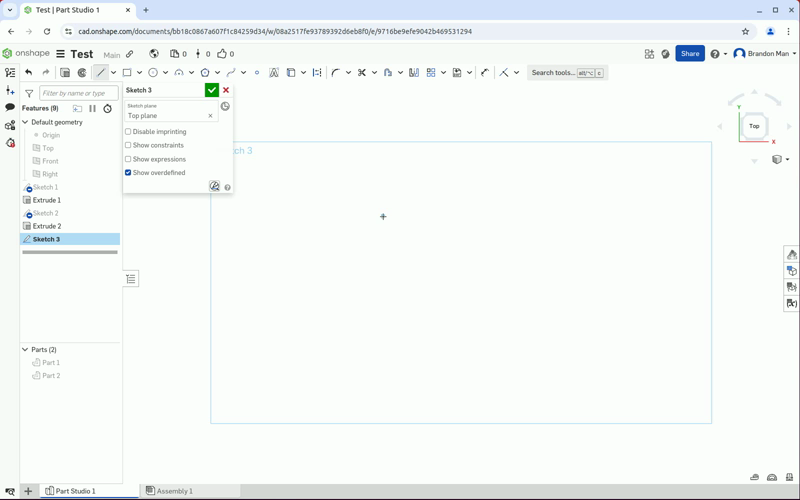
key_down(shift)
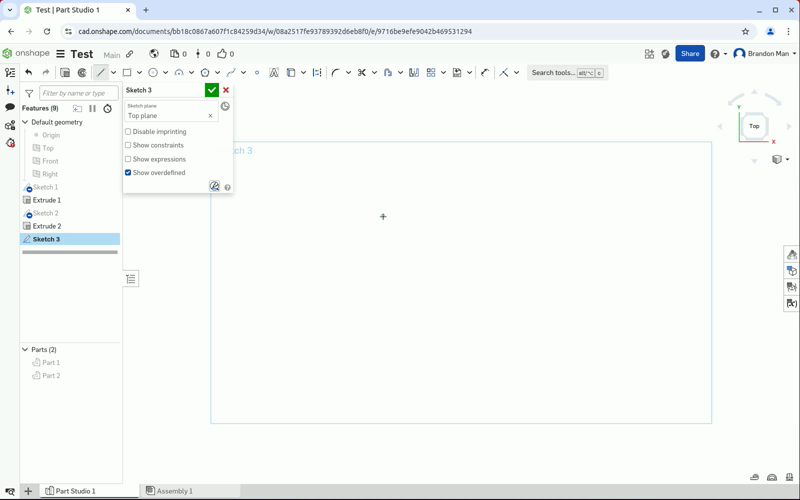
mouse_move(413, 216)
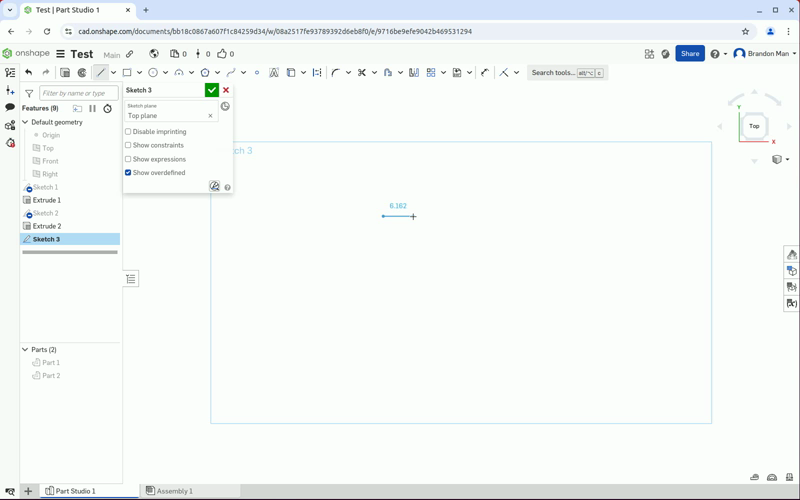
mouse_move(393, 224)
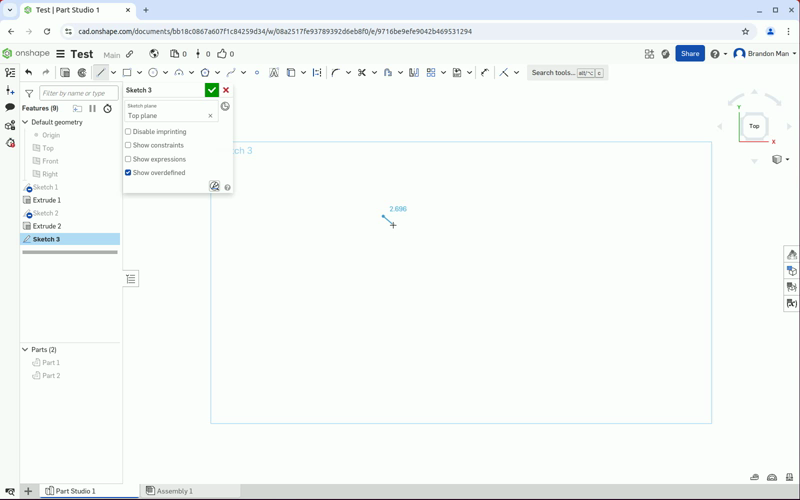
click(393, 224)
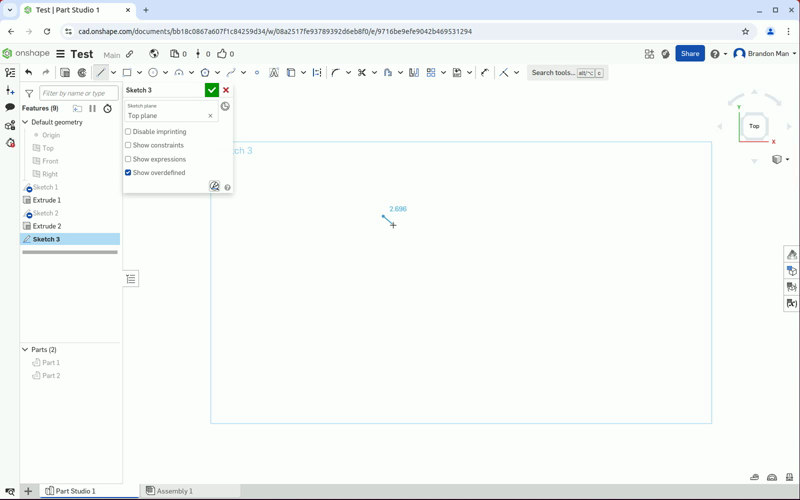
key_up(shift)
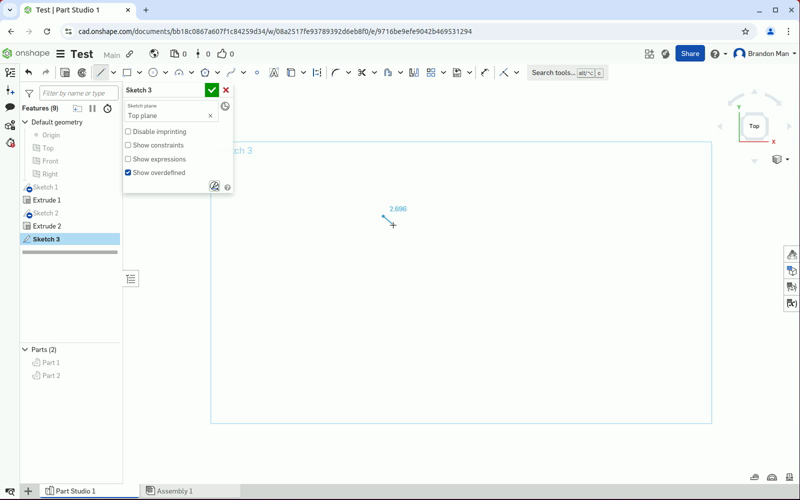
key(esc)
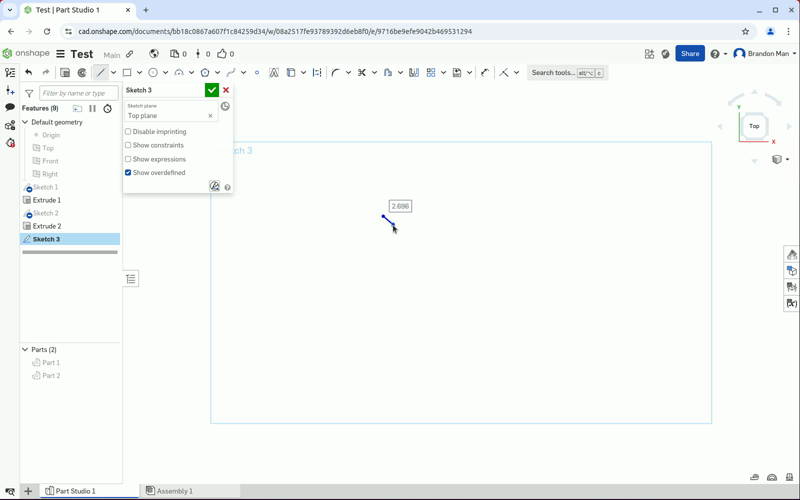
key(a)
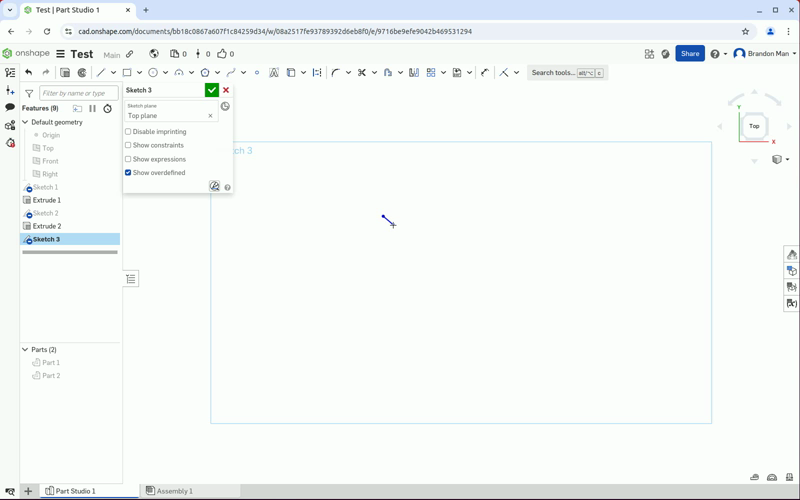
mouse_move(393, 224)
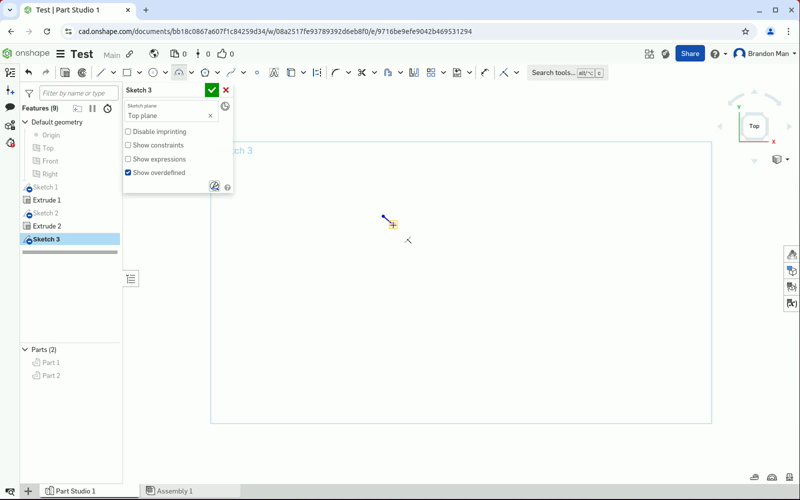
click(393, 224)
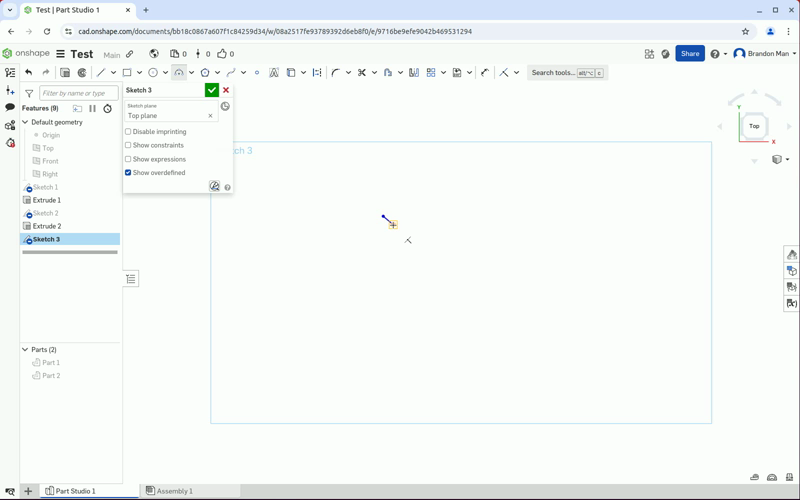
key_down(shift)
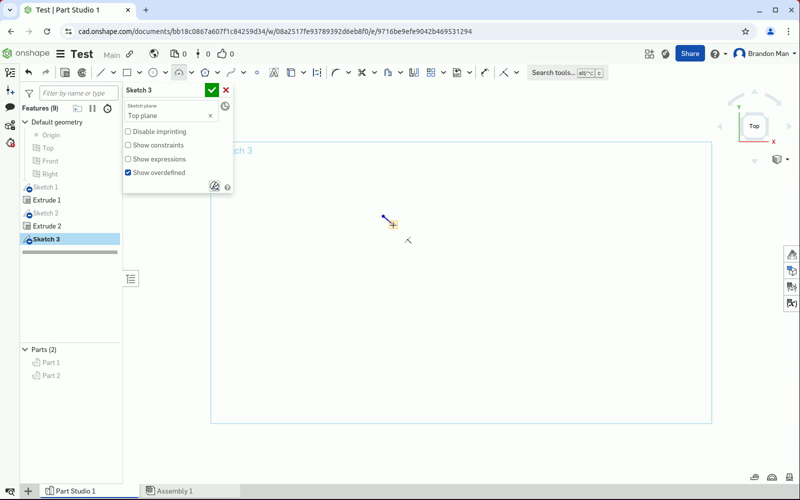
mouse_move(509, 210)
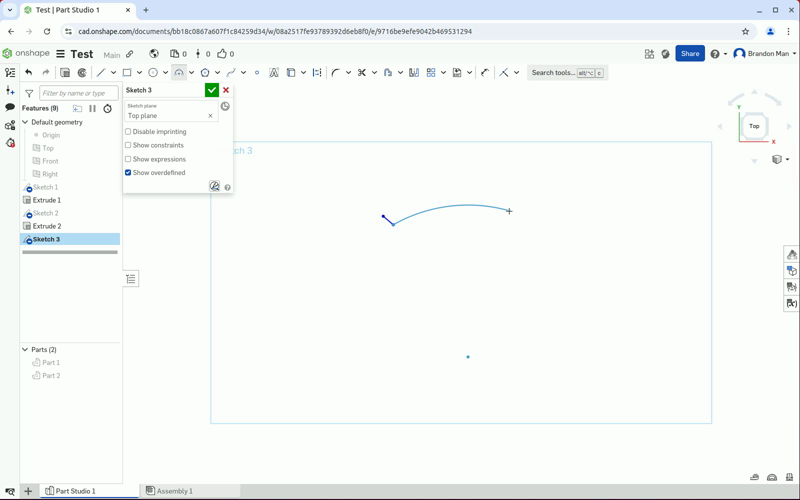
click(509, 210)
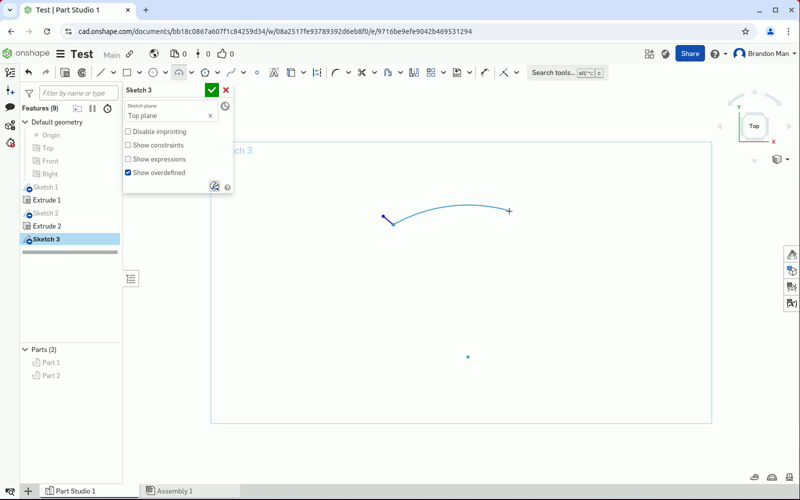
mouse_move(448, 191)
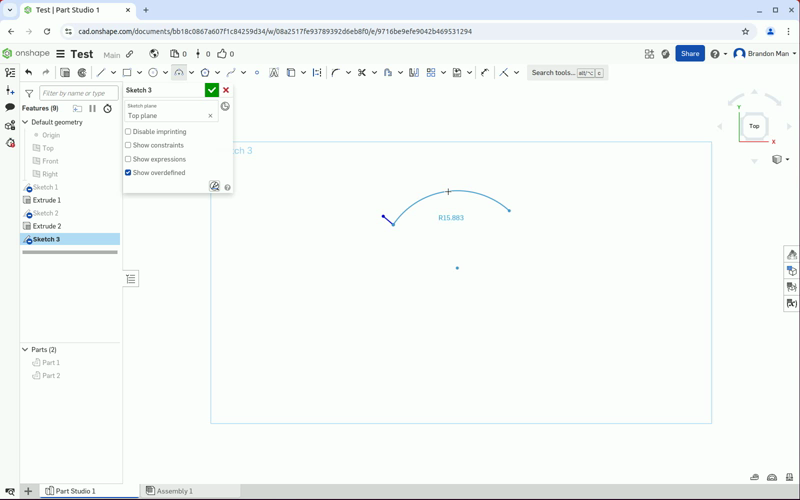
click(448, 191)
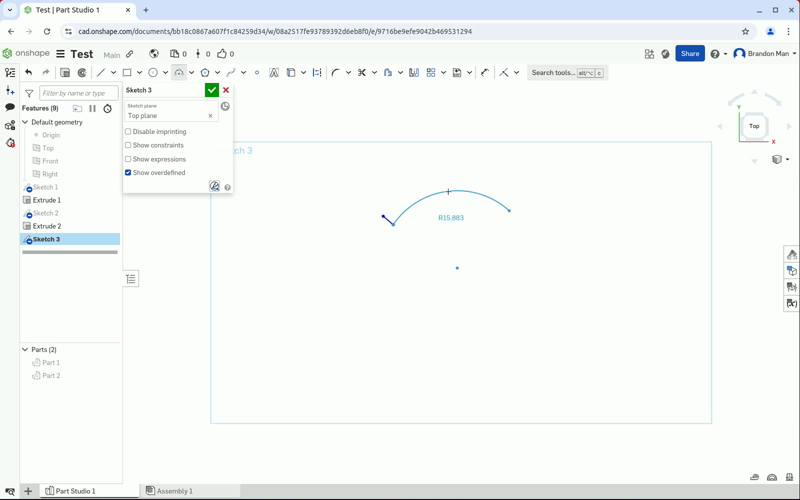
key_up(shift)
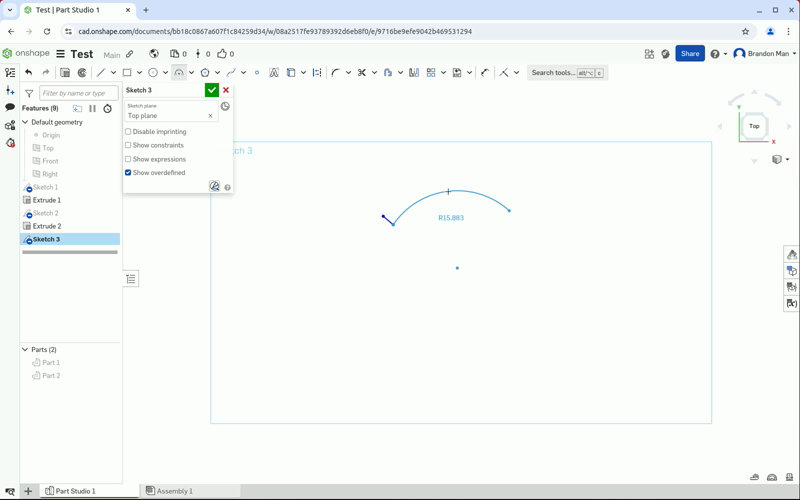
key(esc)
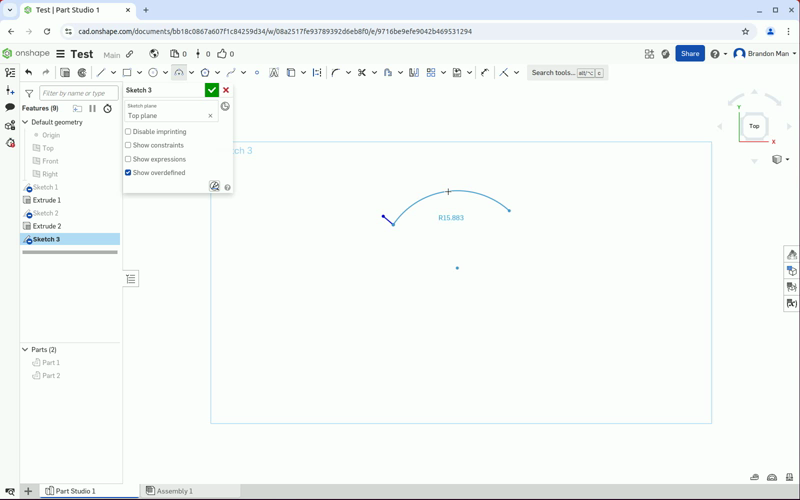
key(l)
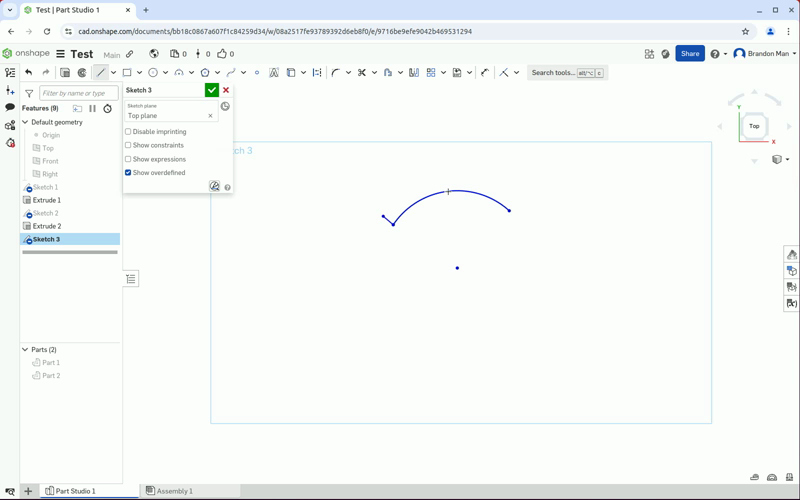
mouse_move(509, 210)
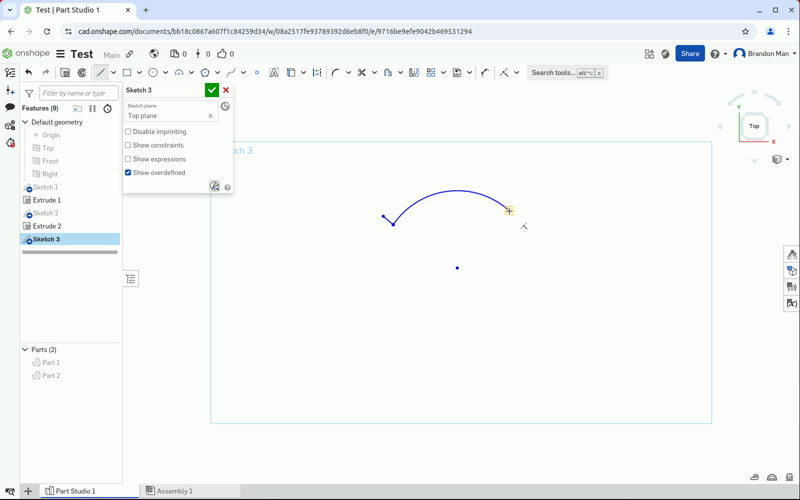
click(509, 210)
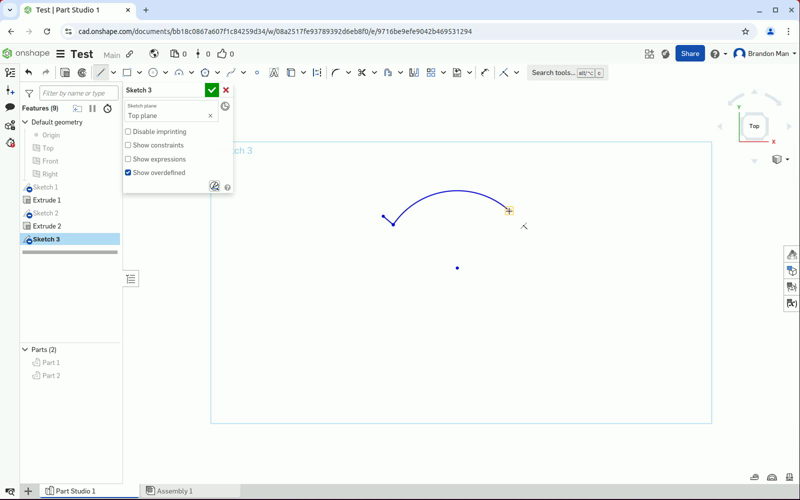
key_down(shift)
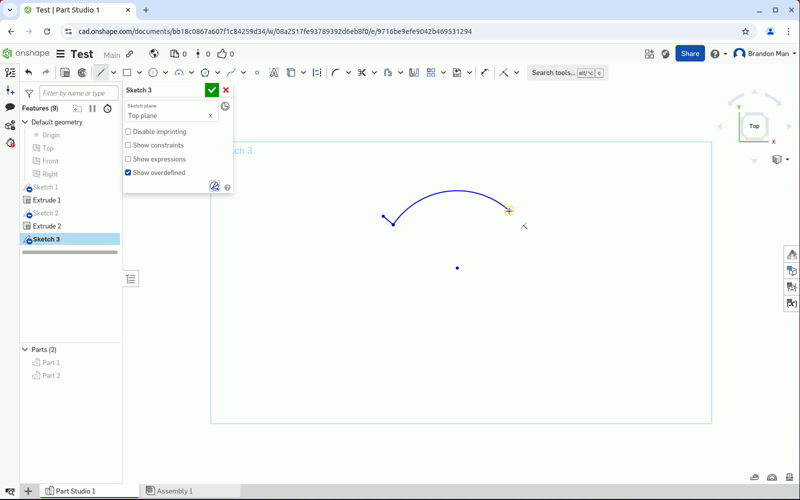
mouse_move(539, 210)
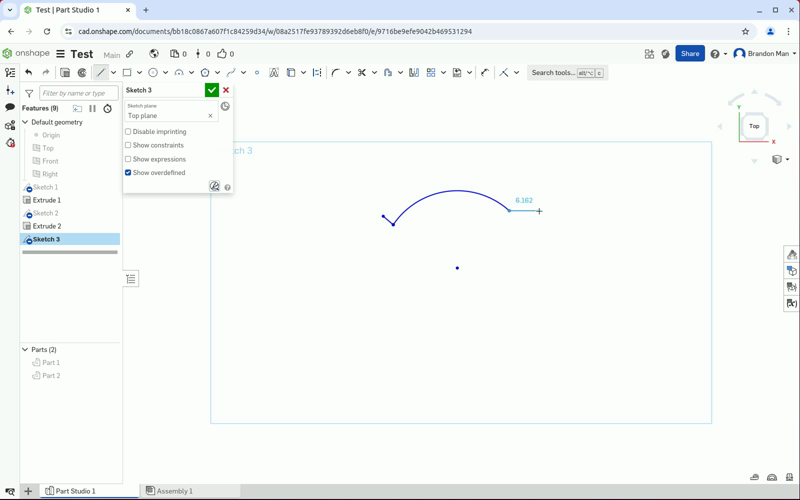
mouse_move(517, 199)
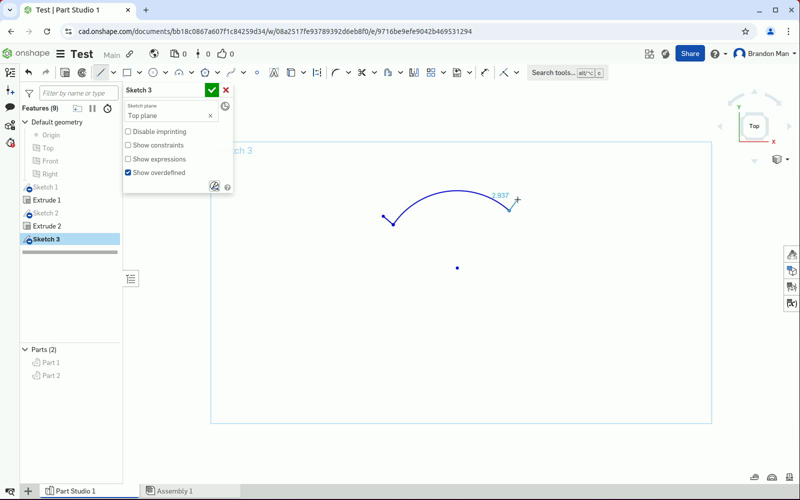
click(517, 199)
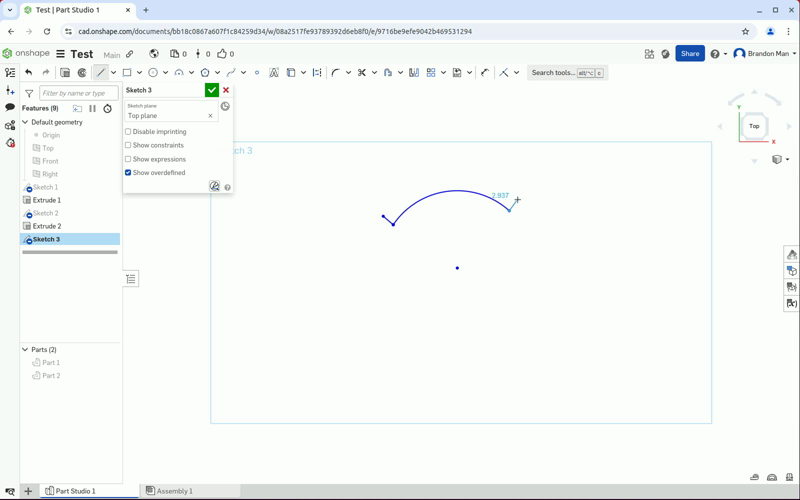
key_up(shift)
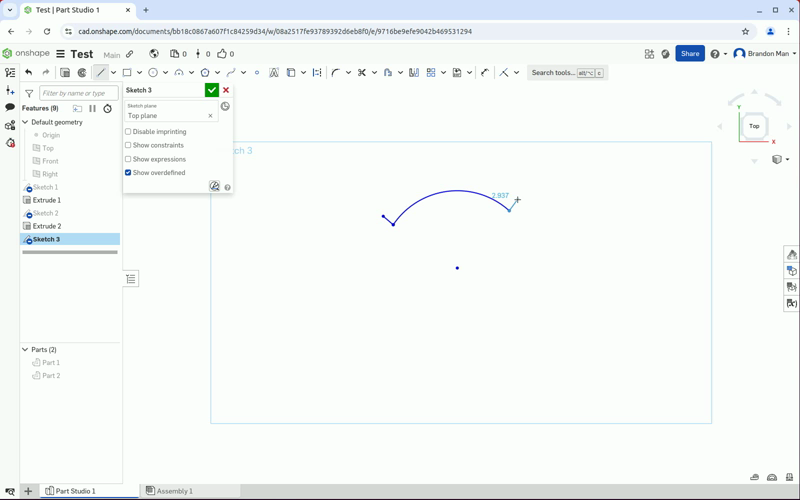
key(esc)
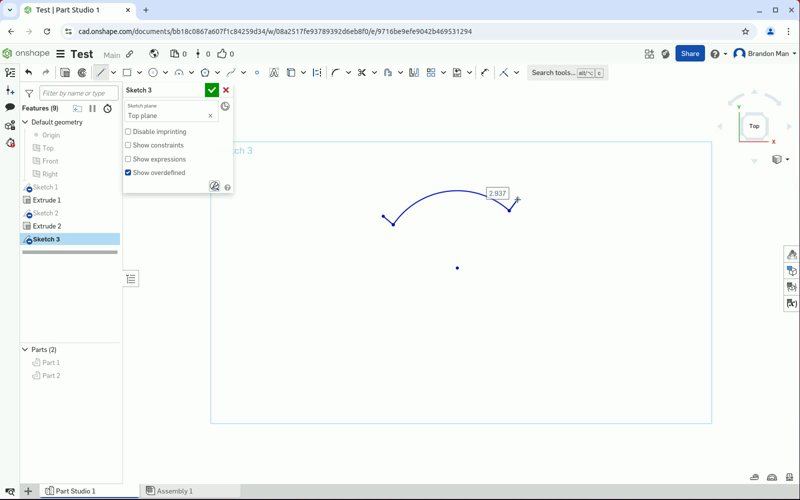
key(a)
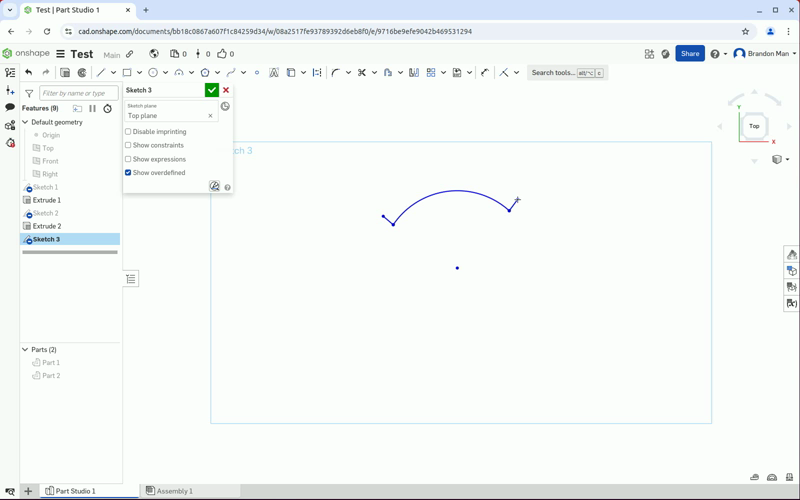
mouse_move(517, 199)
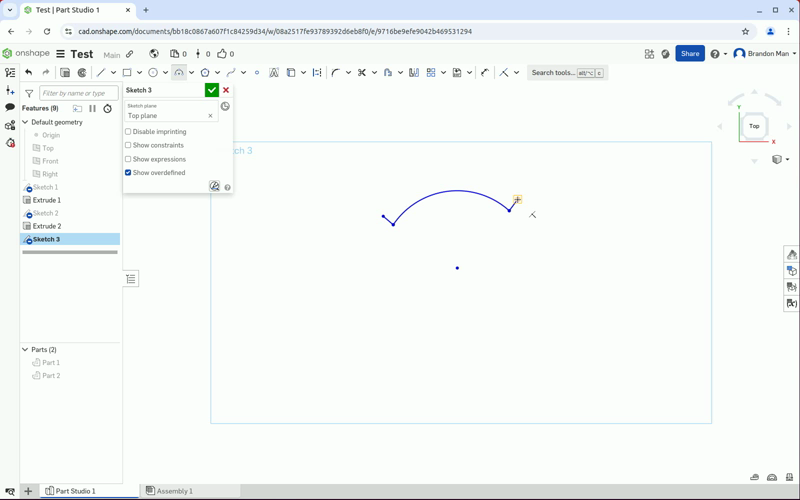
click(517, 199)
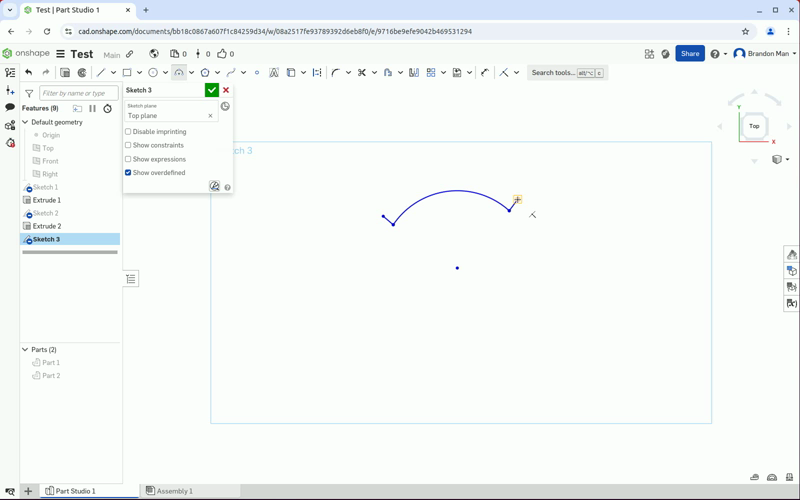
mouse_move(383, 216)
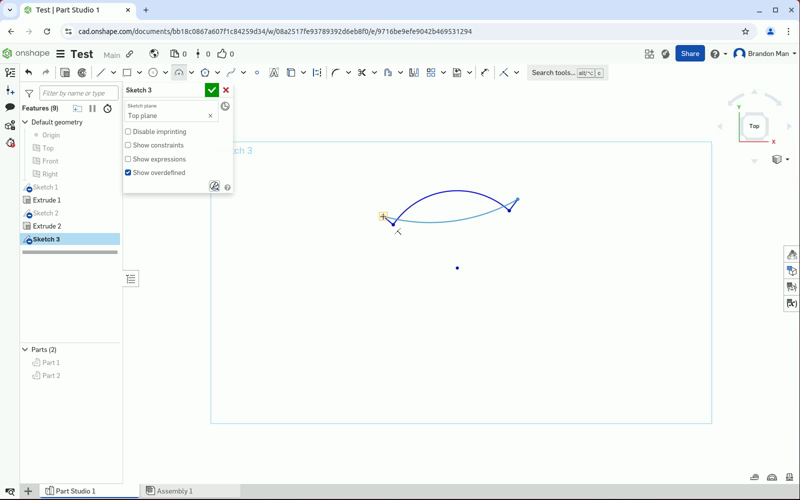
click(383, 216)
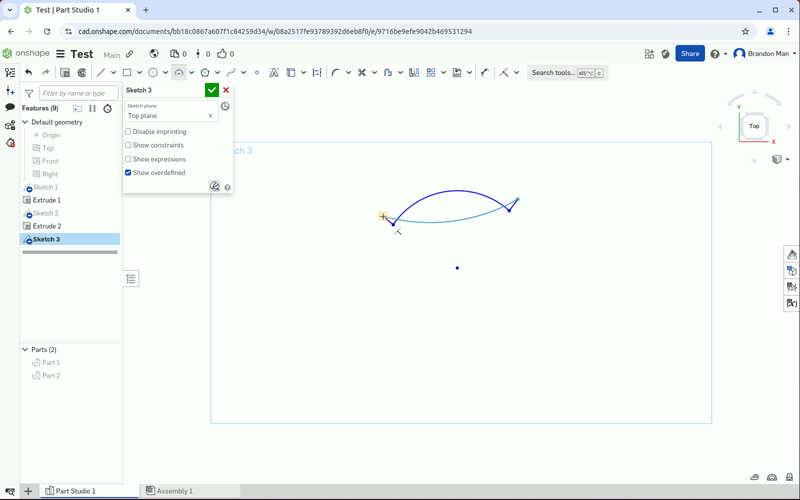
key_down(shift)
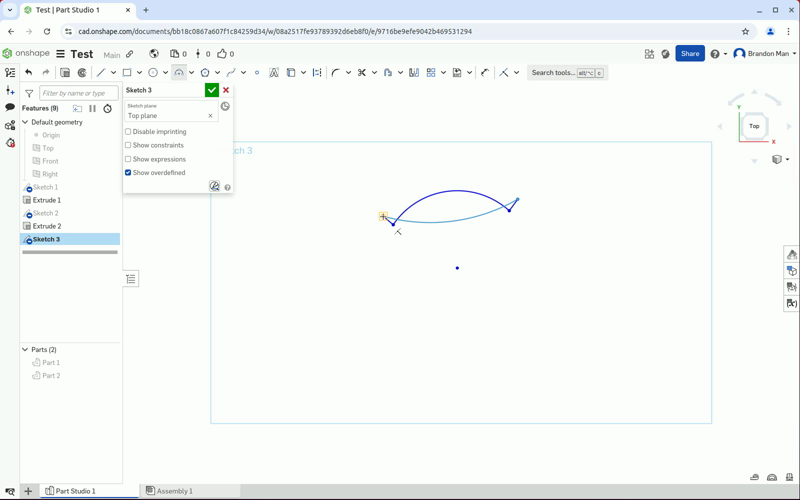
mouse_move(446, 170)
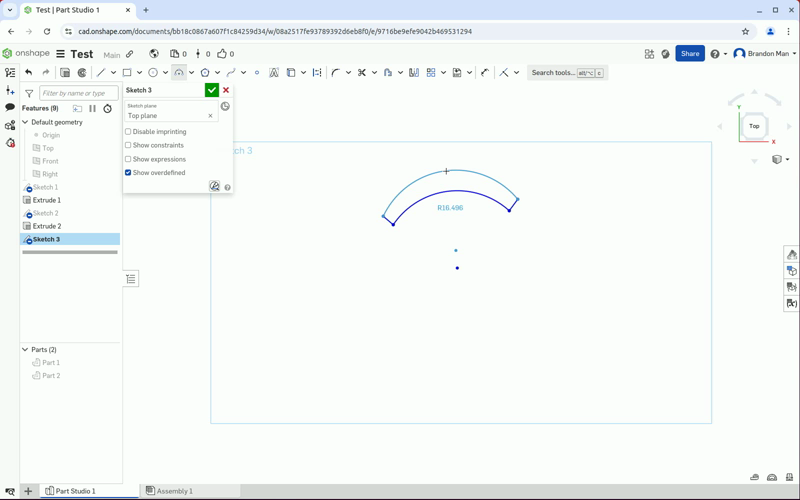
click(446, 170)
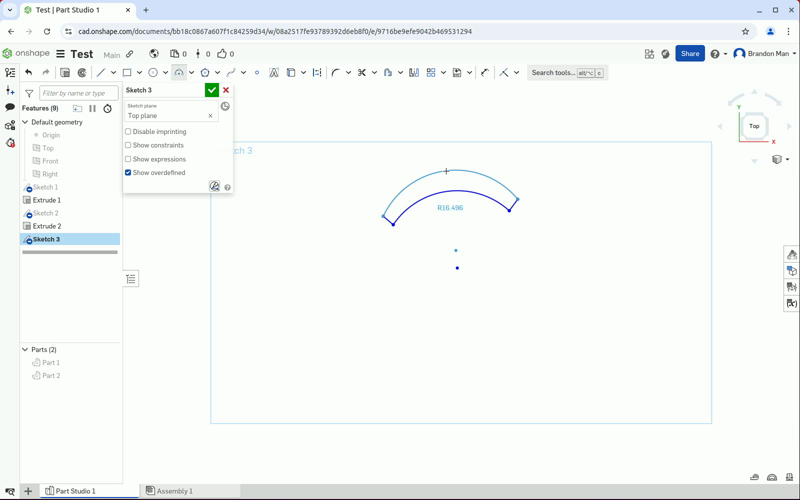
key_up(shift)
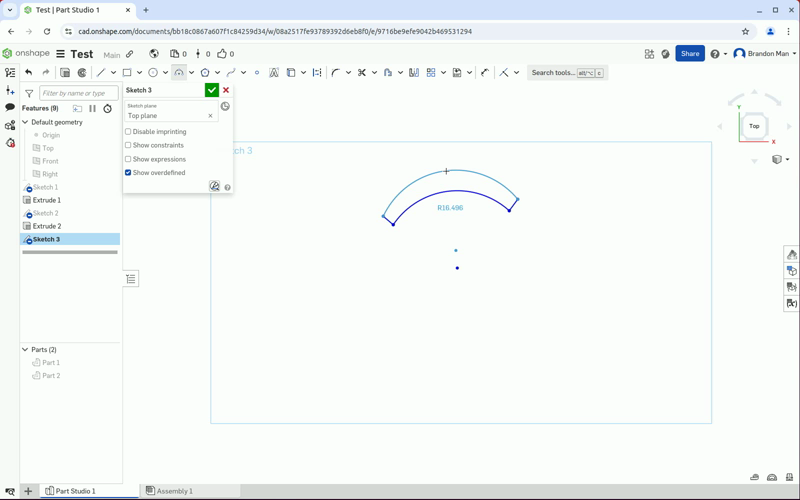
key(esc)
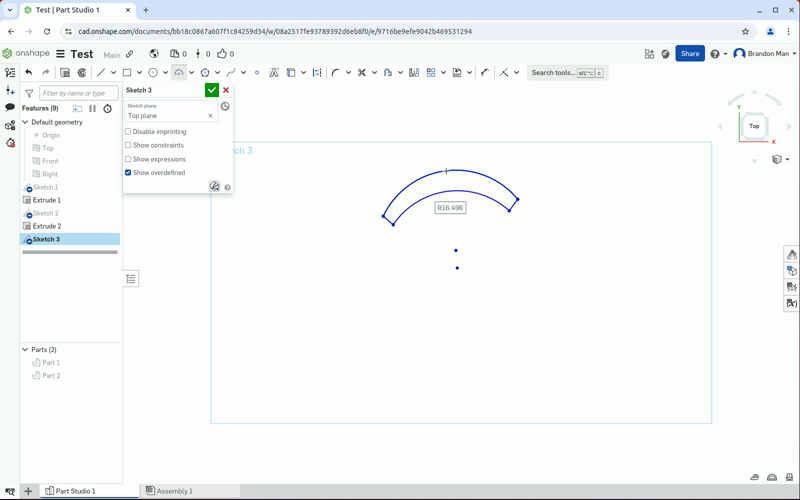
mouse_move(415, 188)
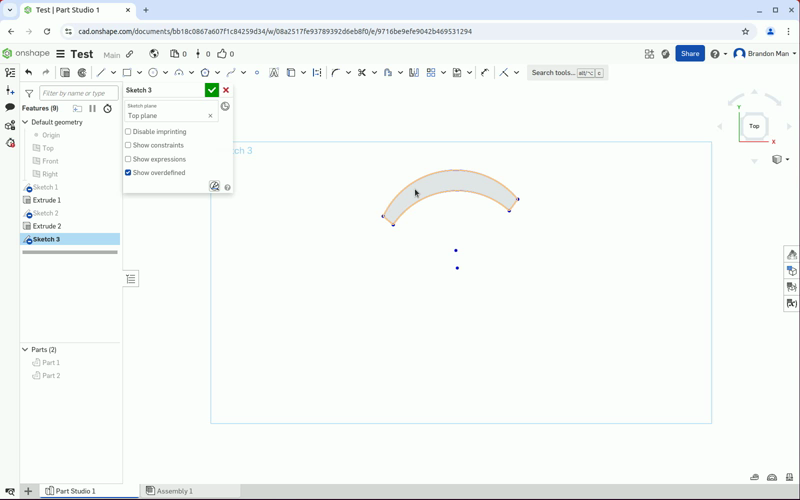
click(415, 188)
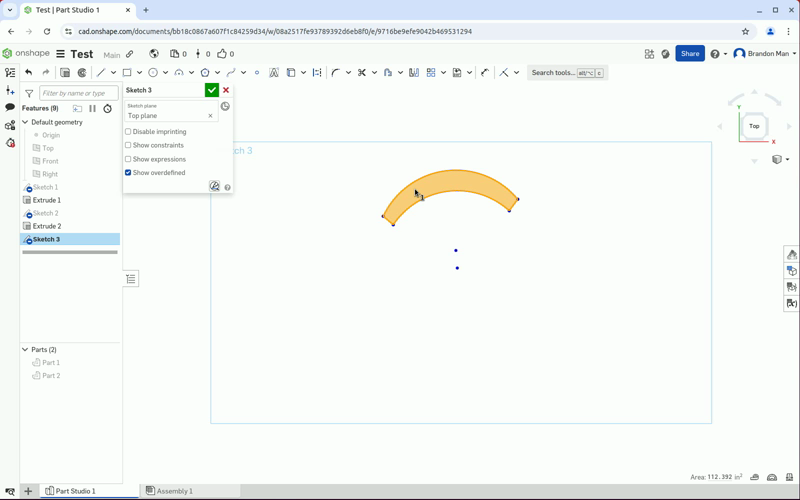
mouse_move(73, 352)
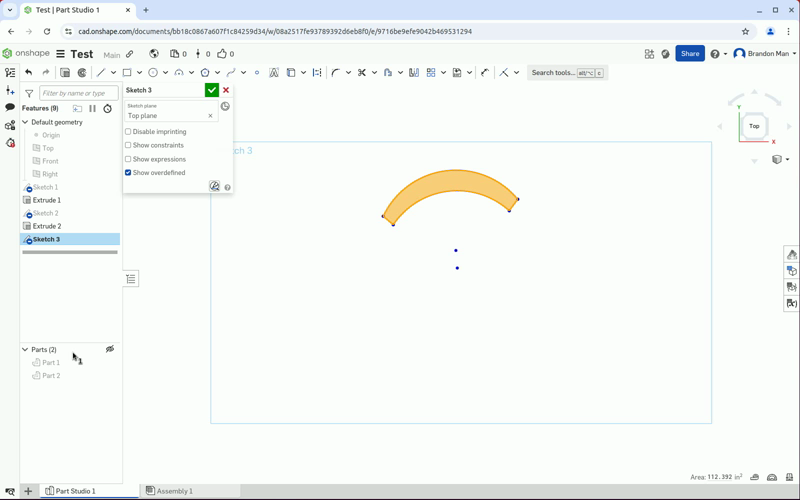
key(shift+y)
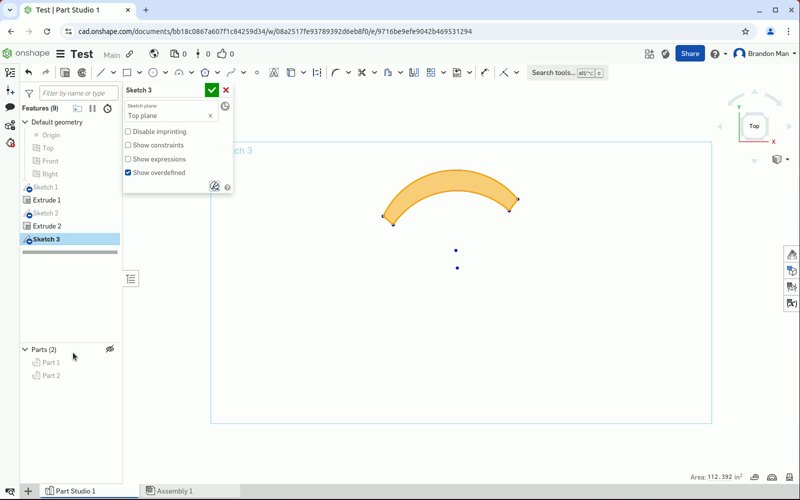
key(shift+e)
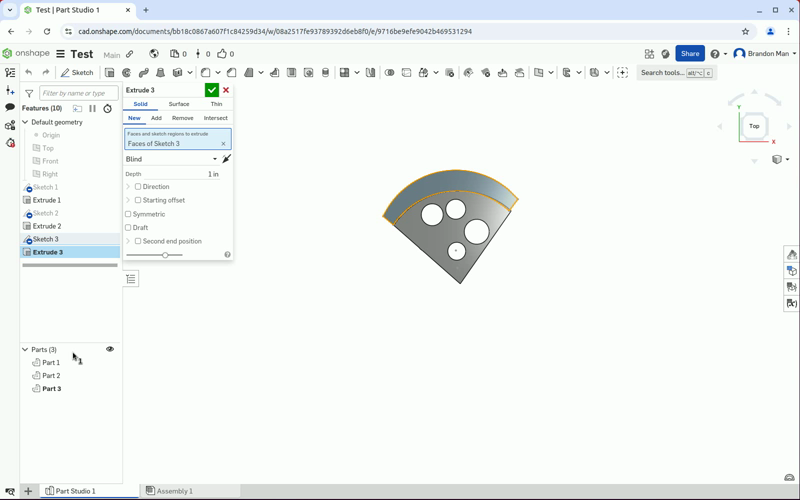
mouse_move(143, 106)
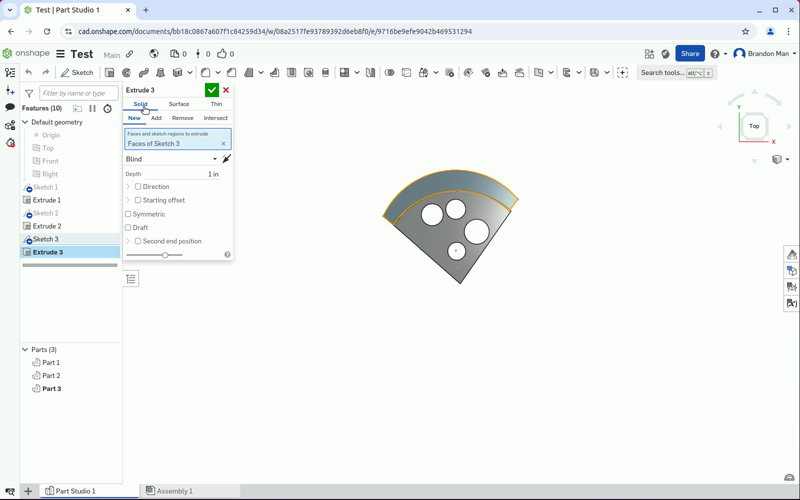
click(143, 106)
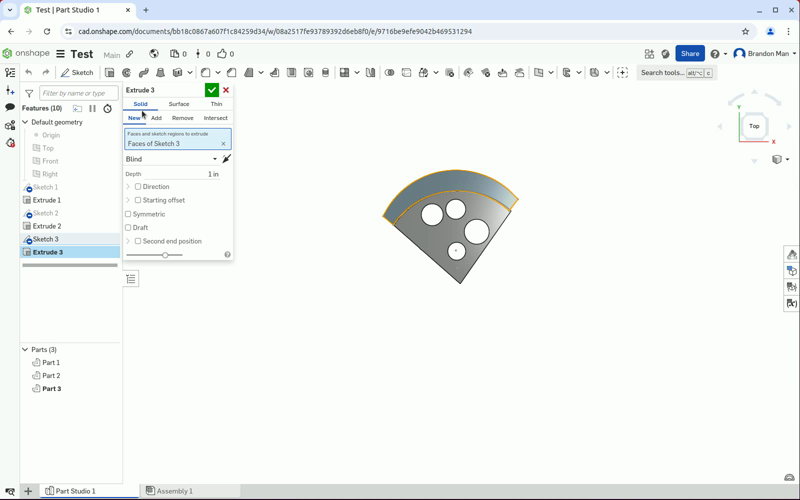
mouse_move(137, 120)
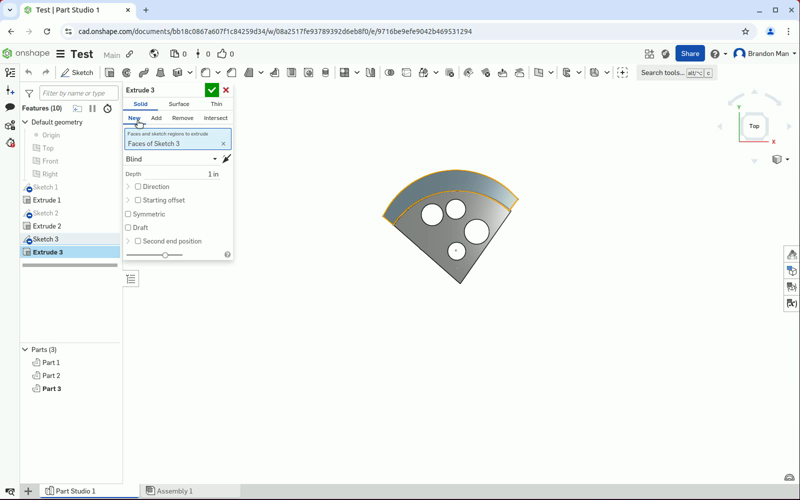
click(137, 120)
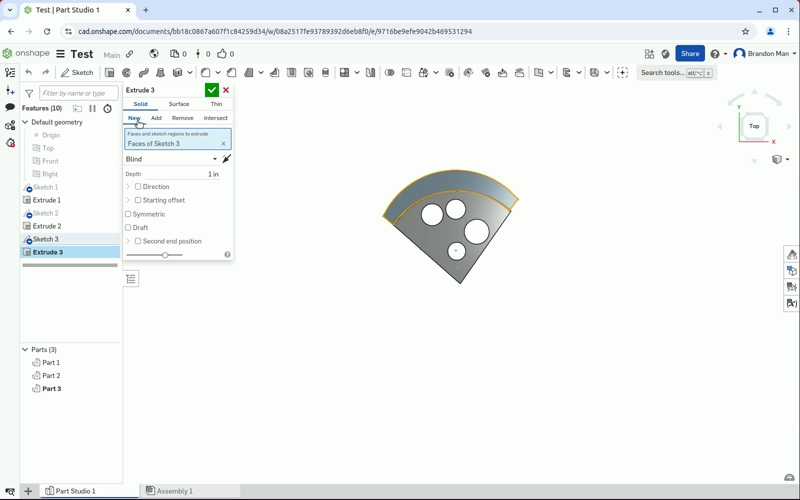
key(tab, 4)
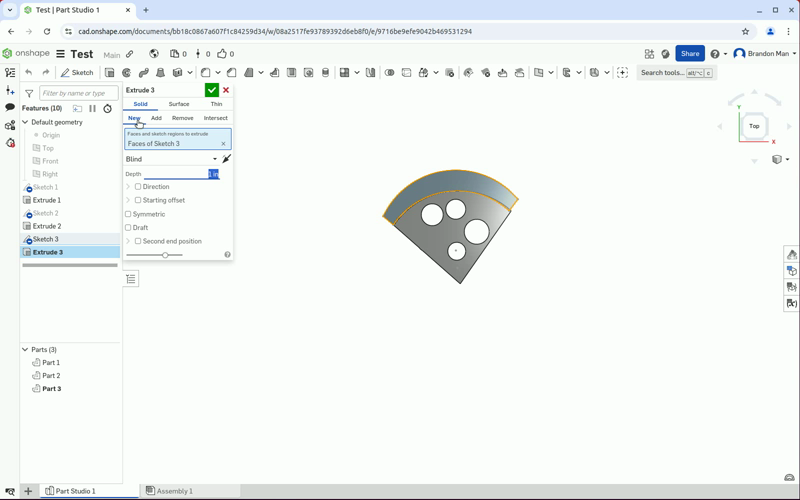
text(-0.241)
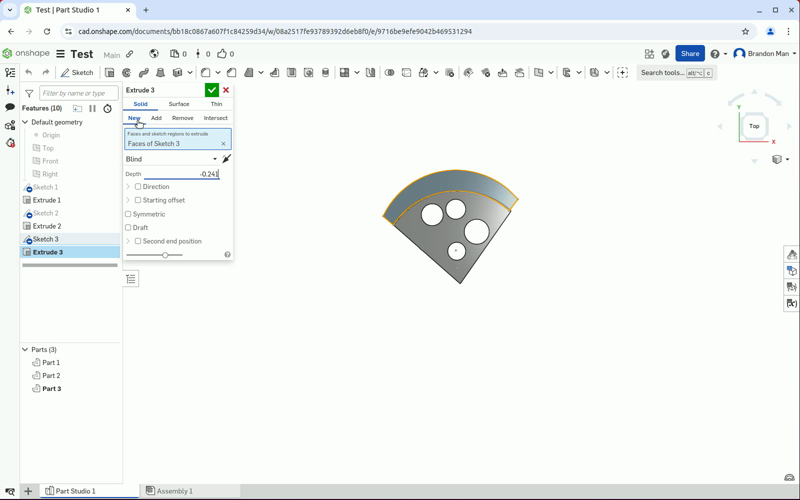
key(enter)
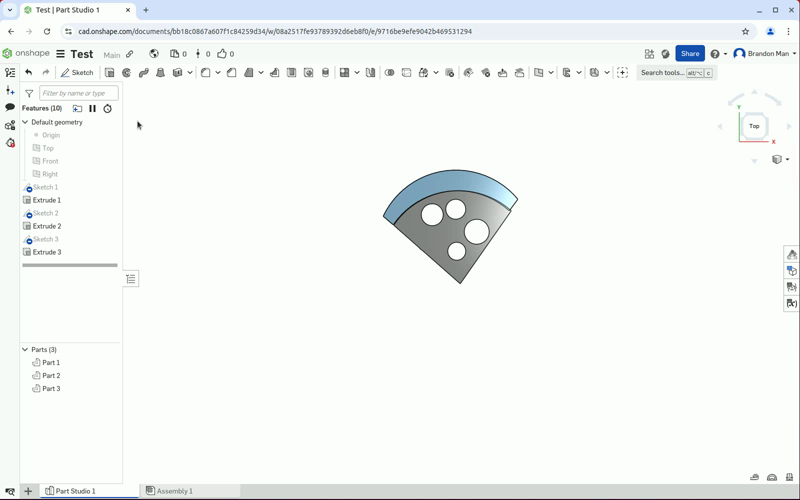
key(shift+h)
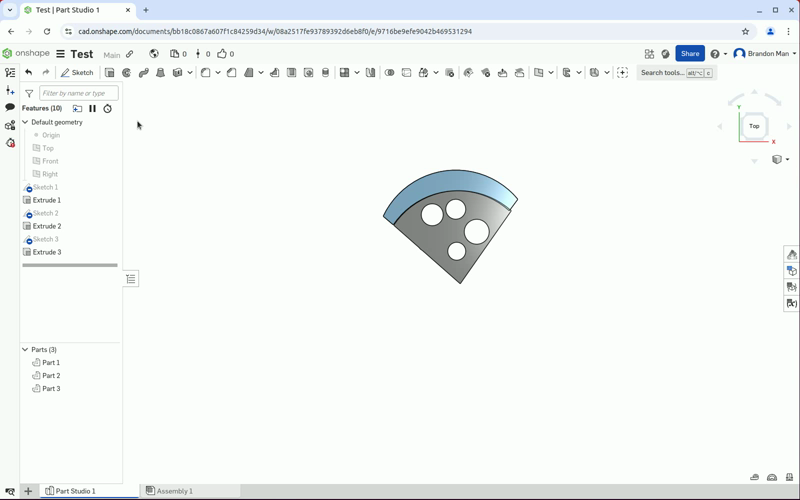
key(shift+h)
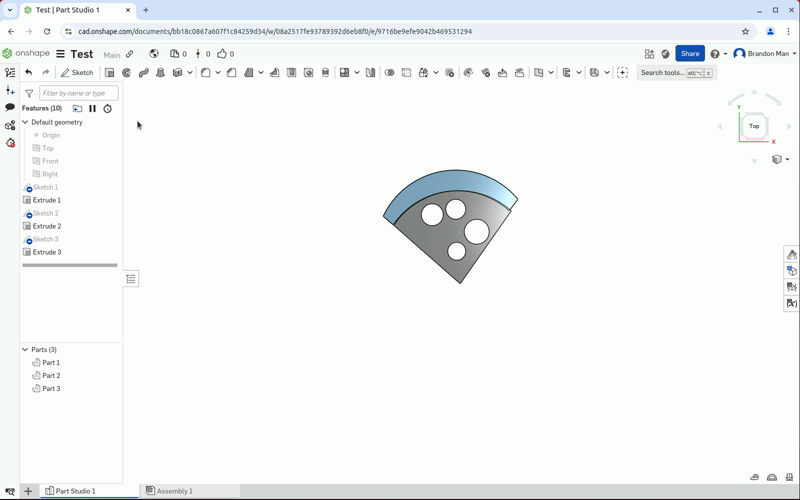
mouse_move(73, 189)
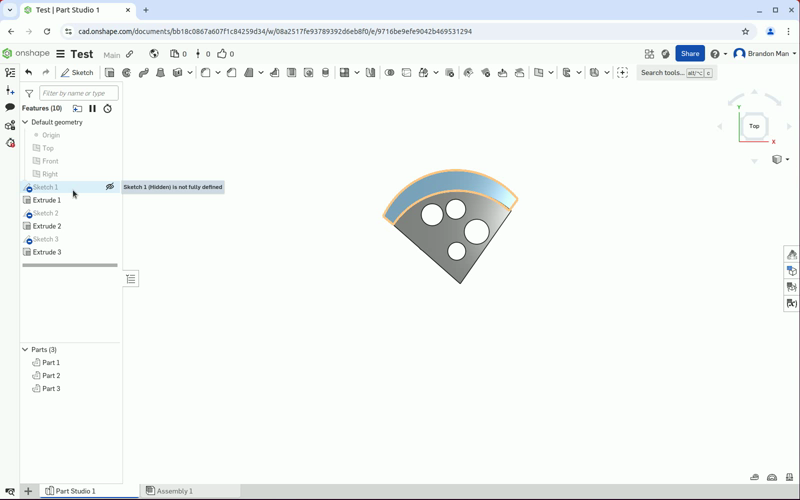
click(73, 189)
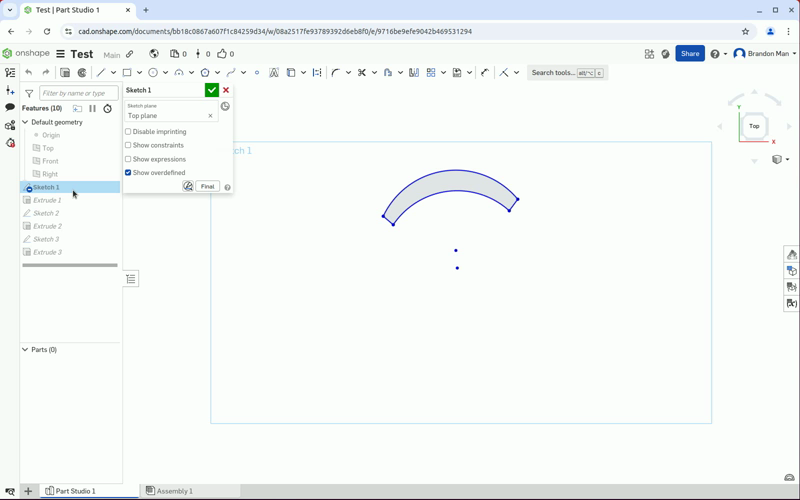
mouse_move(229, 92)
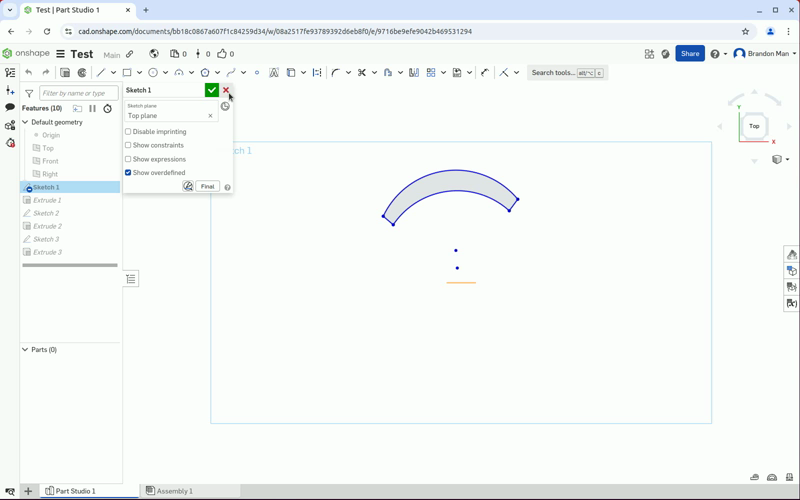
click(229, 92)
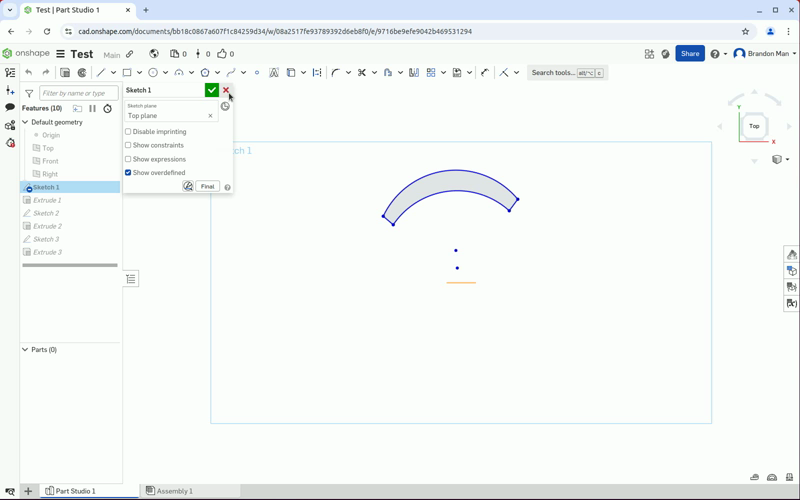
key(shift+s)
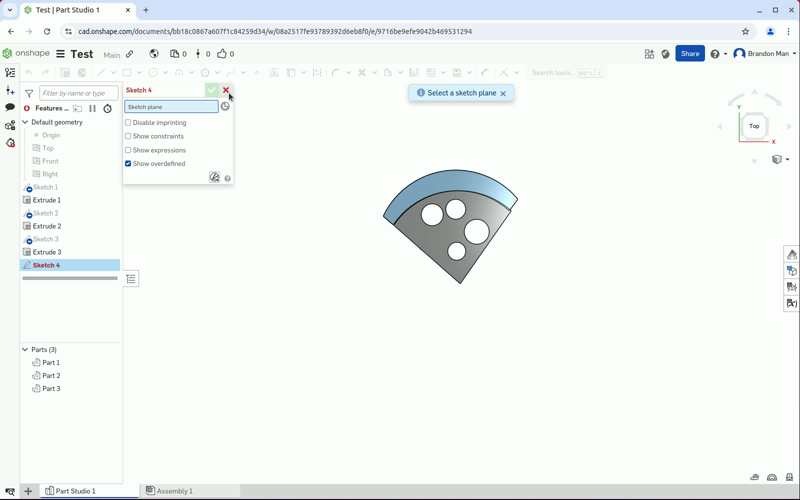
mouse_move(73, 150)
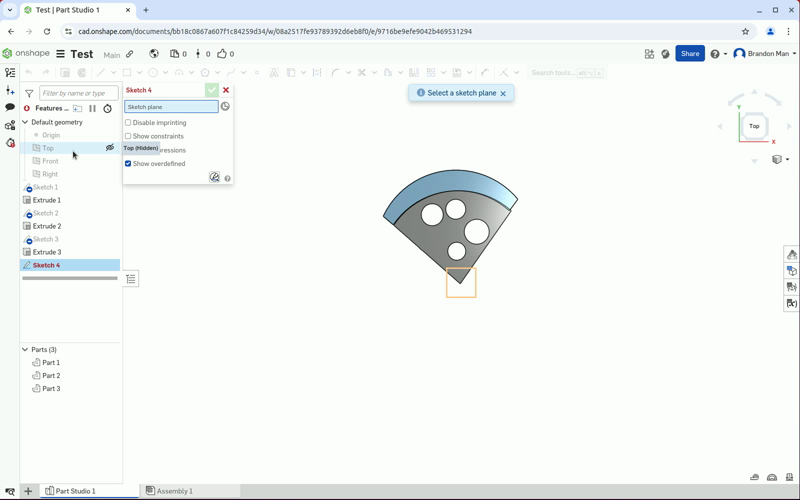
click(73, 150)
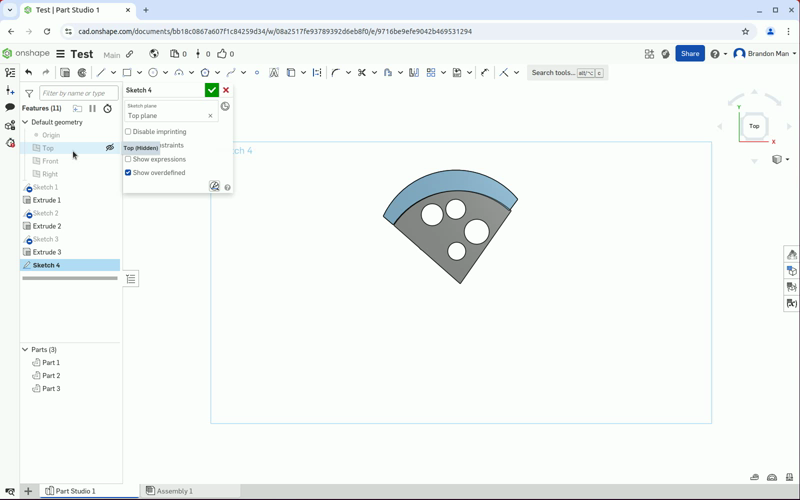
mouse_move(73, 352)
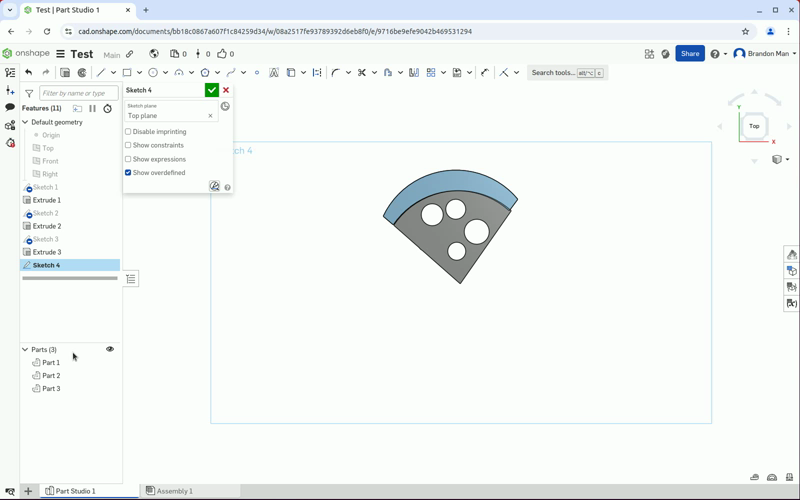
key(y)
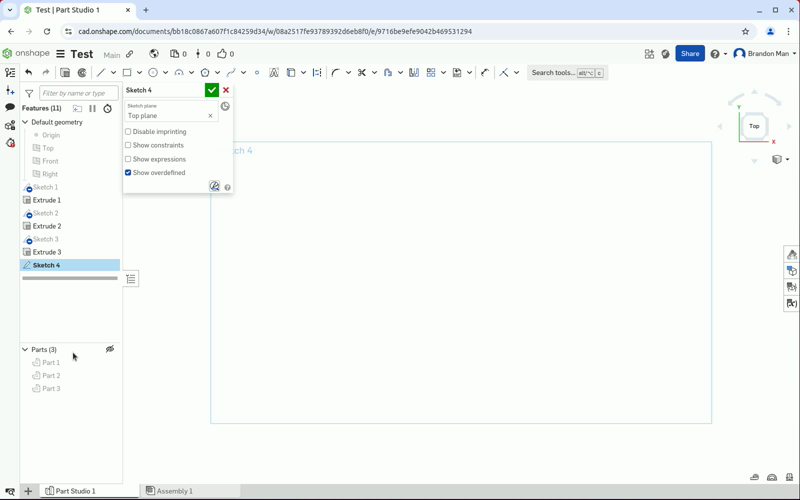
key(l)
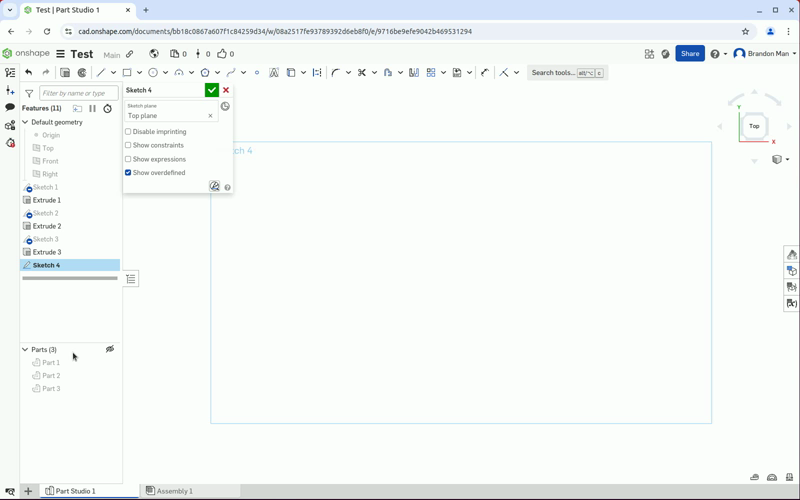
key_down(shift)
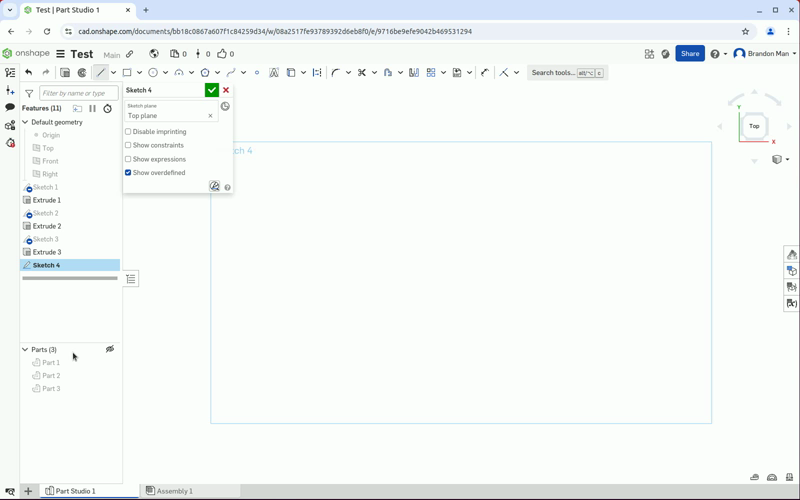
mouse_move(393, 225)
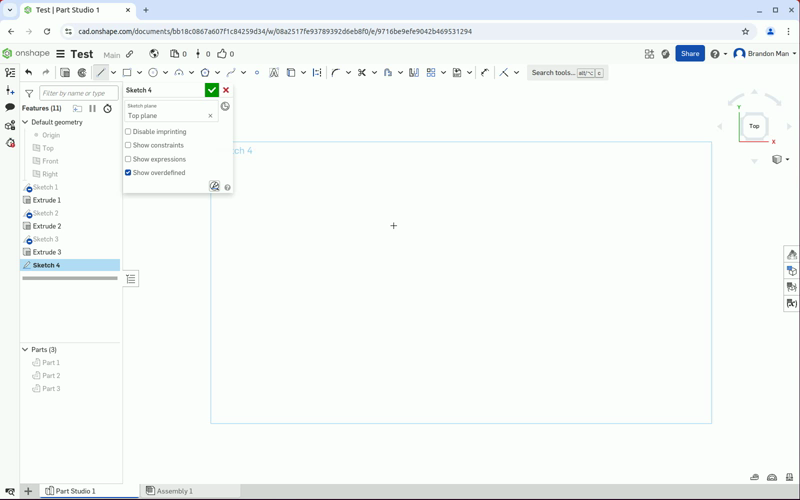
click(393, 225)
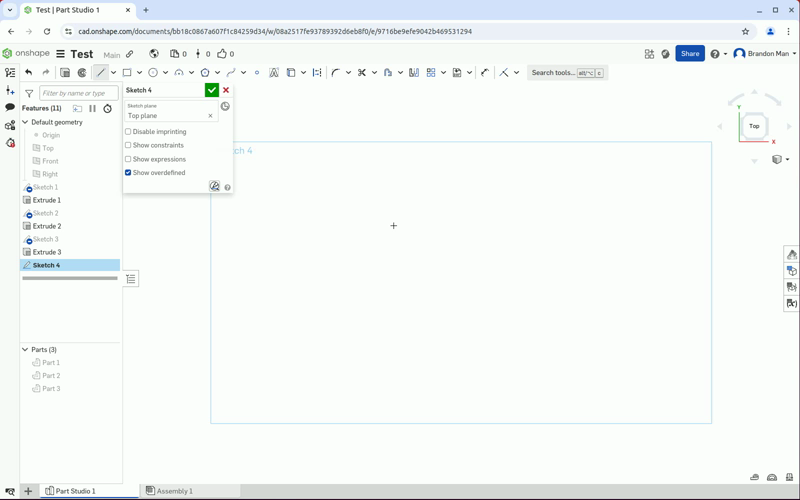
key_up(shift)
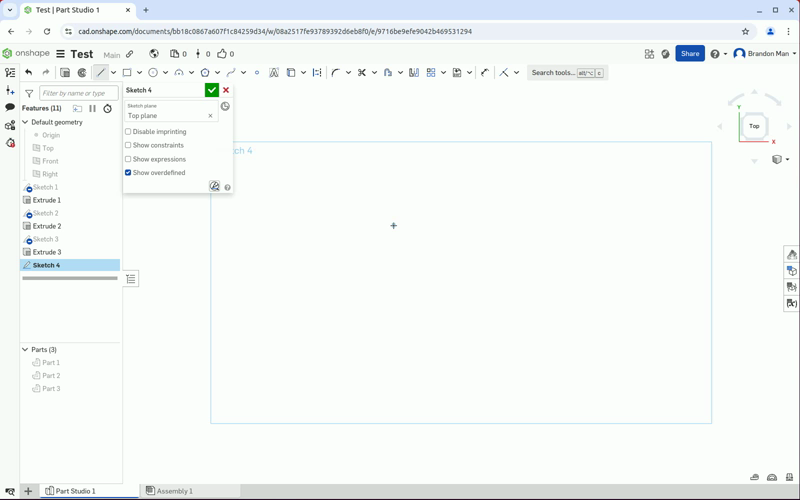
key_down(shift)
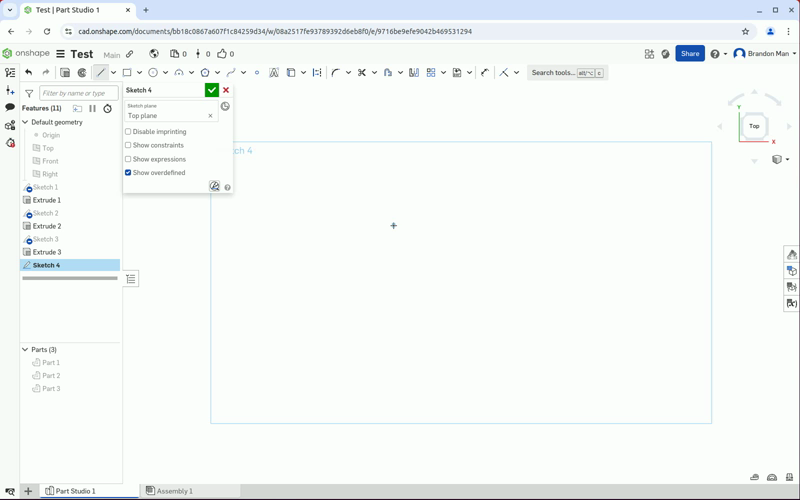
mouse_move(460, 283)
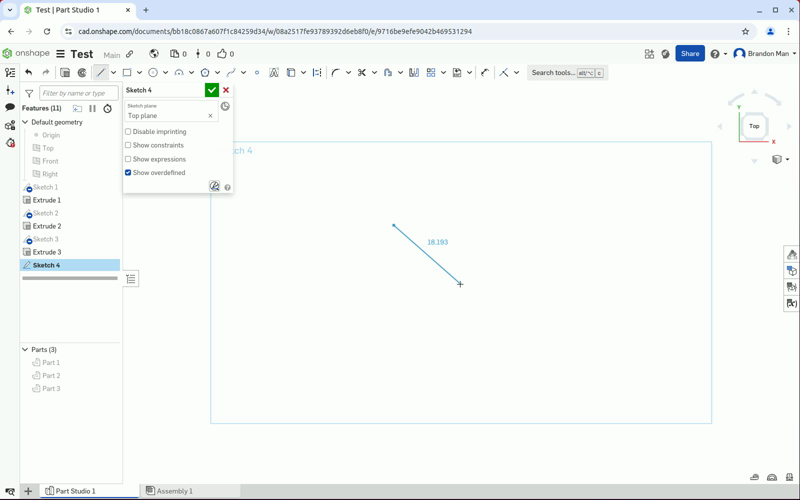
click(460, 283)
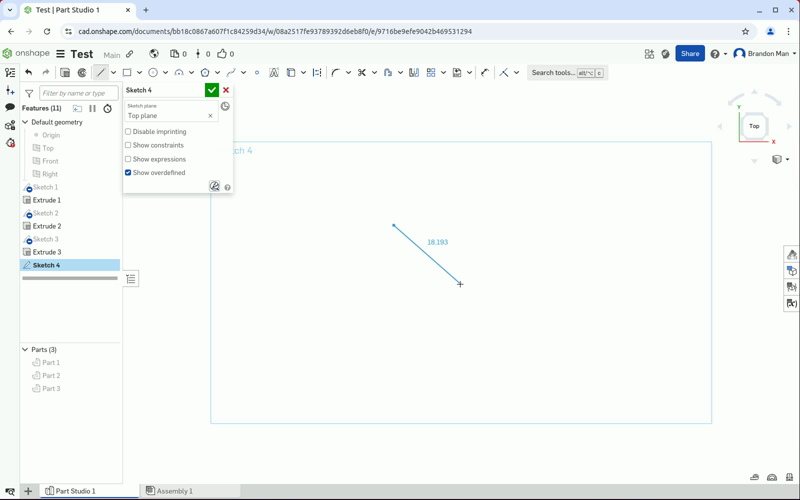
key_up(shift)
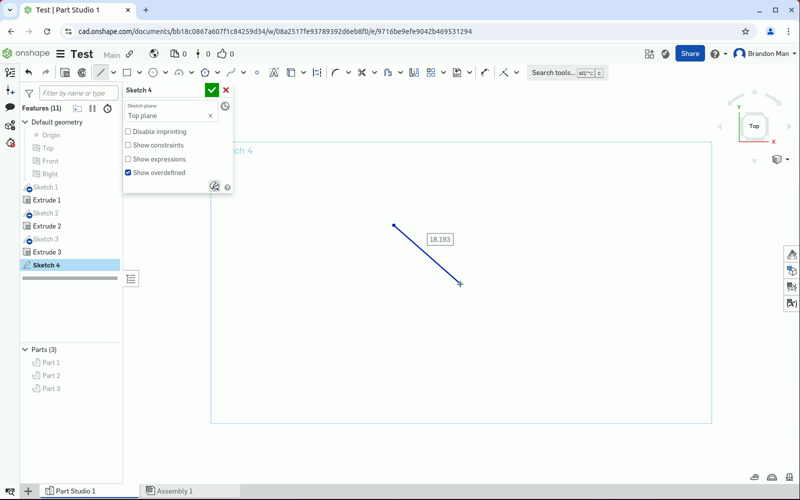
key_down(shift)
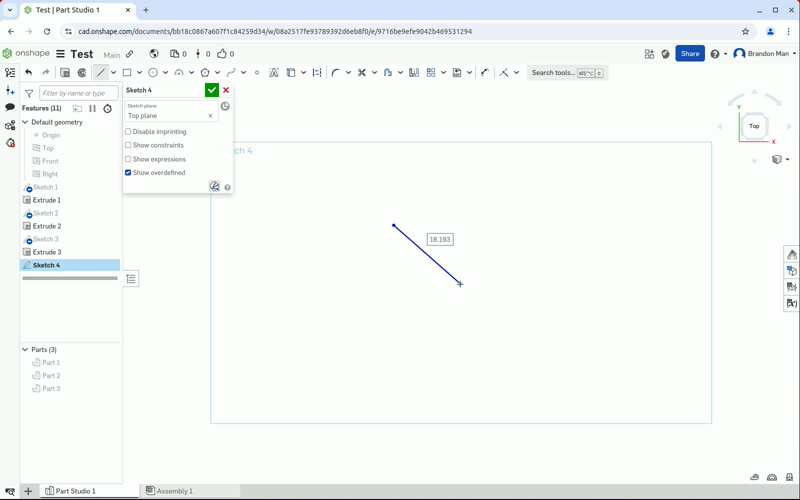
mouse_move(511, 210)
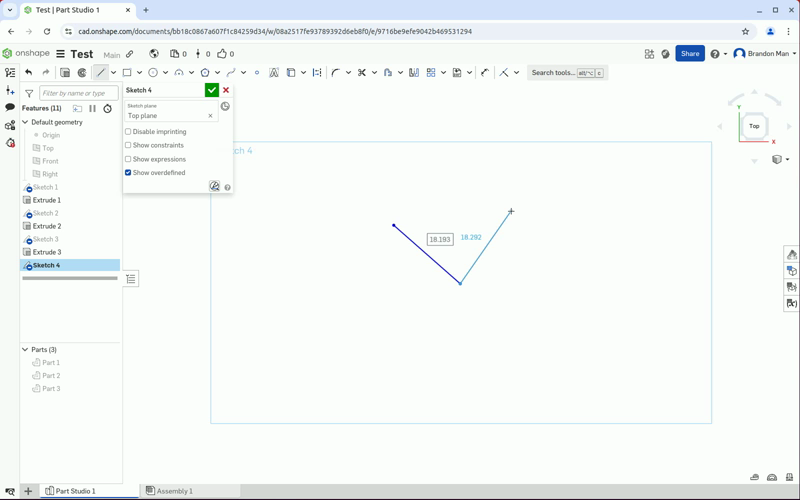
click(511, 210)
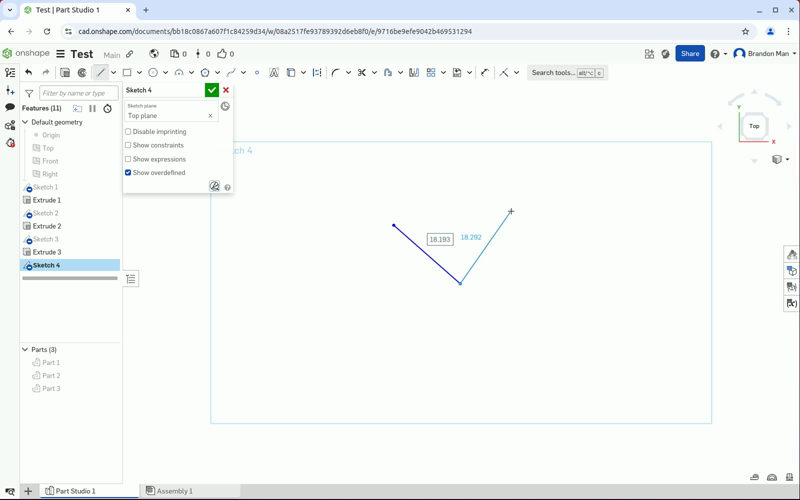
key_up(shift)
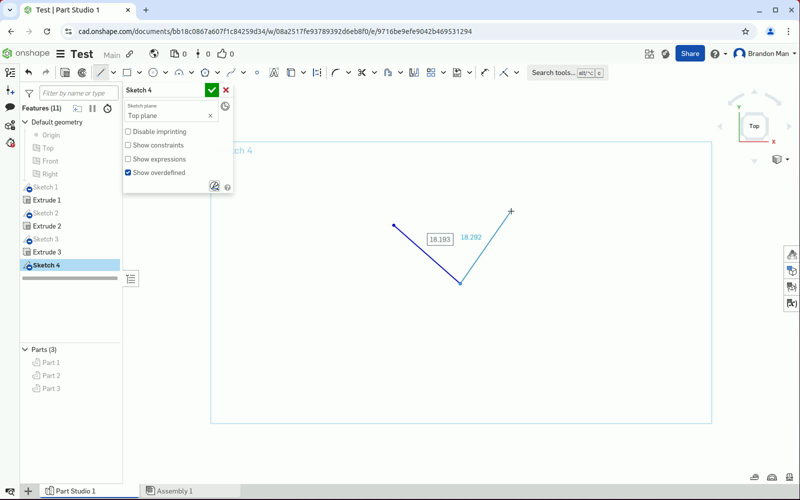
key(esc)
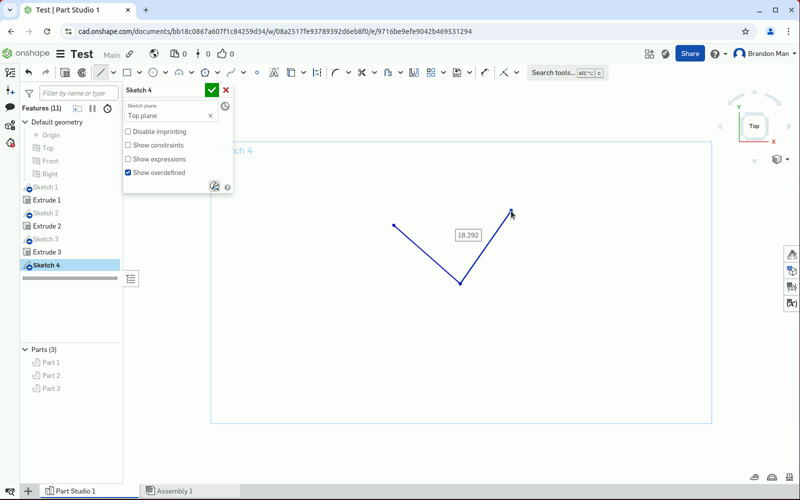
key(a)
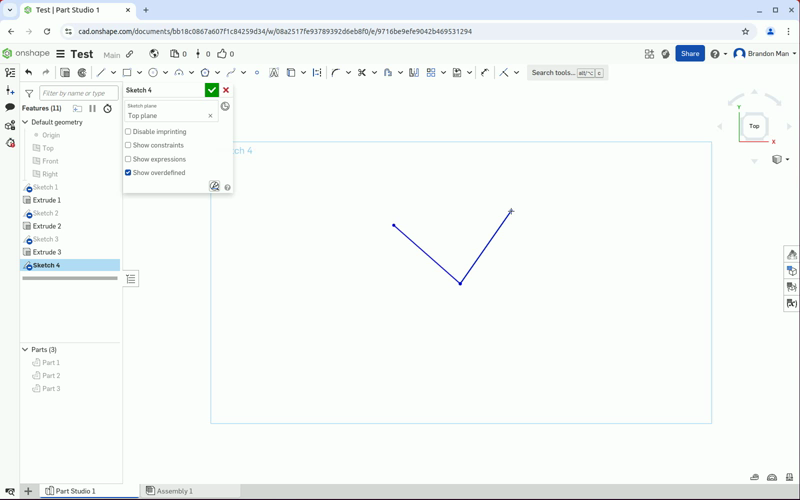
mouse_move(511, 210)
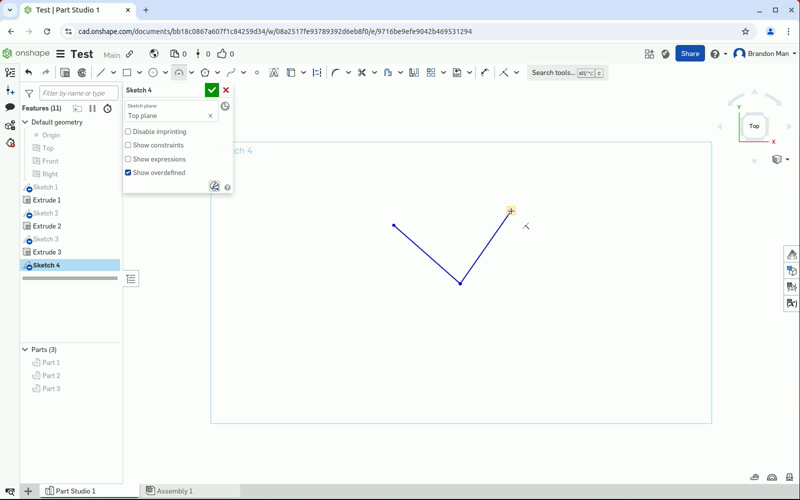
click(511, 210)
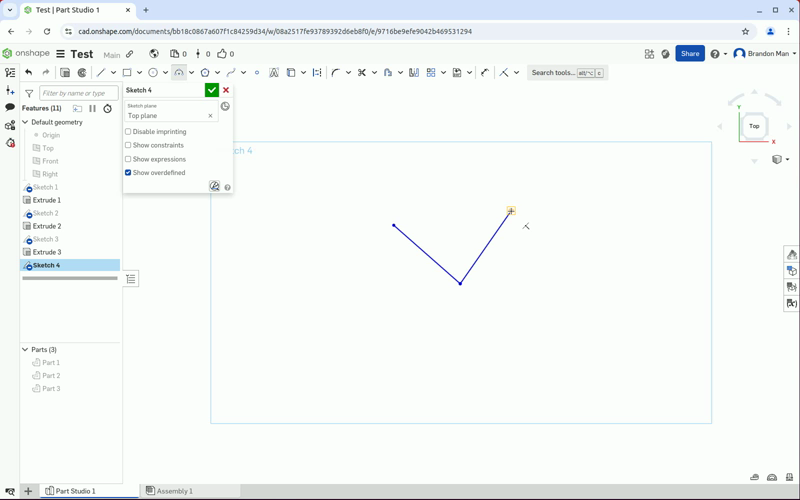
mouse_move(393, 225)
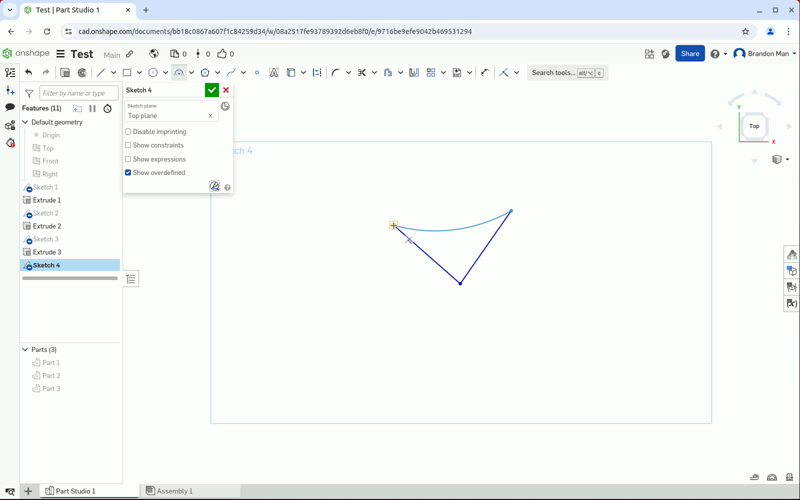
click(393, 225)
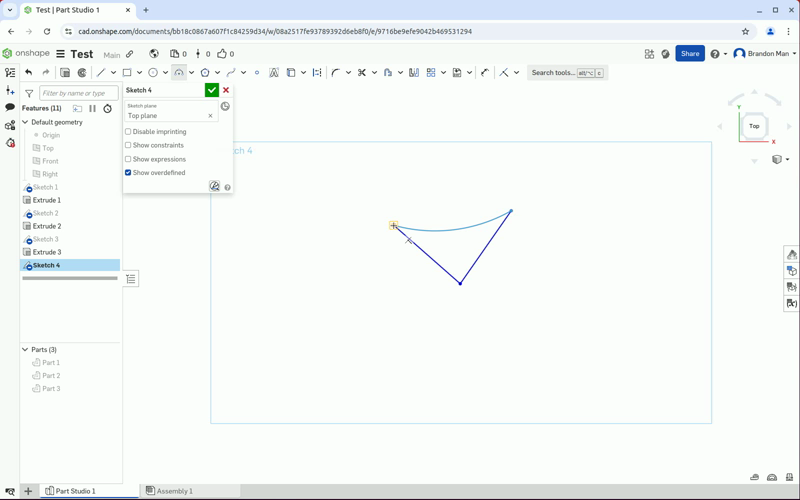
key_down(shift)
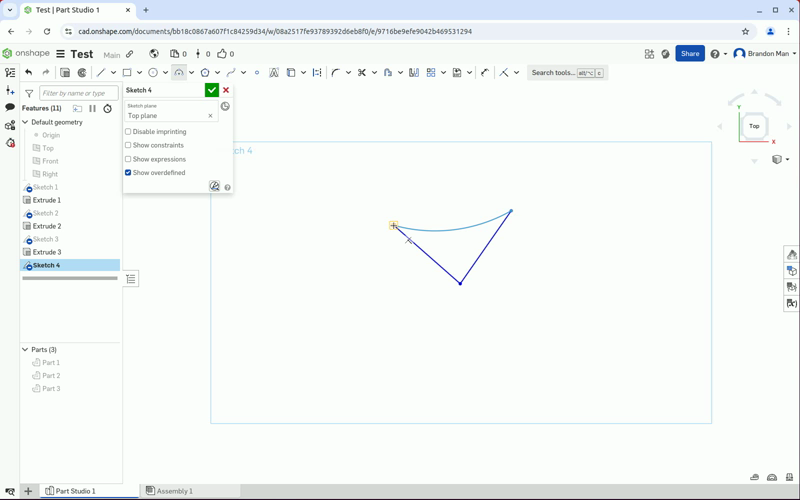
mouse_move(449, 191)
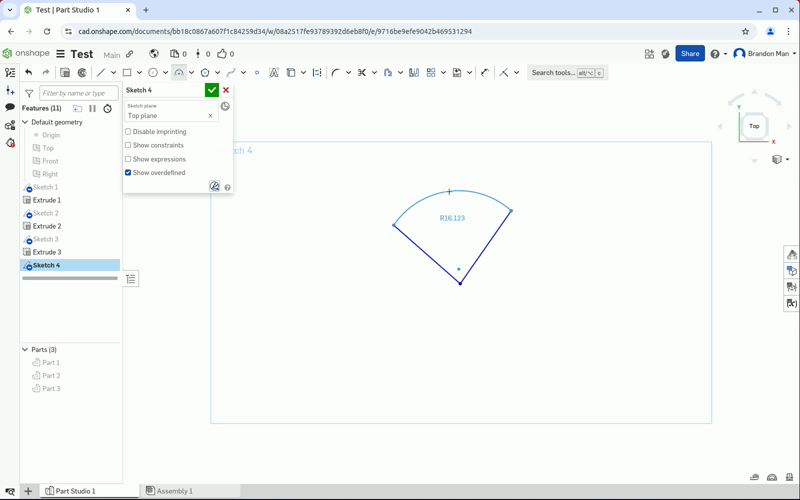
click(449, 191)
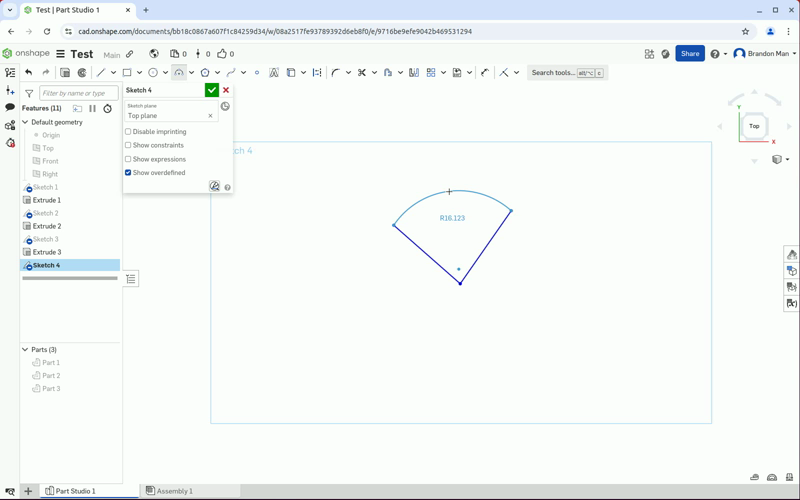
key_up(shift)
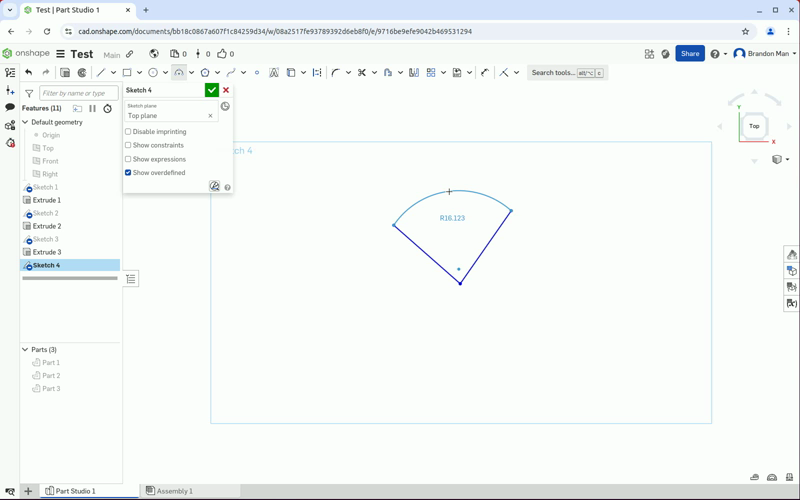
key(esc)
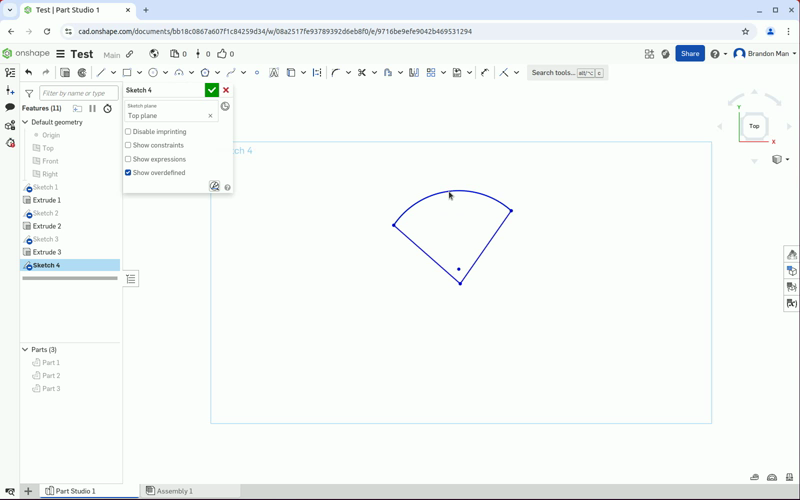
key(c)
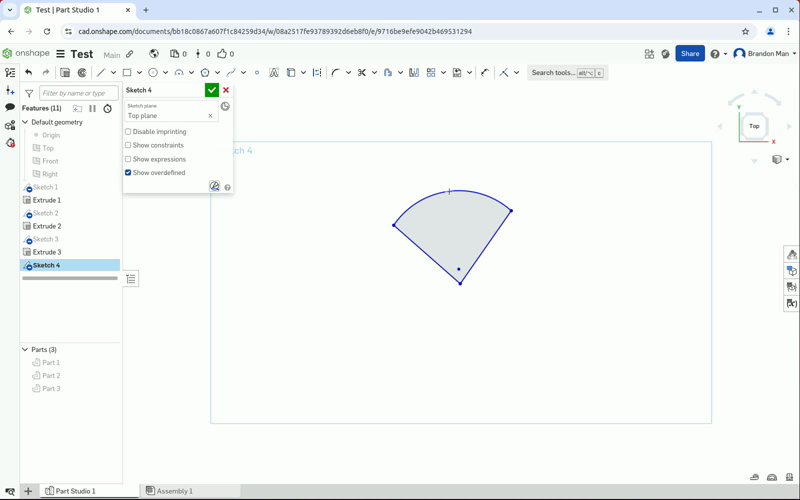
key_down(shift)
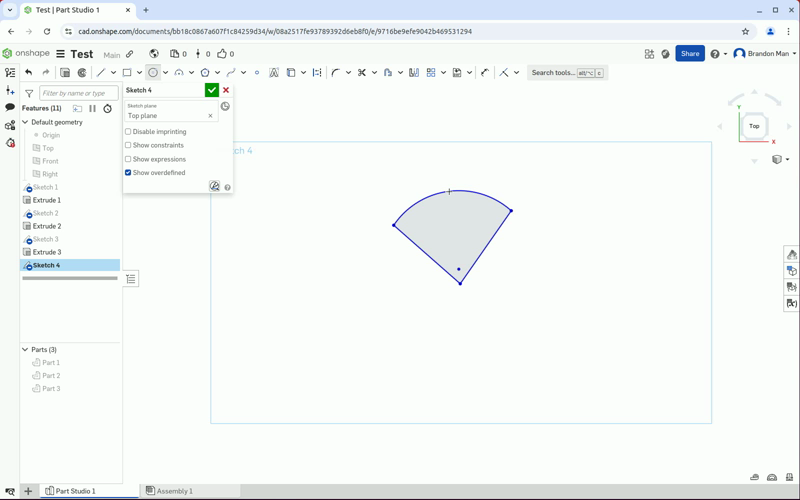
mouse_move(427, 241)
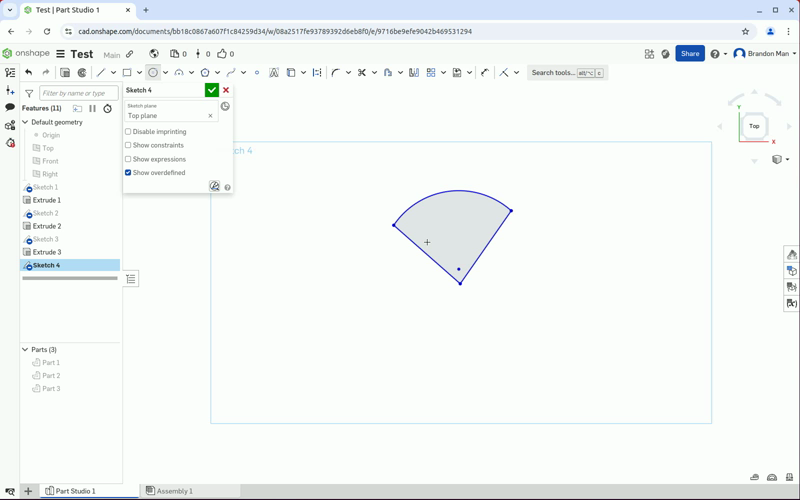
click(427, 241)
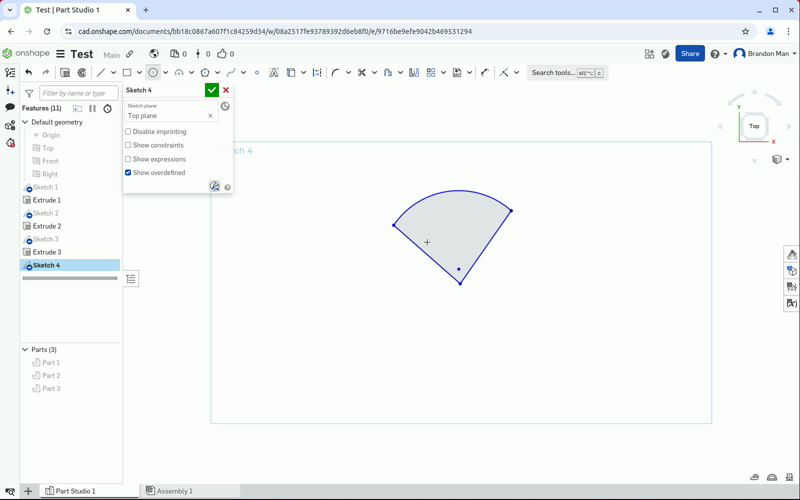
key_up(shift)
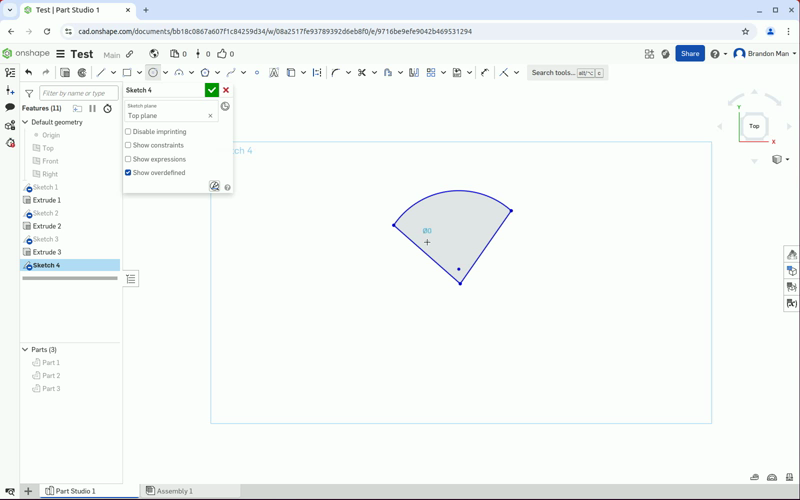
mouse_move(437, 241)
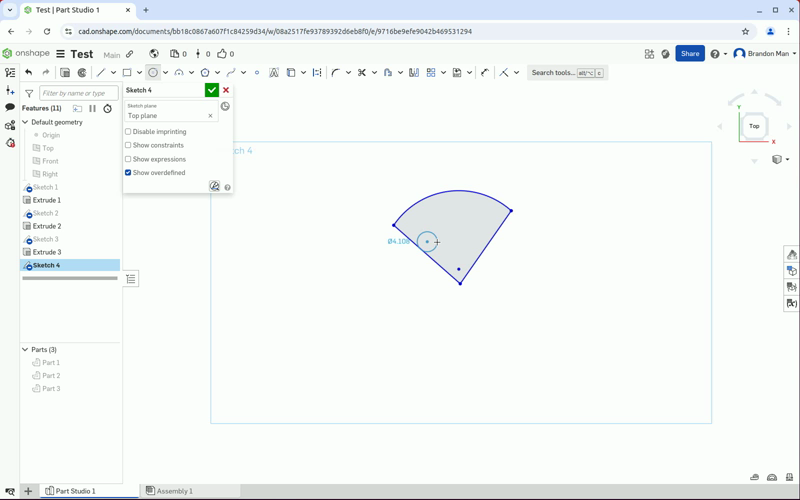
click(437, 241)
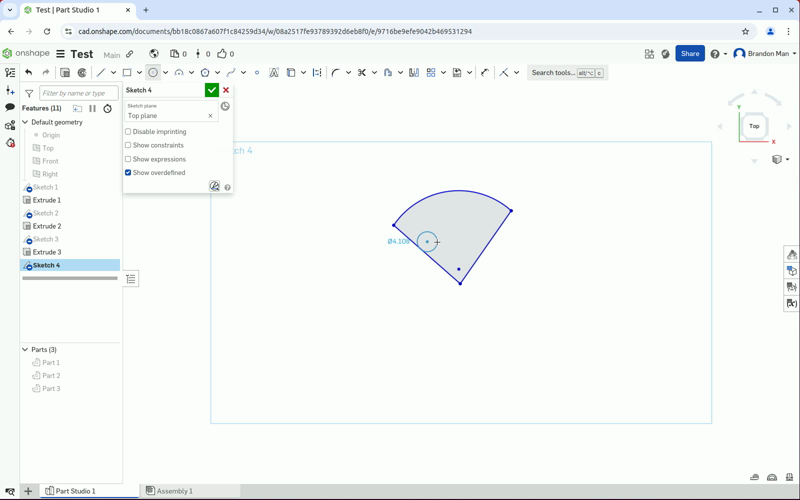
key(esc)
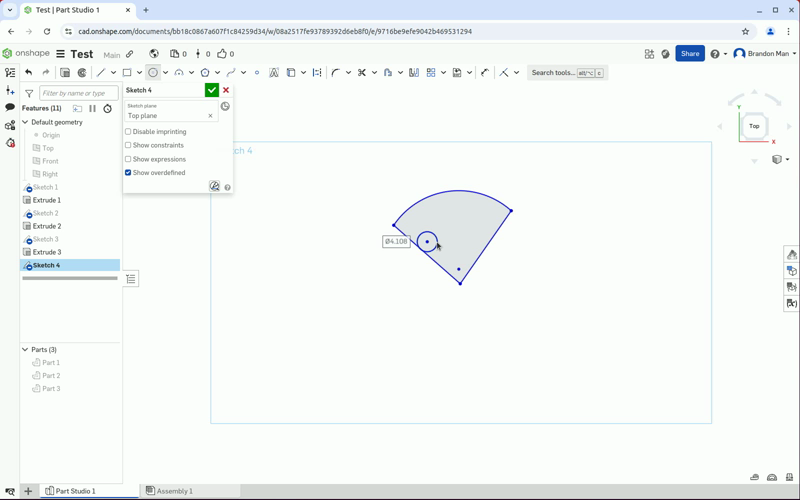
key(c)
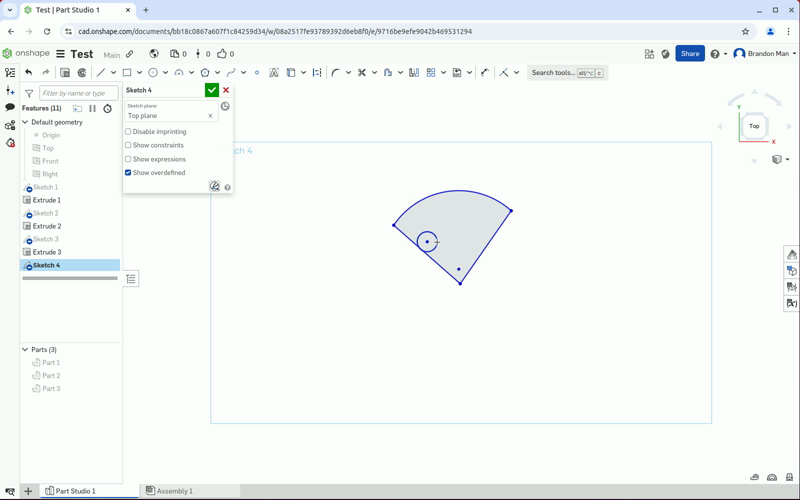
key_down(shift)
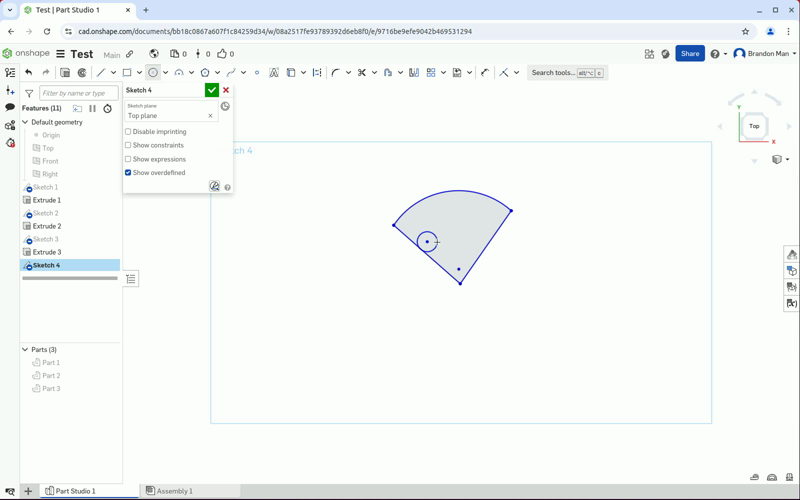
mouse_move(432, 214)
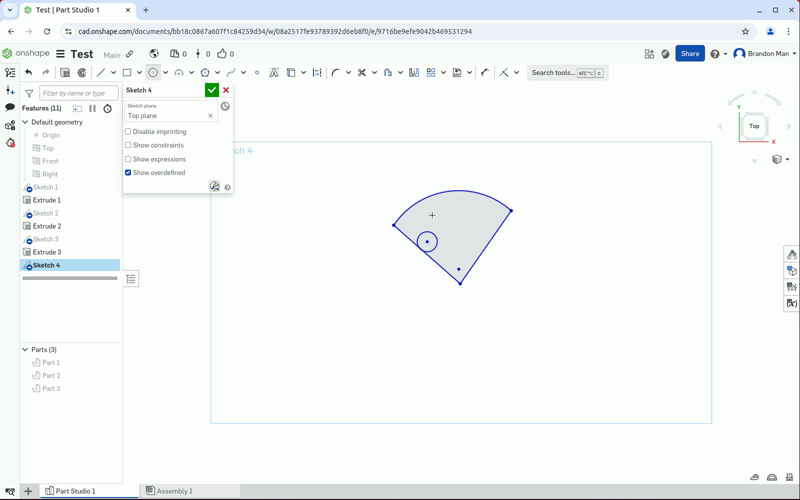
click(432, 214)
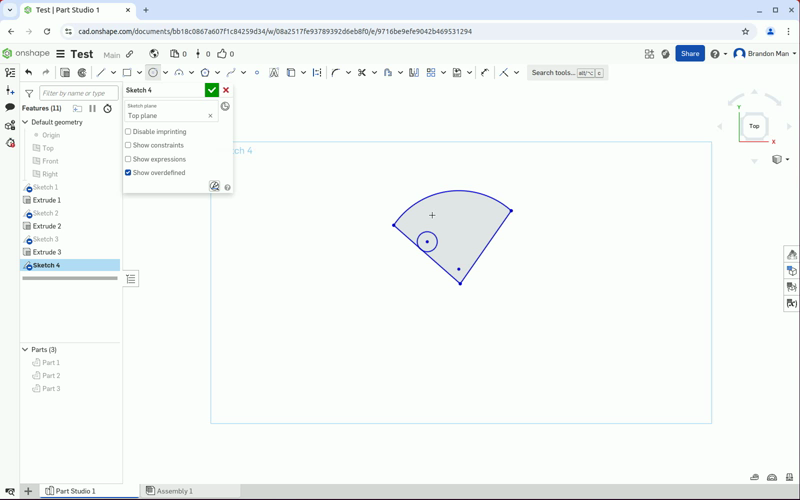
key_up(shift)
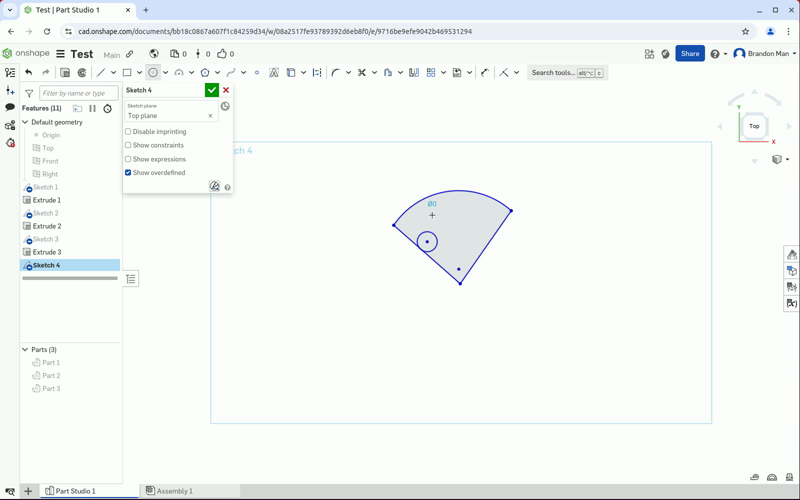
mouse_move(443, 214)
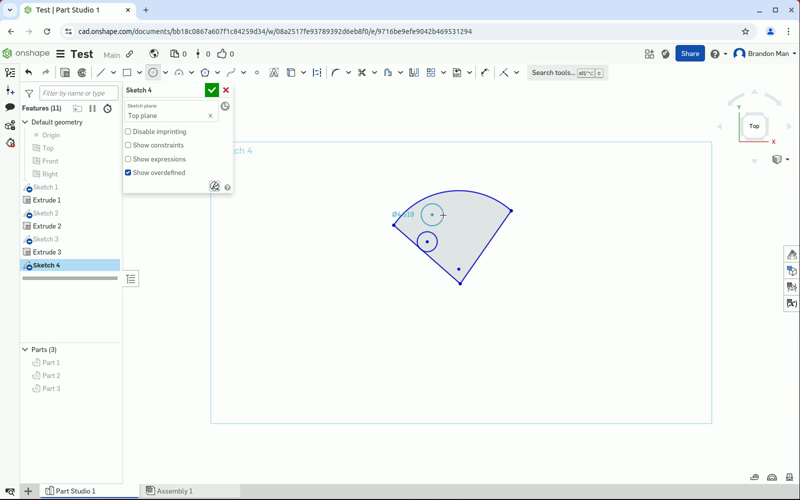
click(443, 214)
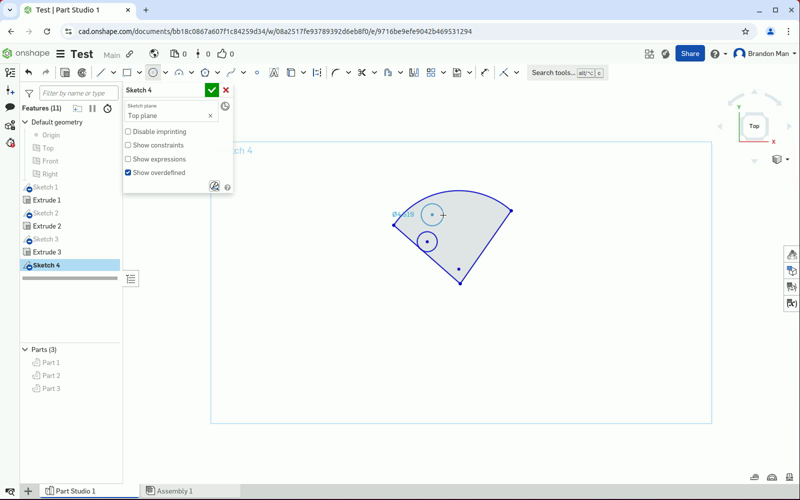
key(esc)
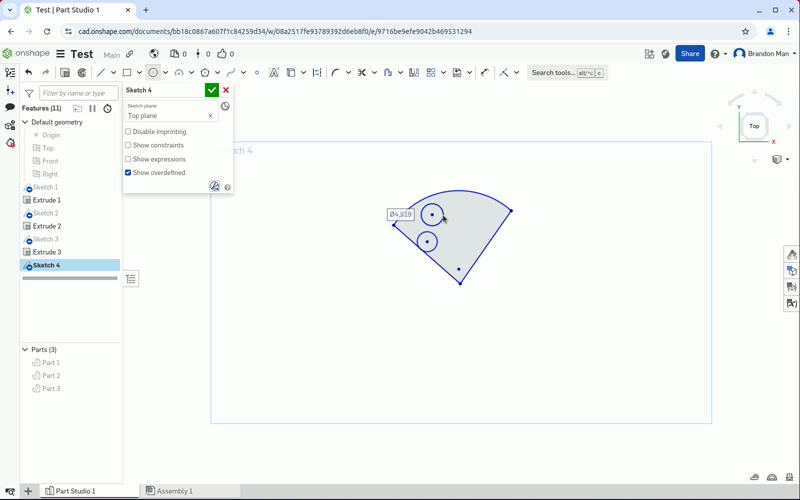
key(c)
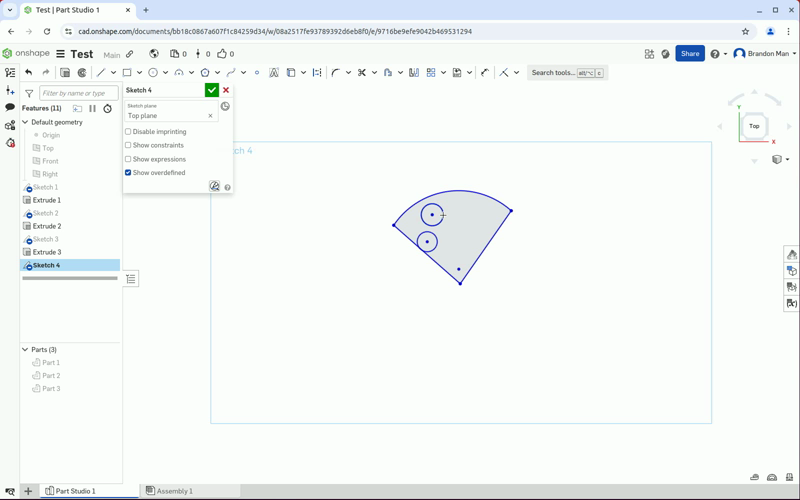
key_down(shift)
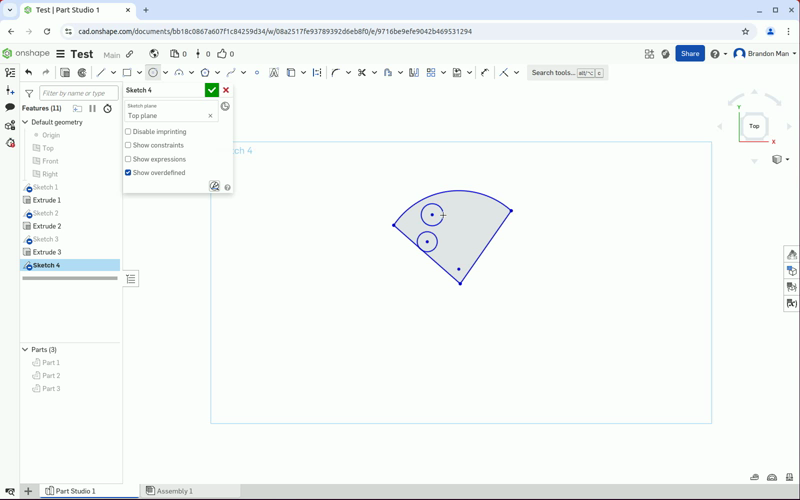
mouse_move(455, 209)
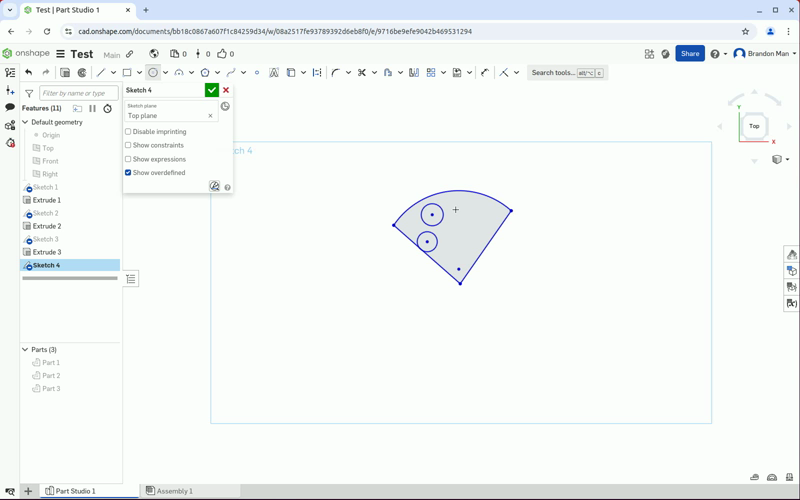
click(455, 209)
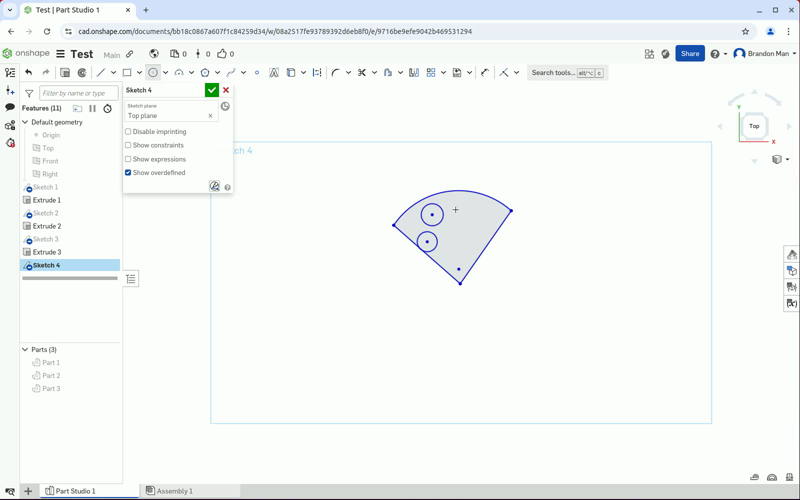
key_up(shift)
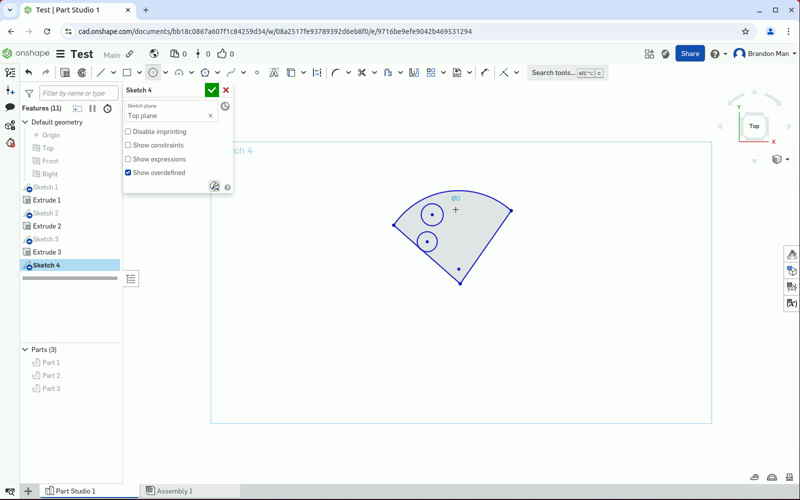
mouse_move(465, 209)
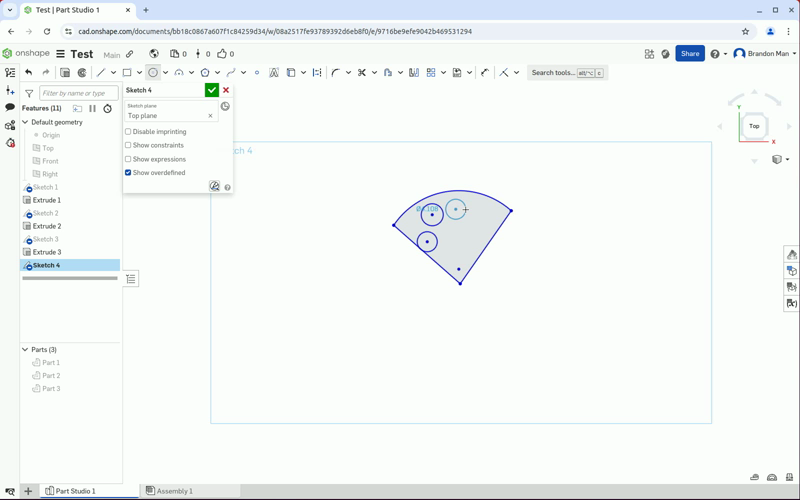
click(465, 209)
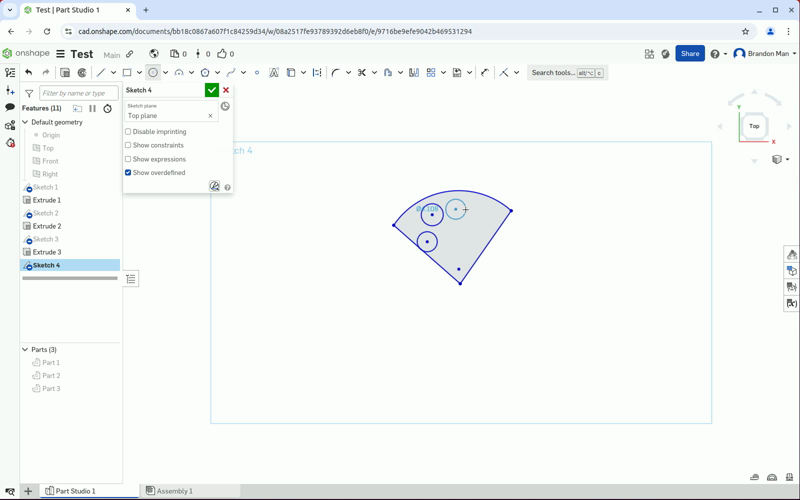
key(esc)
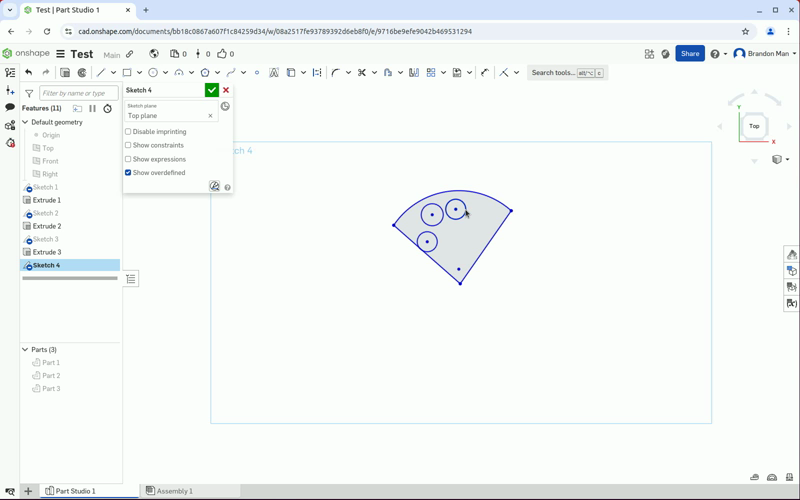
key(c)
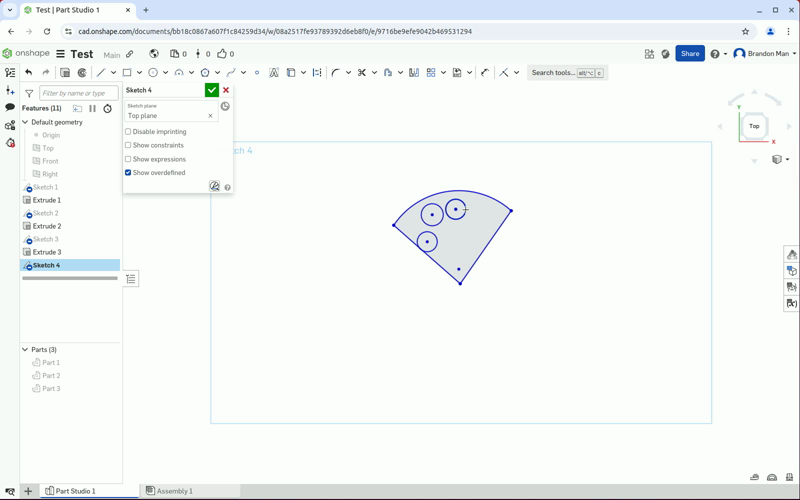
key_down(shift)
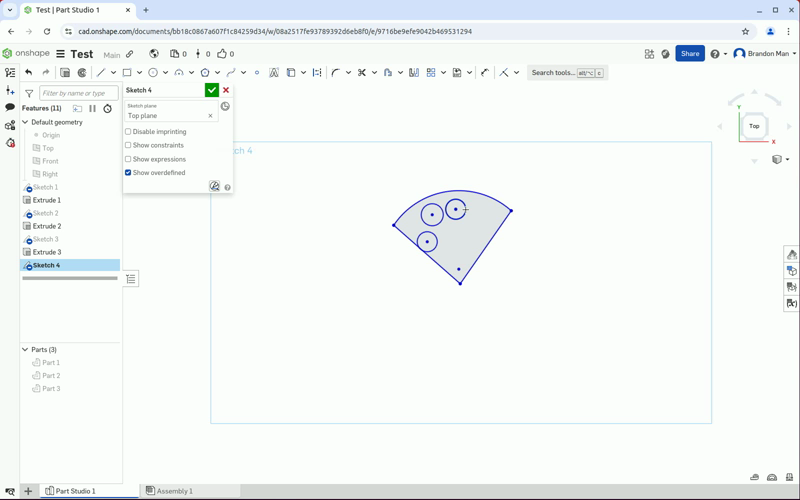
mouse_move(456, 251)
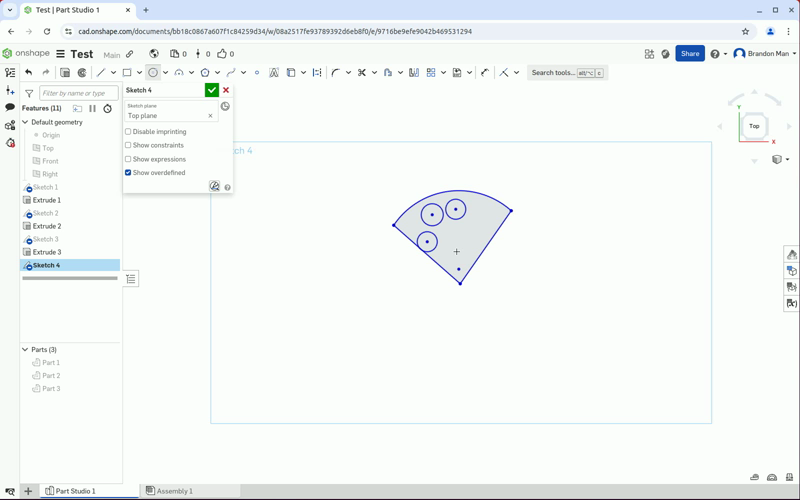
click(456, 251)
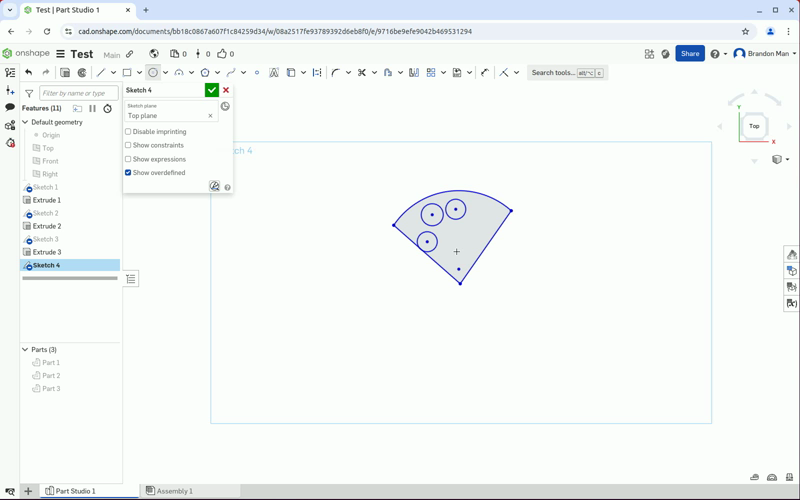
key_up(shift)
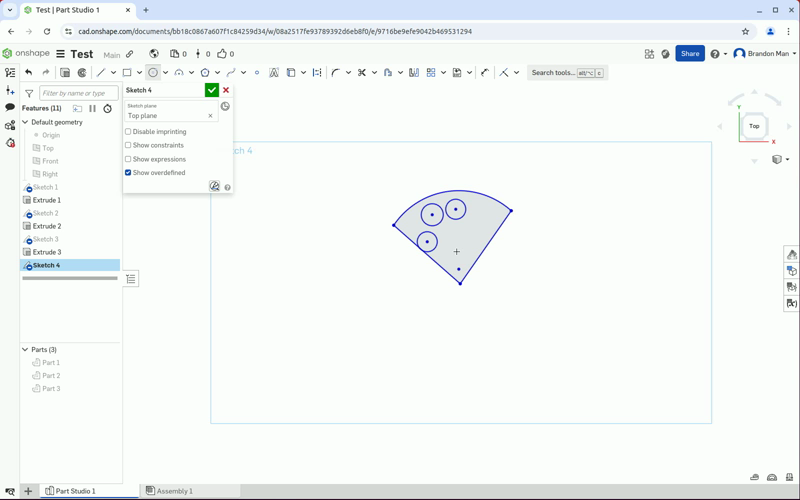
mouse_move(465, 251)
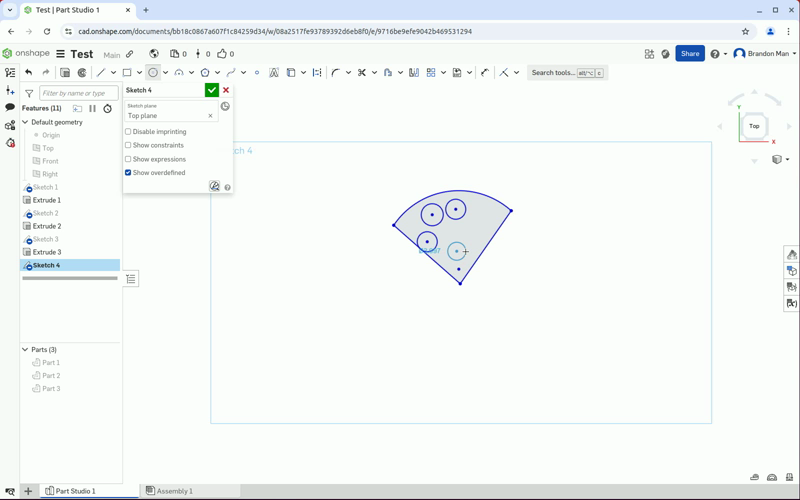
click(465, 251)
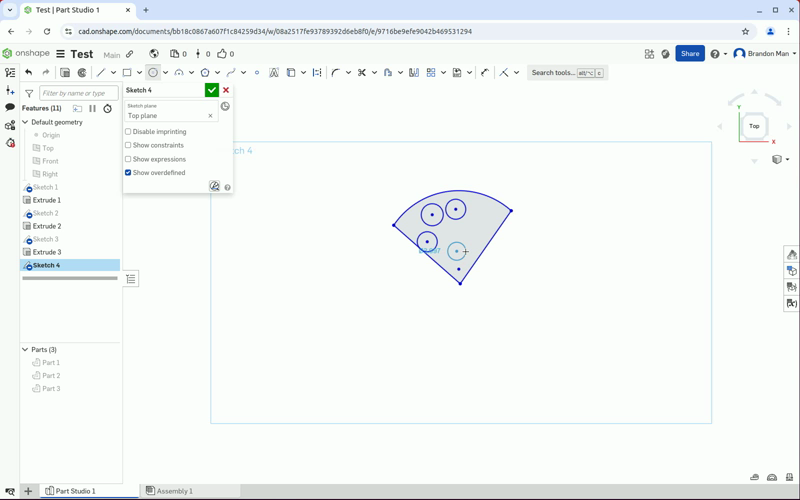
key(esc)
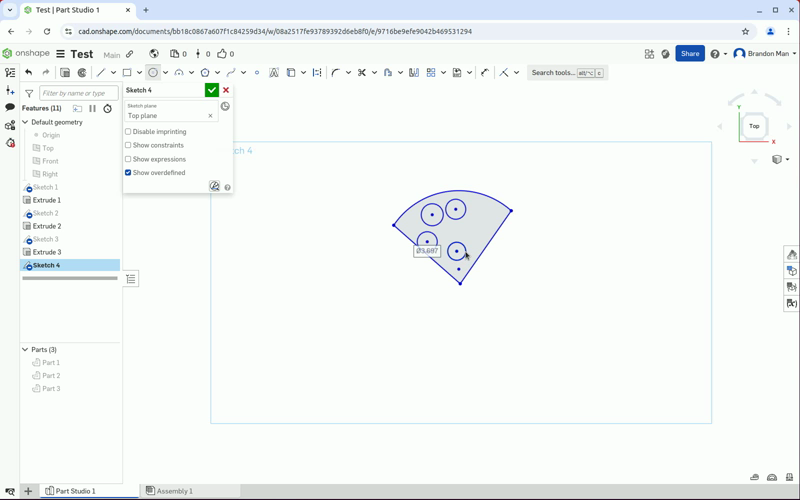
key(c)
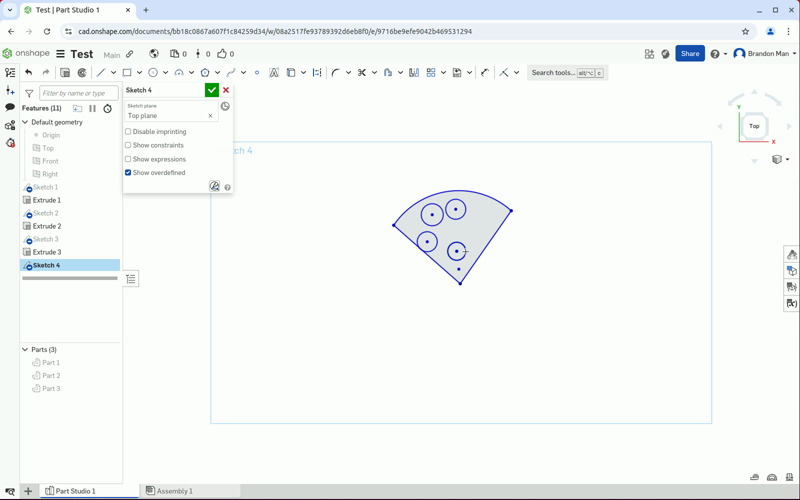
key_down(shift)
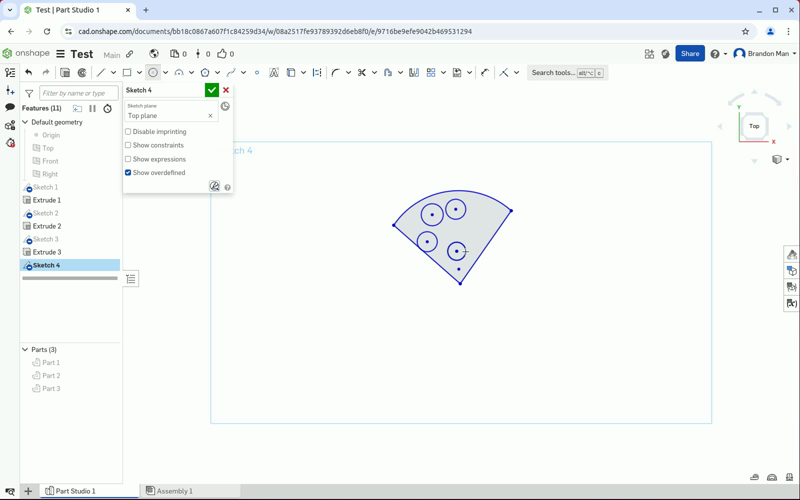
mouse_move(476, 231)
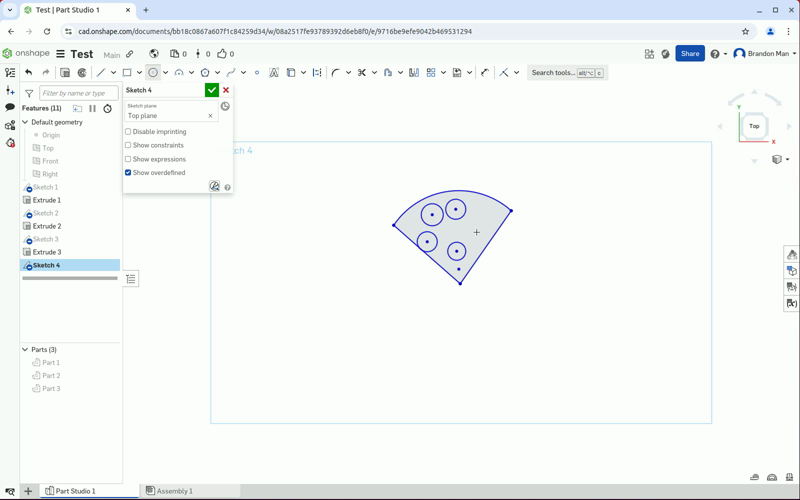
click(476, 231)
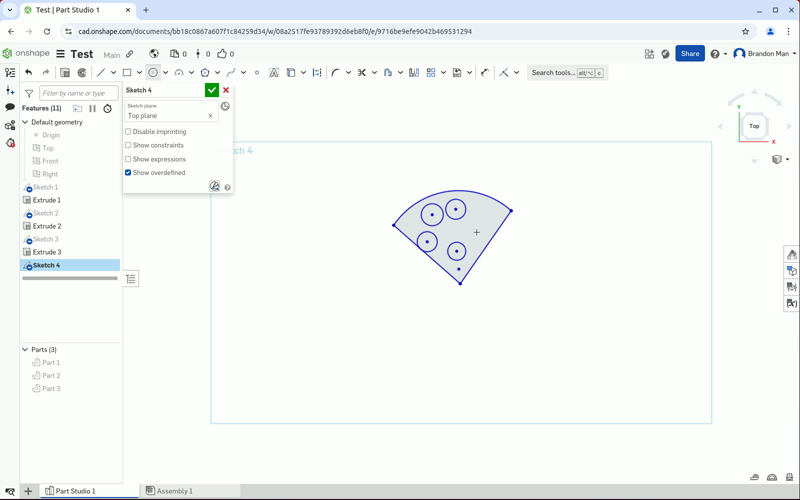
key_up(shift)
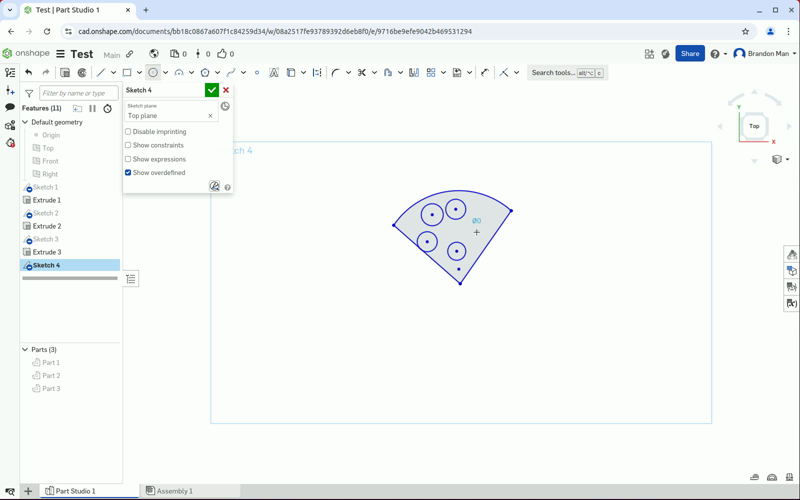
mouse_move(489, 231)
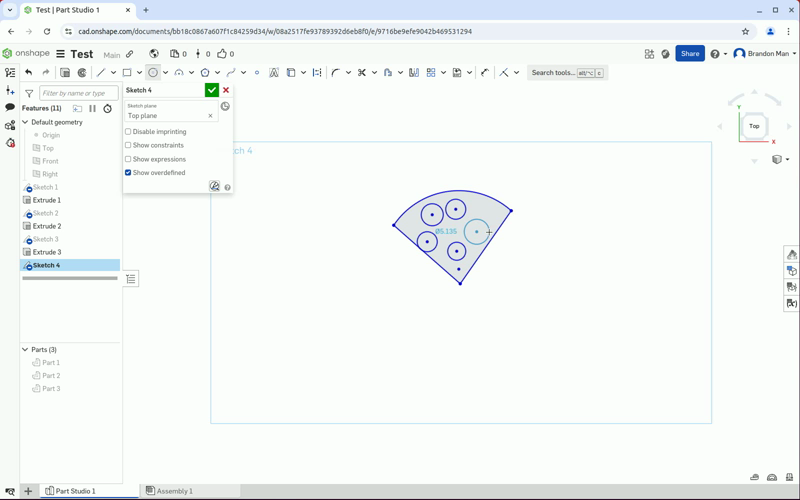
click(489, 231)
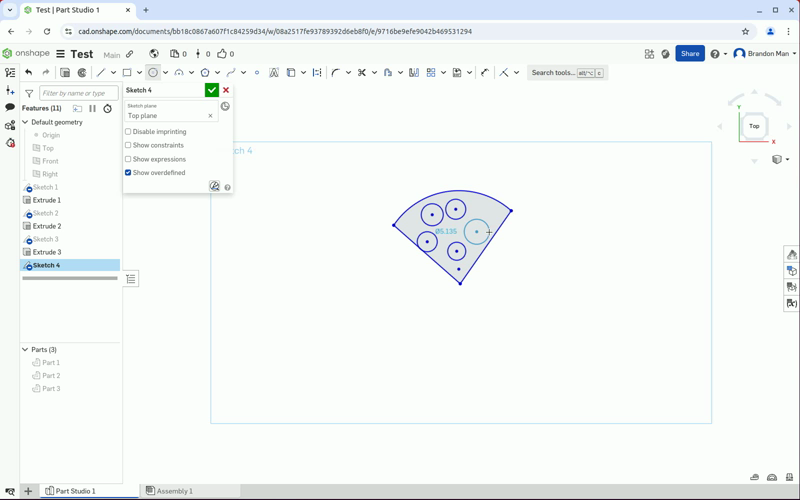
key(esc)
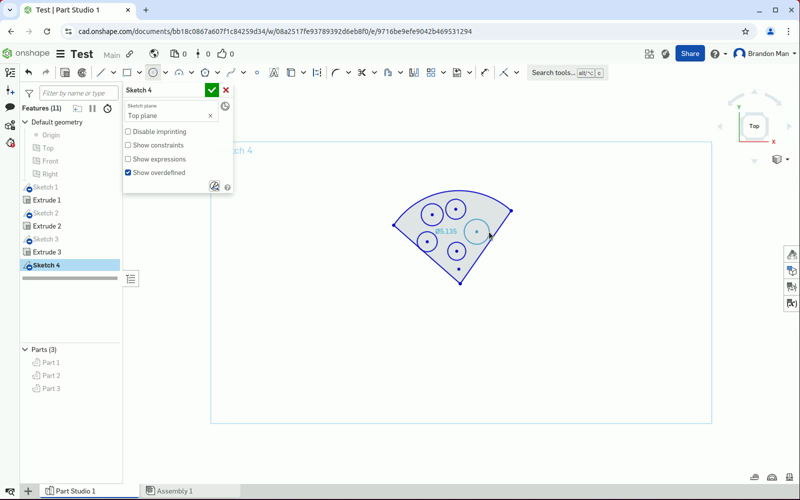
mouse_move(501, 217)
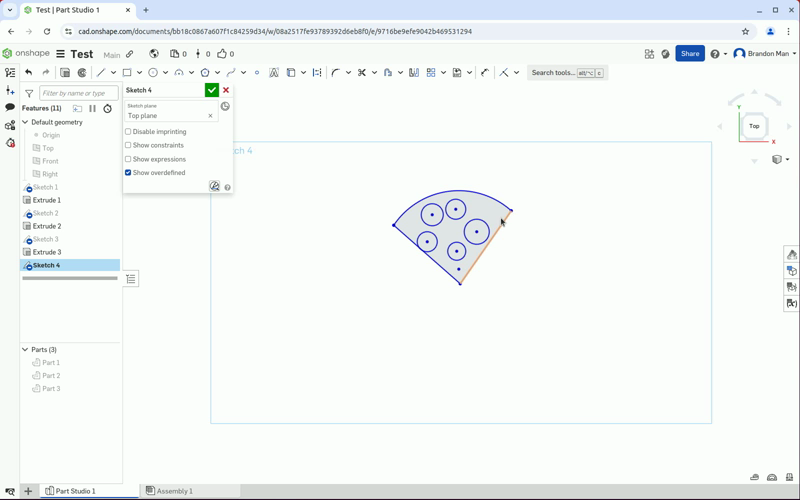
click(501, 217)
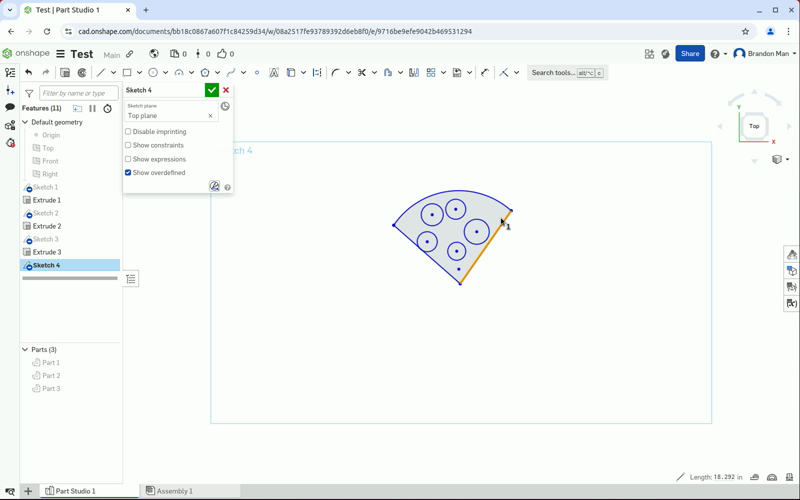
mouse_move(73, 352)
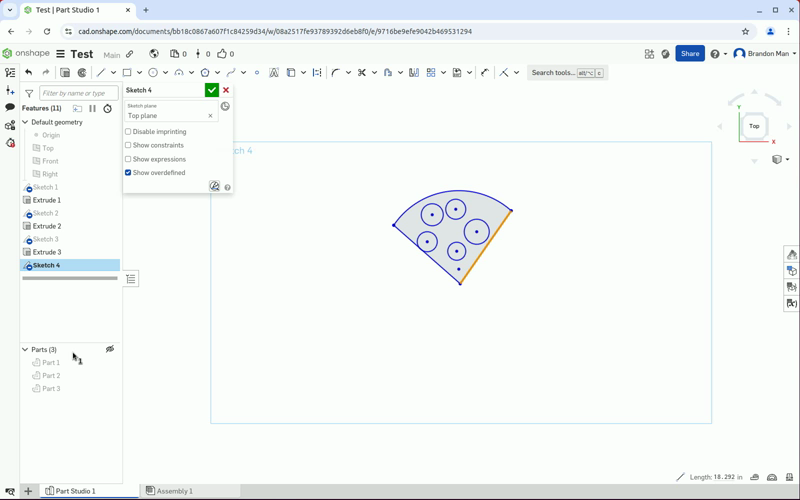
key(shift+y)
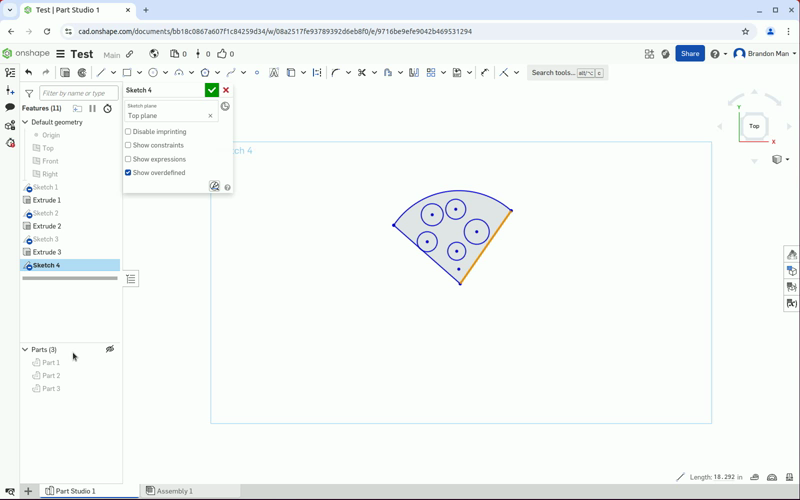
key(shift+e)
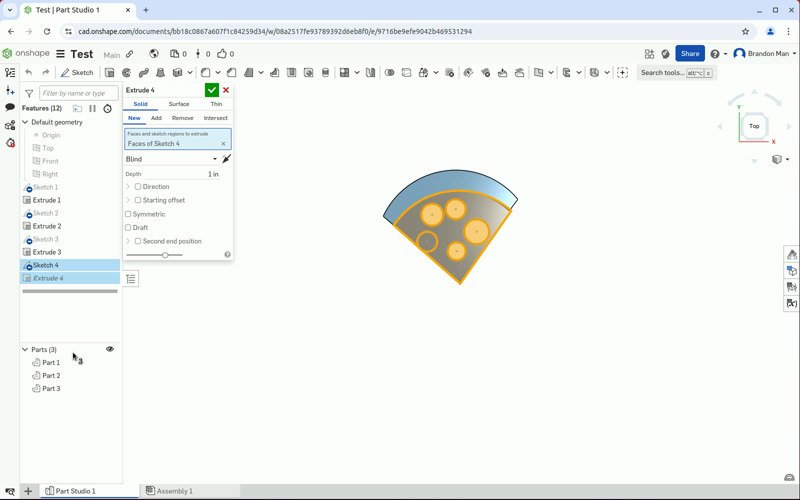
mouse_move(143, 106)
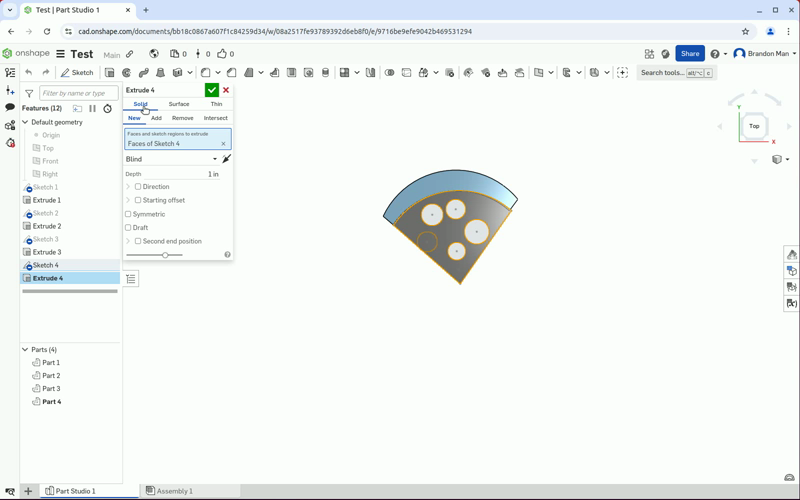
click(143, 106)
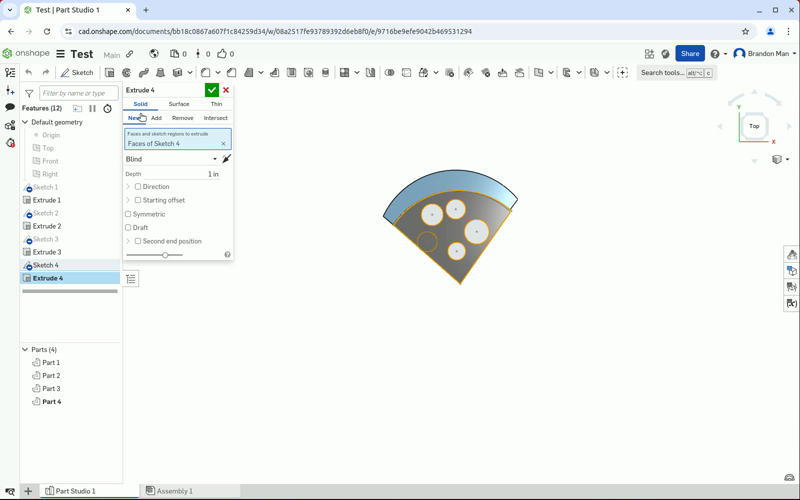
mouse_move(137, 120)
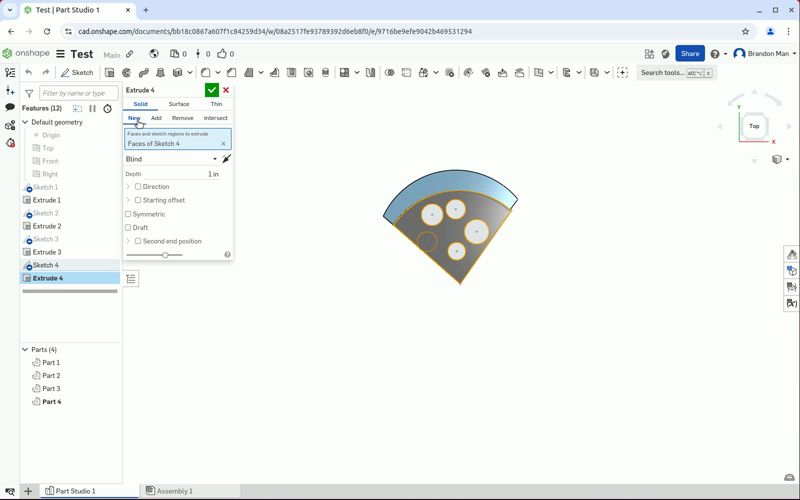
click(137, 120)
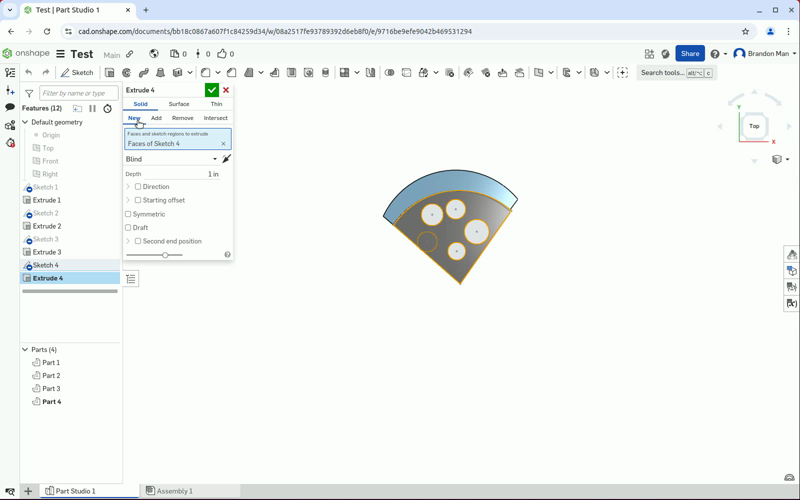
key(tab, 4)
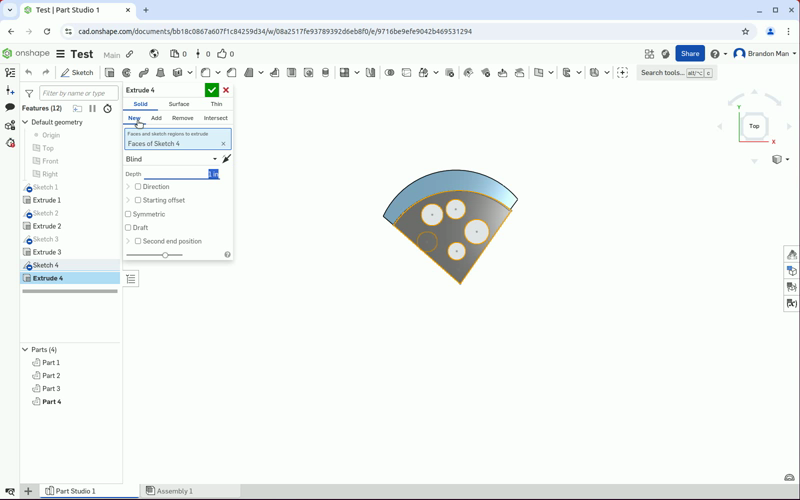
text(-0.241)
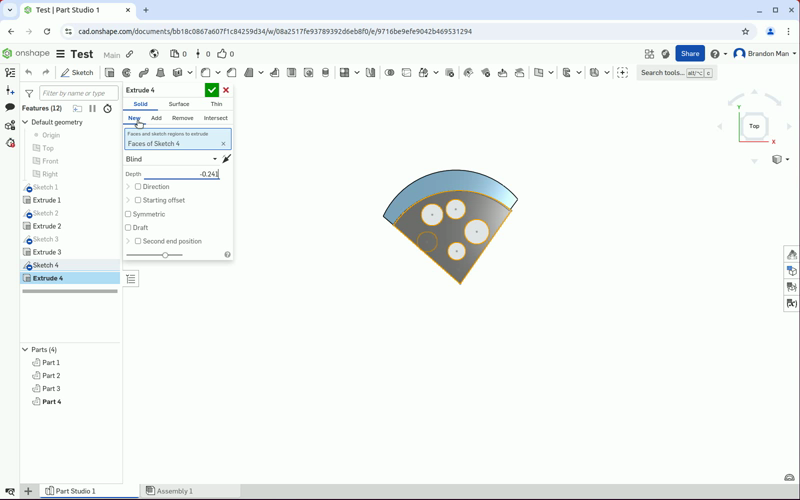
key(enter)
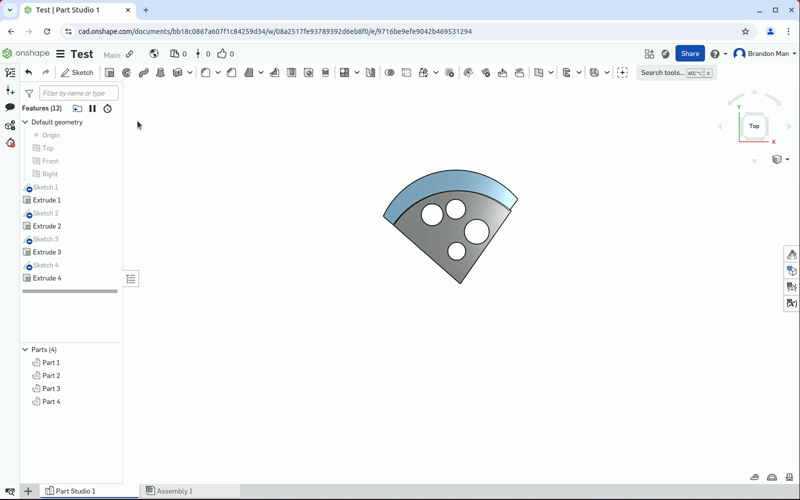
key(shift+h)
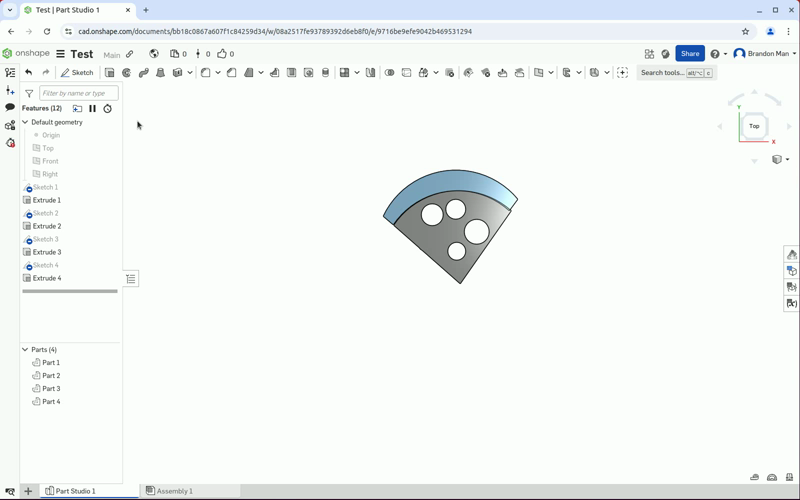
key(shift+h)
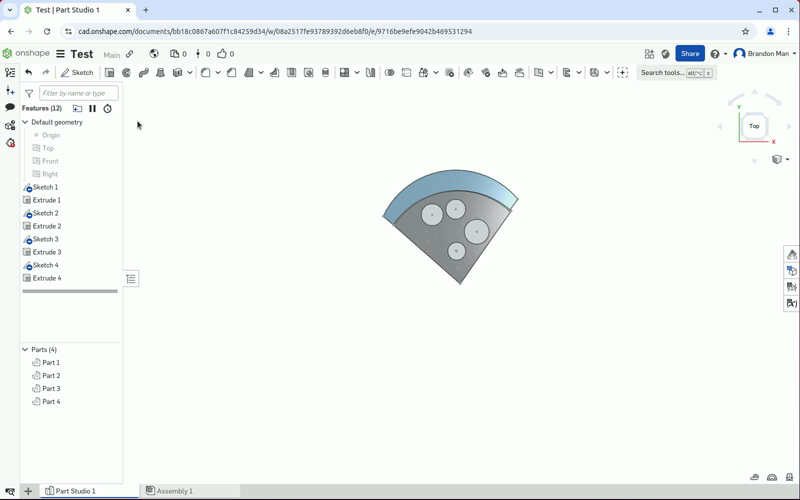
key(shift+7)
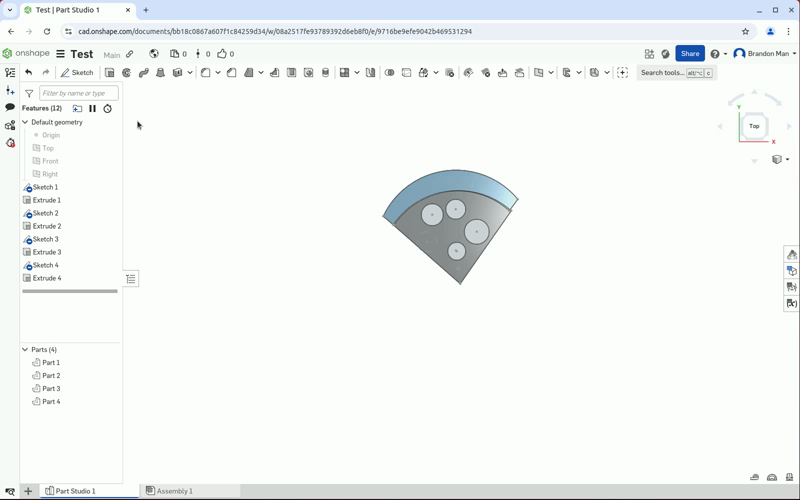
key(up, 3)
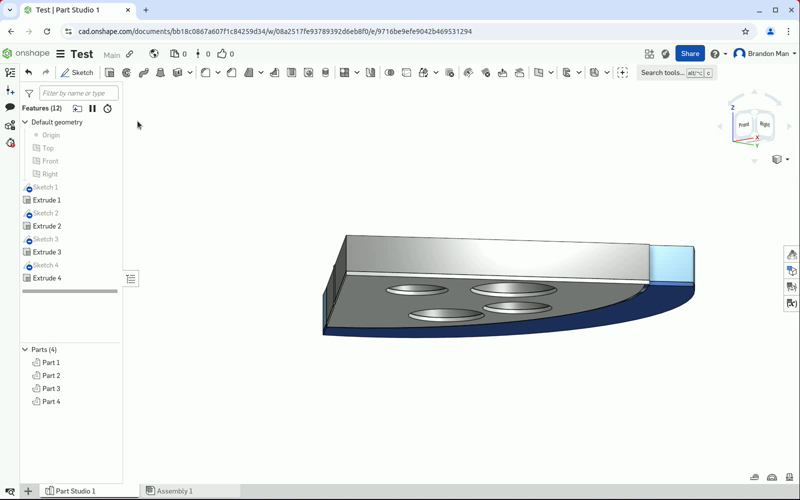
key(left, 3)
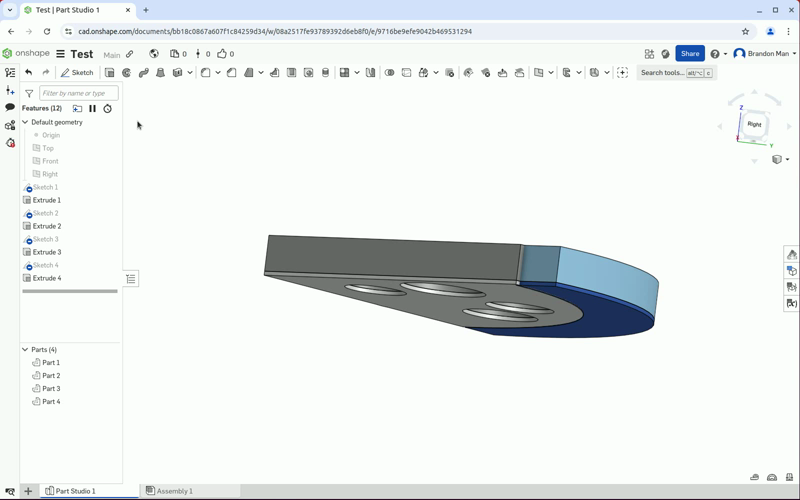
key(right, 3)
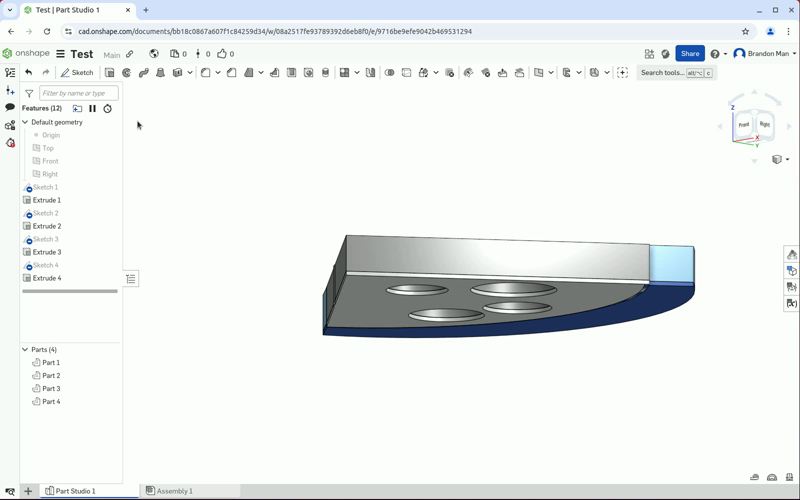
key(down, 3)
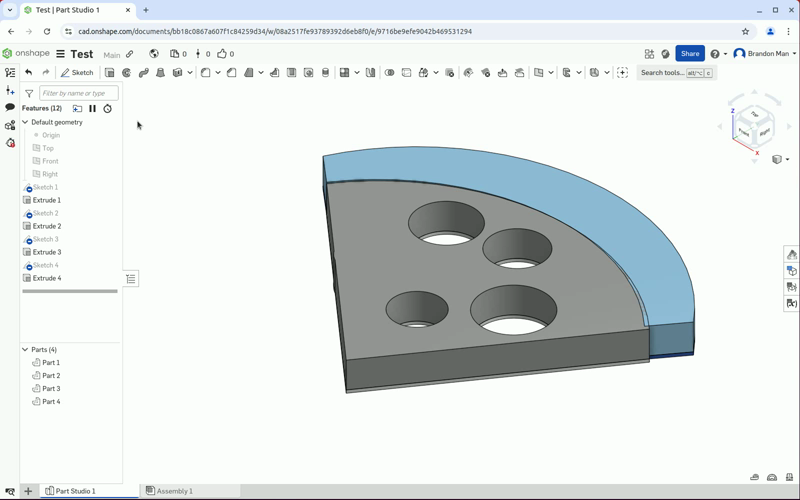
mouse_move(73, 189)
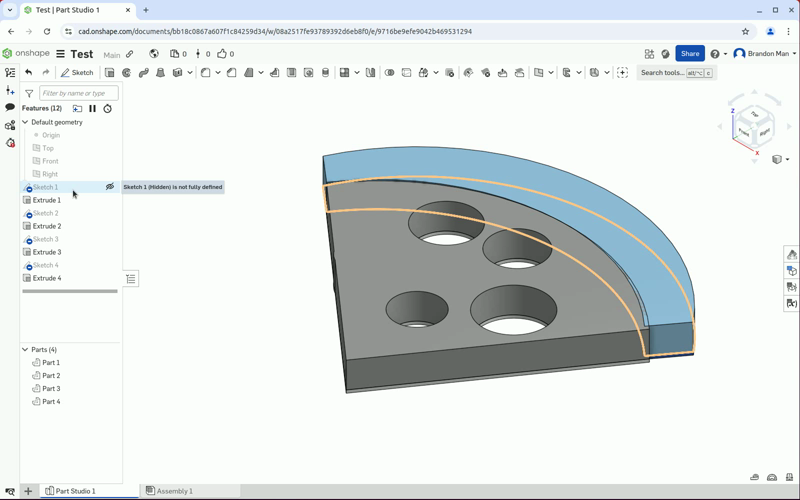
click(73, 189)